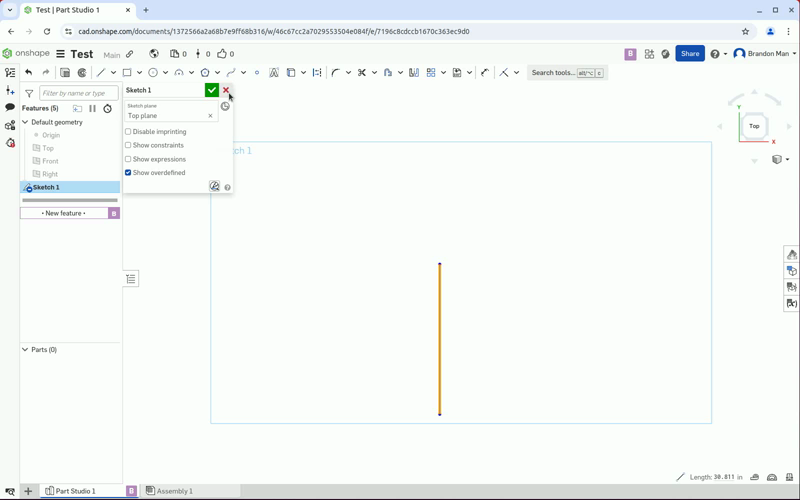
key(shift+h)
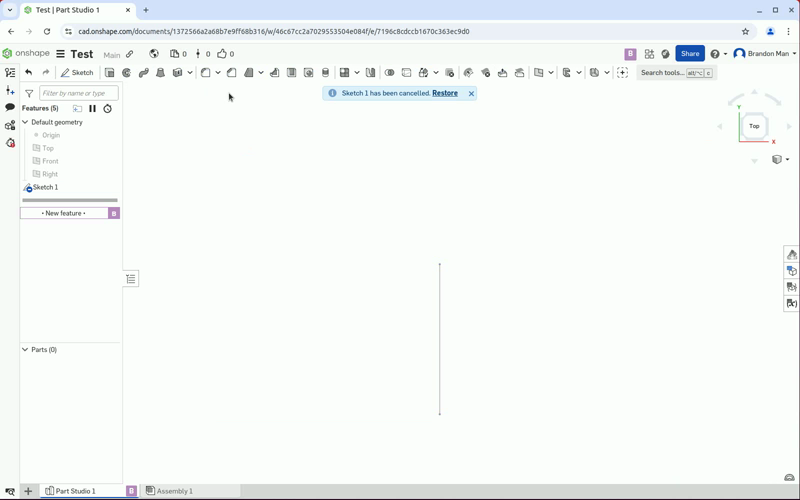
key(shift+s)
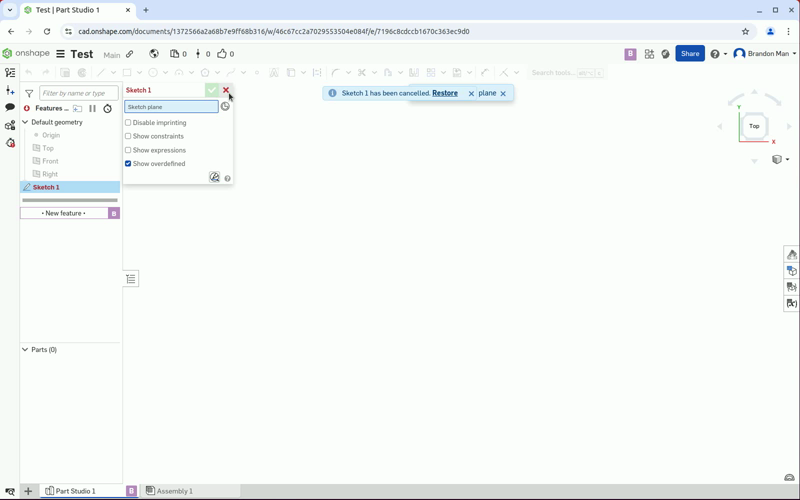
mouse_move(73, 150)
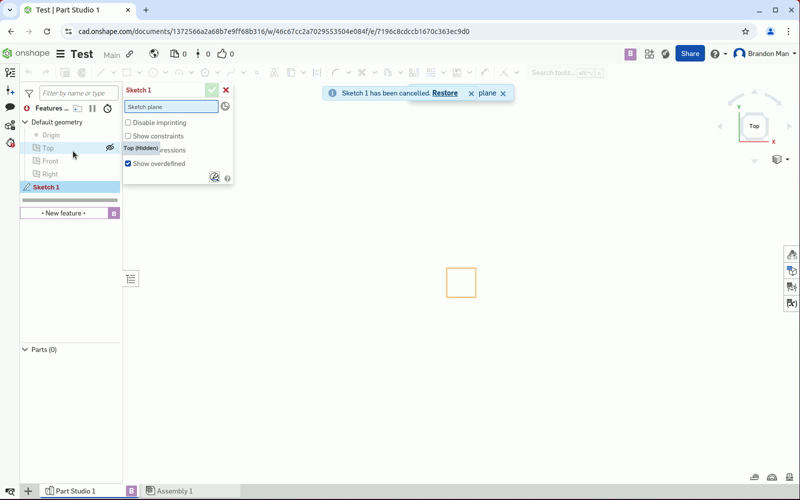
click(73, 150)
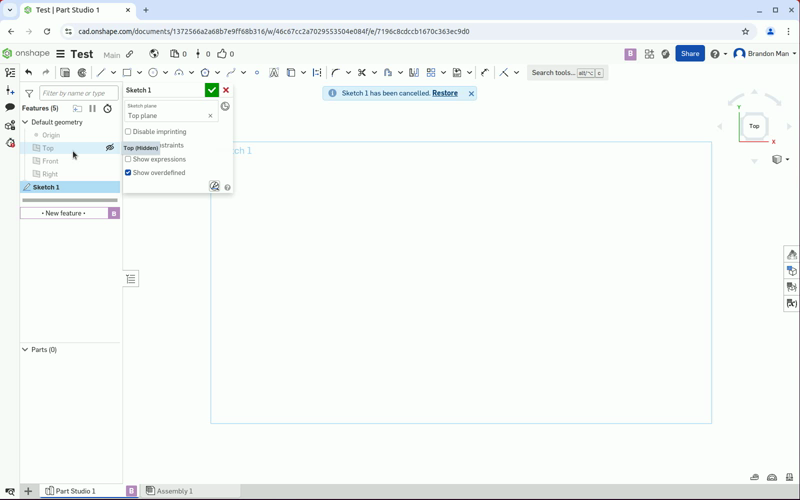
mouse_move(73, 352)
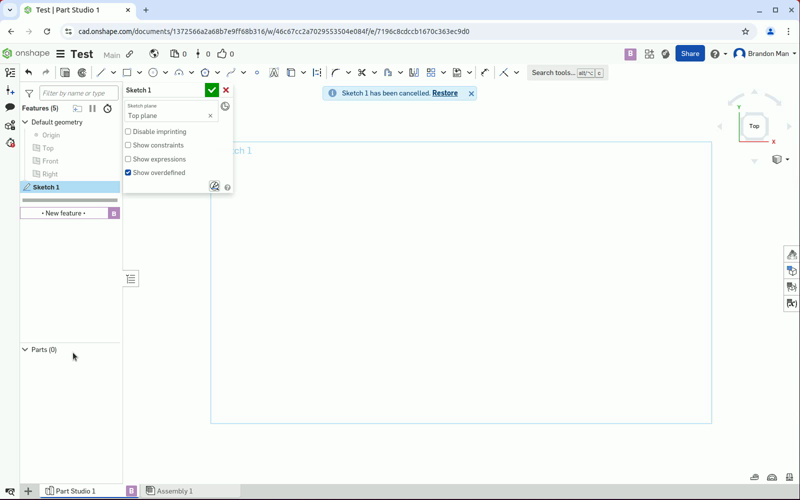
key(y)
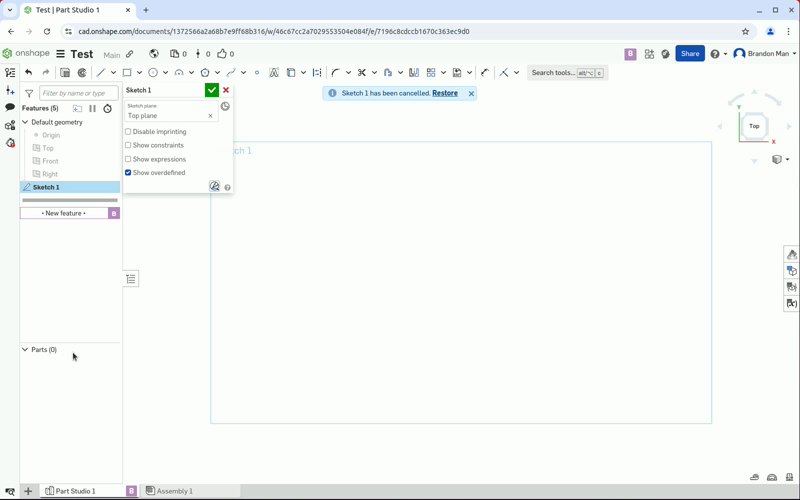
key(l)
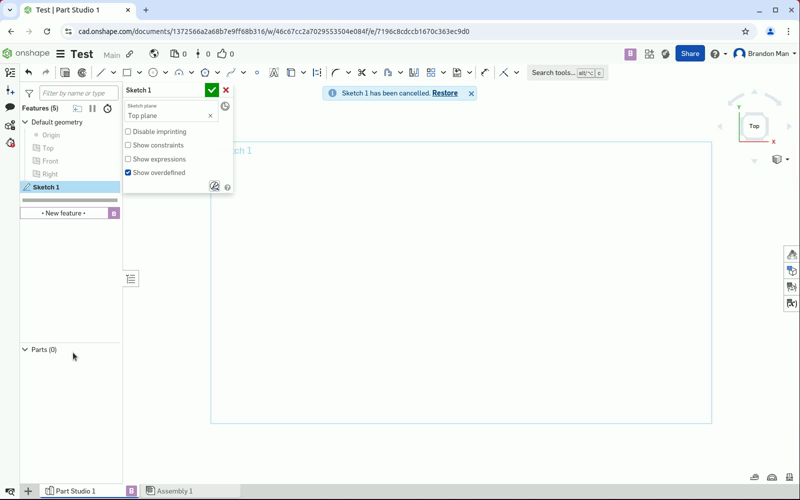
key_down(shift)
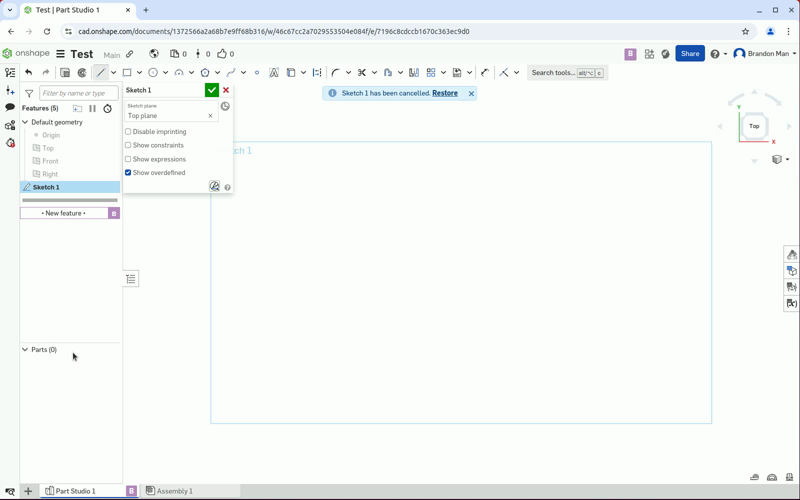
mouse_move(348, 327)
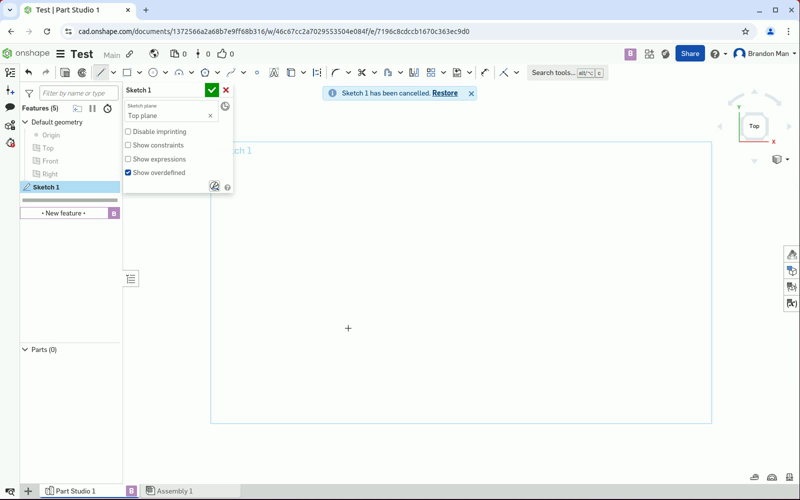
click(348, 327)
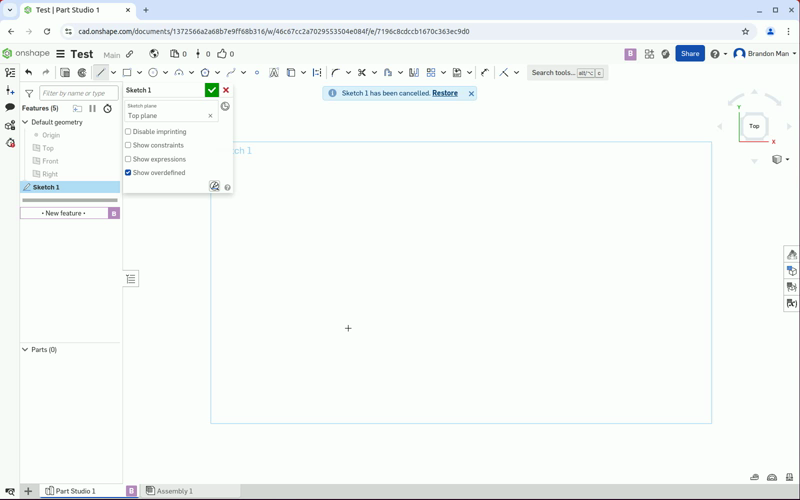
key_up(shift)
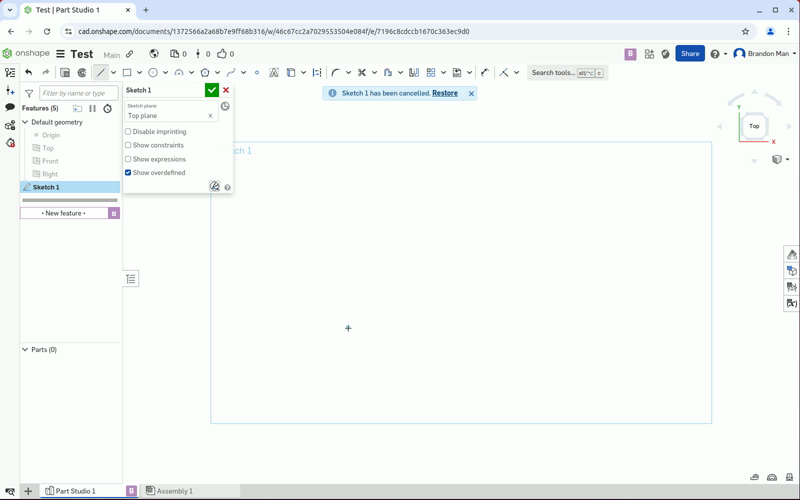
key_down(shift)
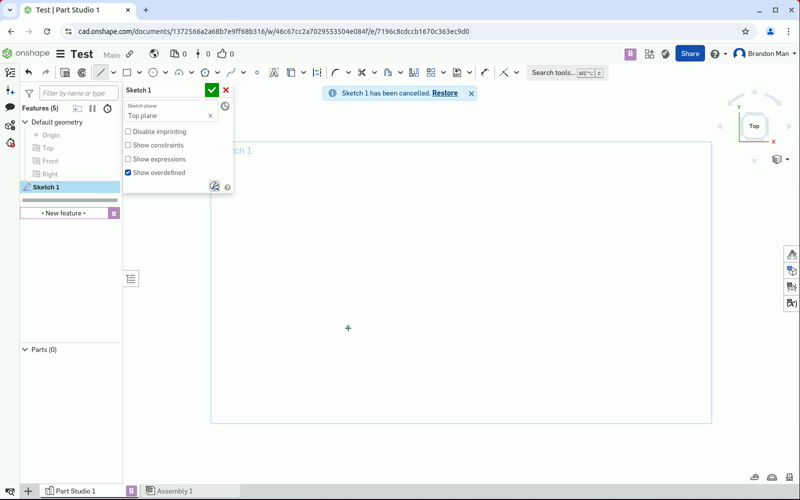
mouse_move(460, 327)
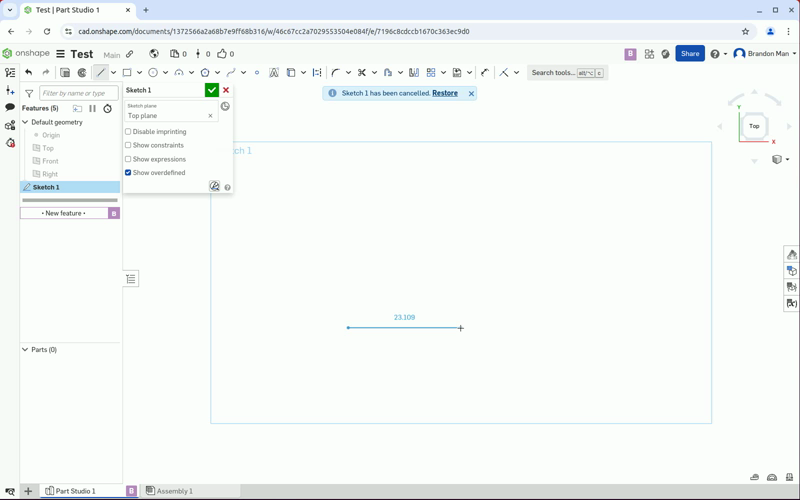
click(460, 327)
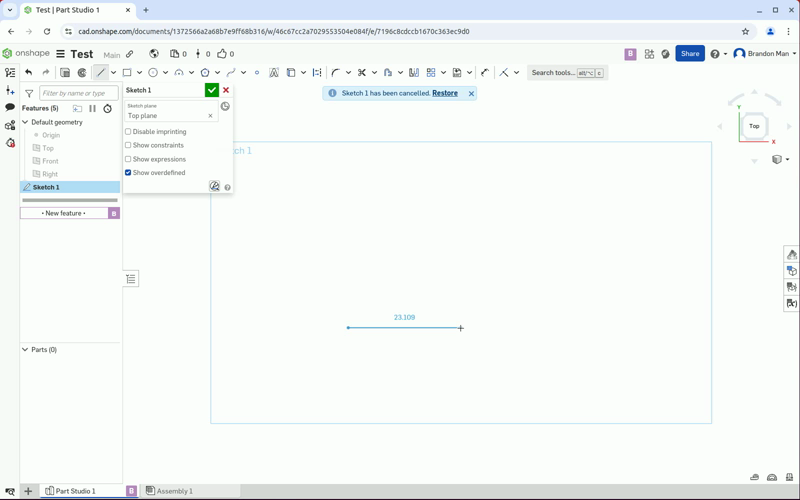
key_up(shift)
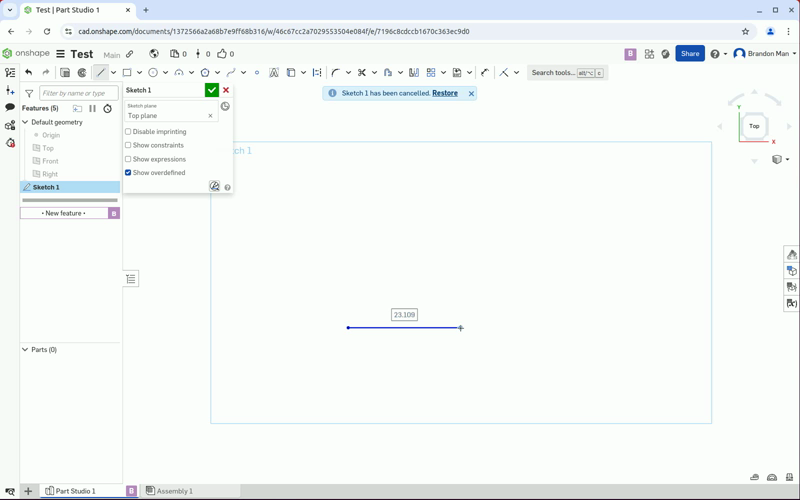
key_down(shift)
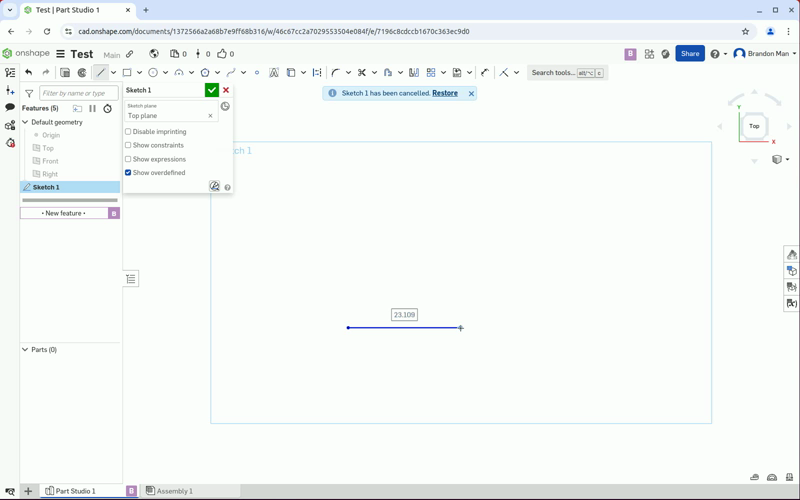
mouse_move(490, 327)
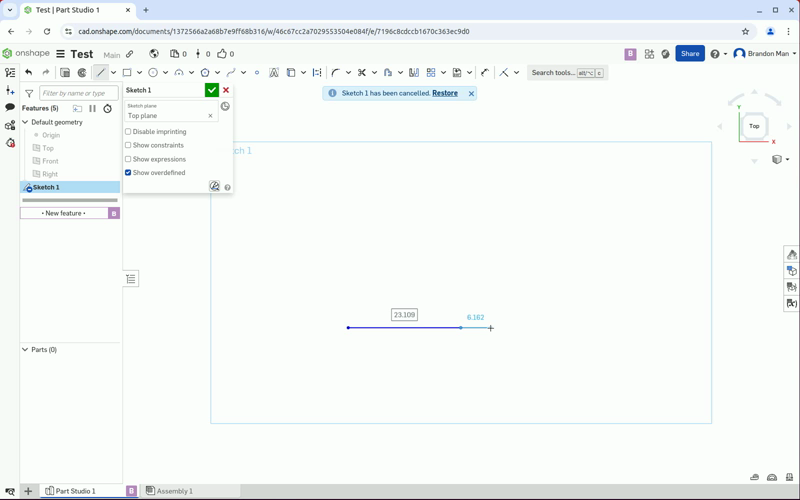
mouse_move(460, 282)
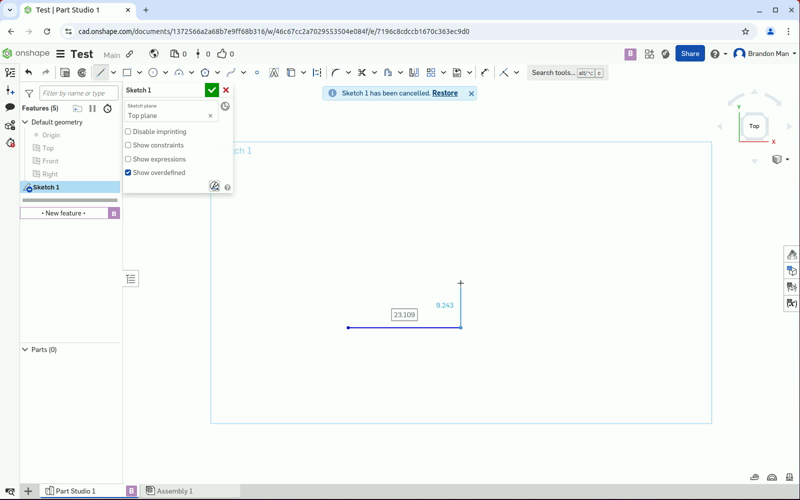
click(460, 282)
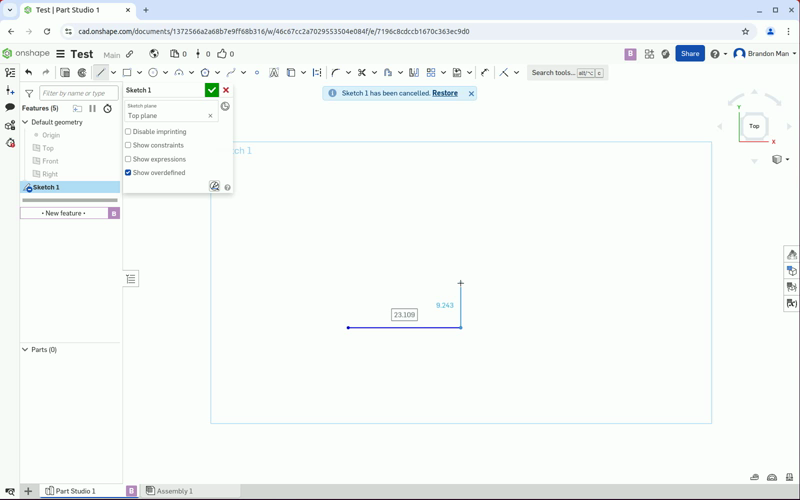
key_up(shift)
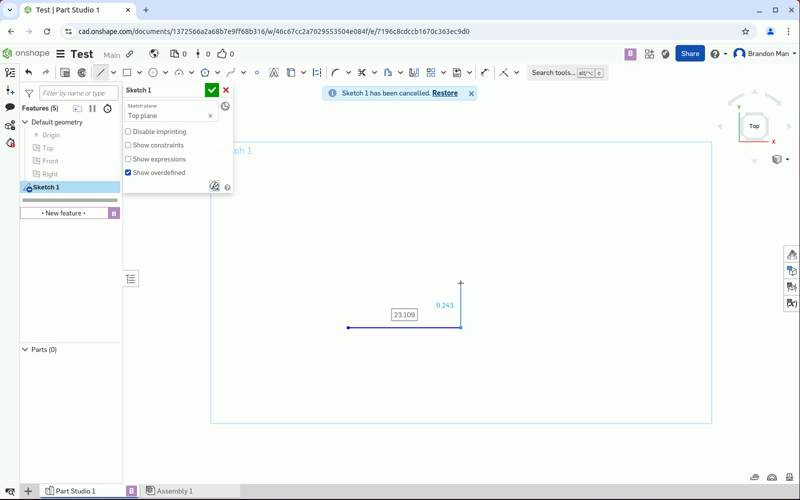
key_down(shift)
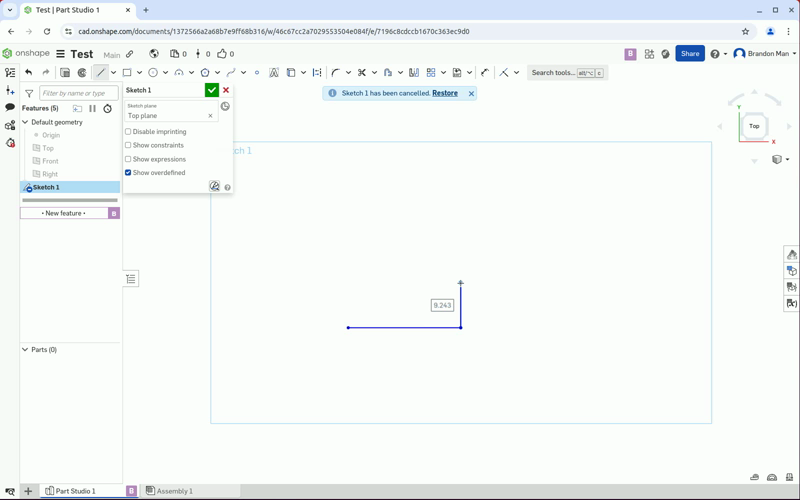
mouse_move(348, 282)
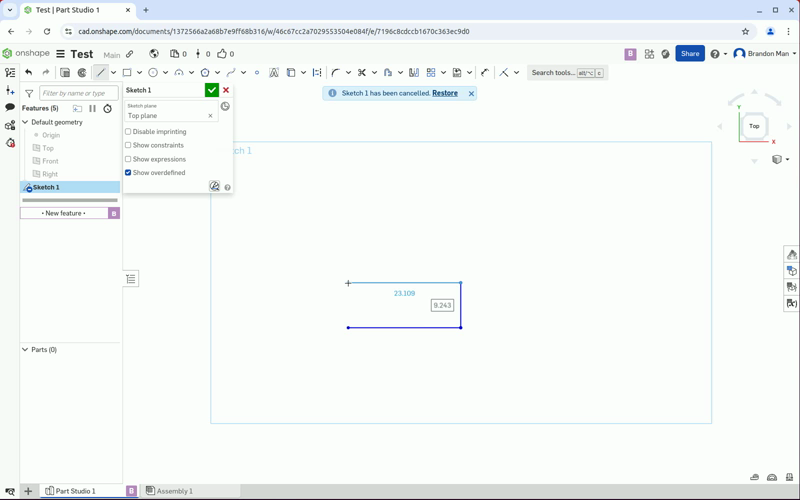
click(348, 282)
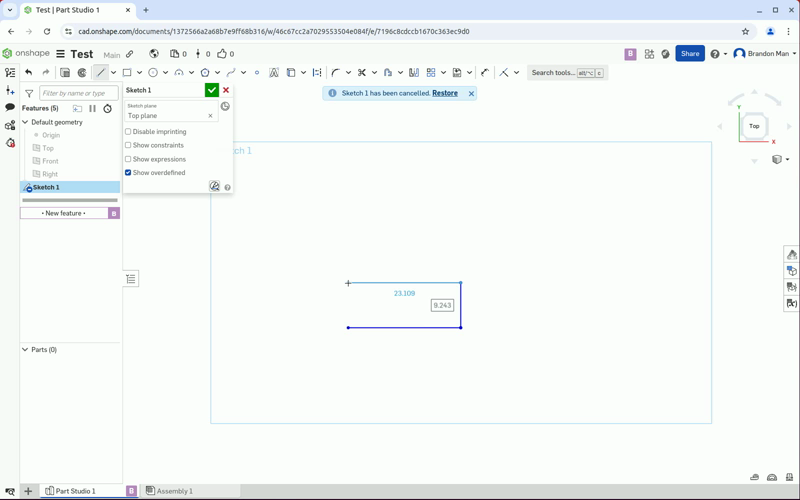
key_up(shift)
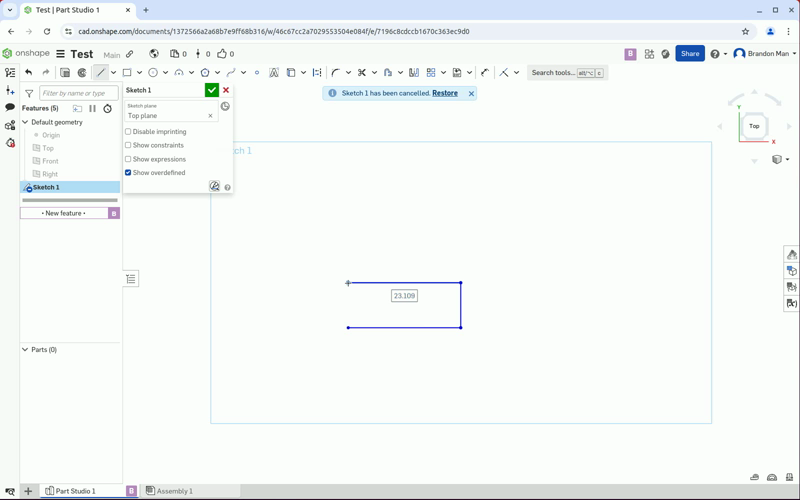
mouse_move(378, 282)
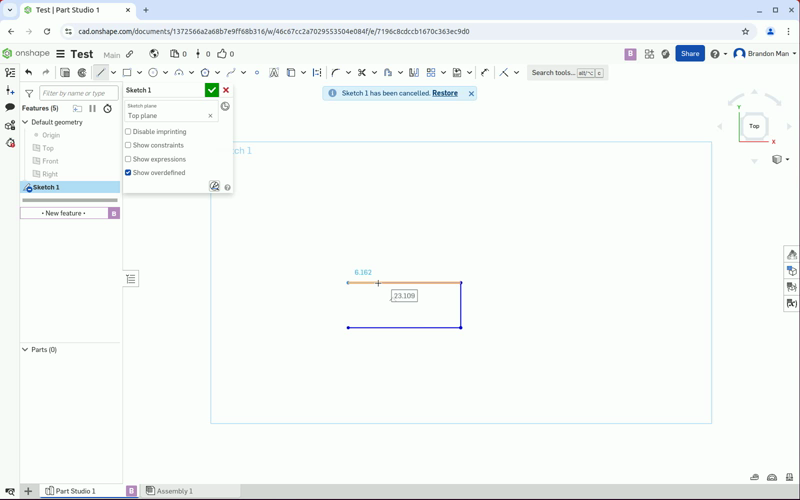
key_down(shift)
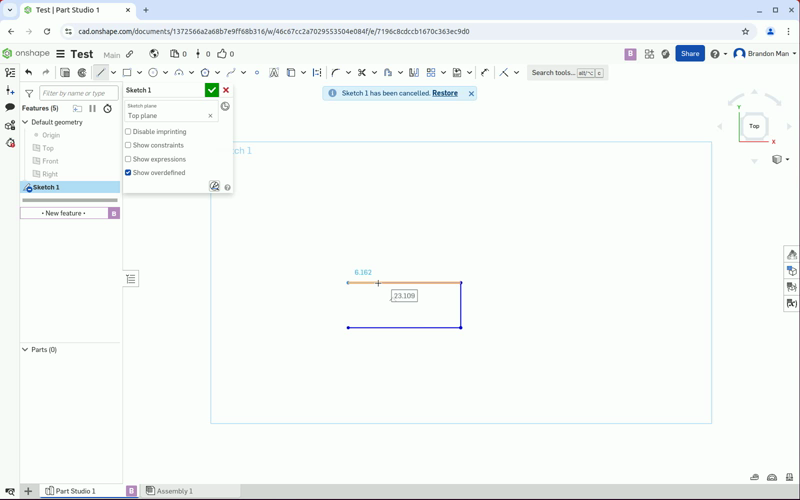
mouse_move(348, 327)
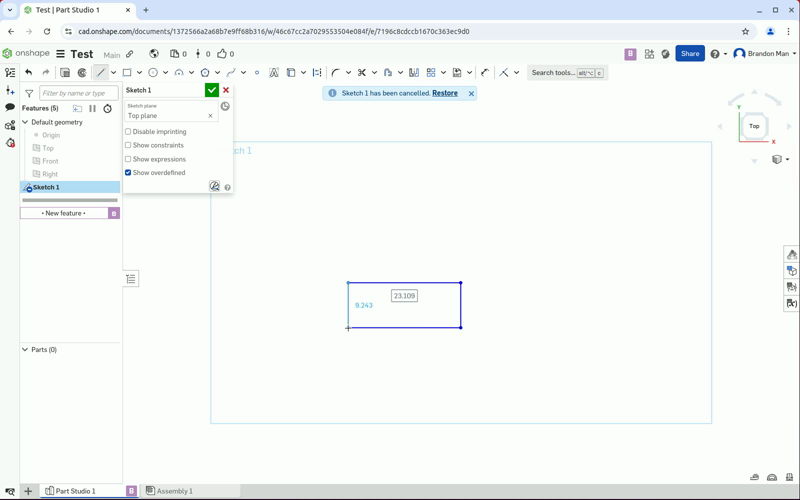
key_up(shift)
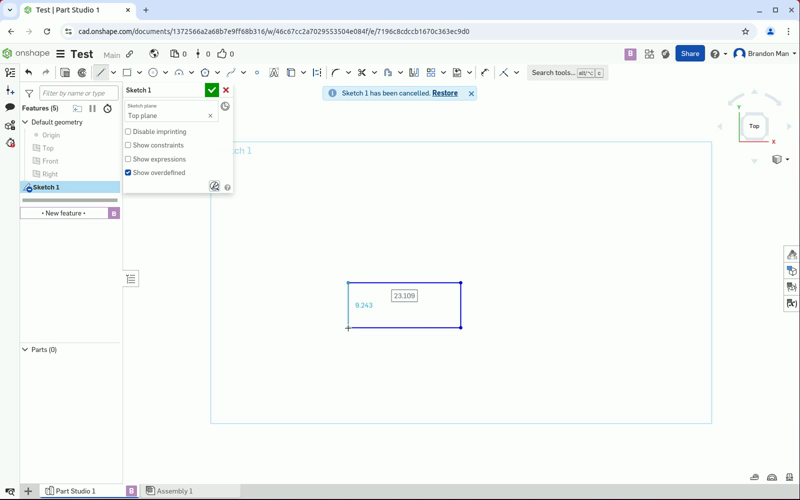
click(348, 327)
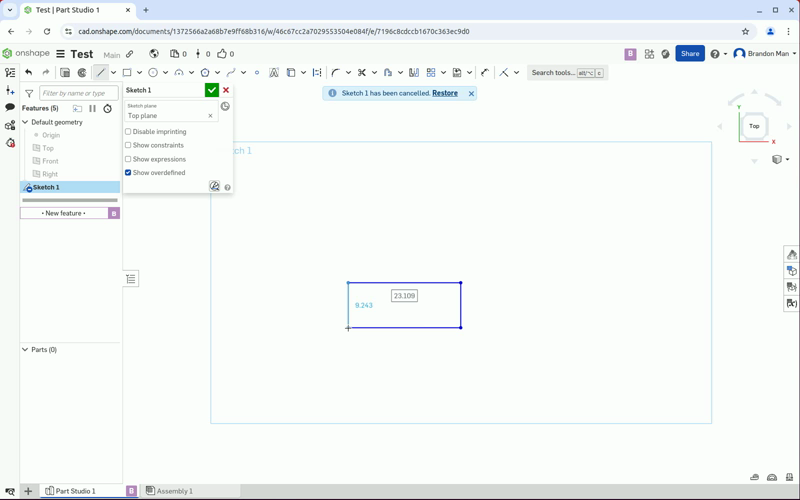
key(esc)
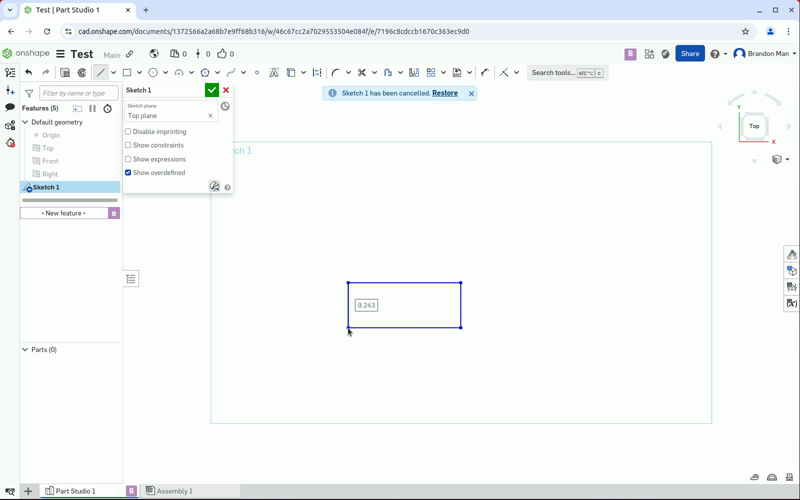
mouse_move(368, 295)
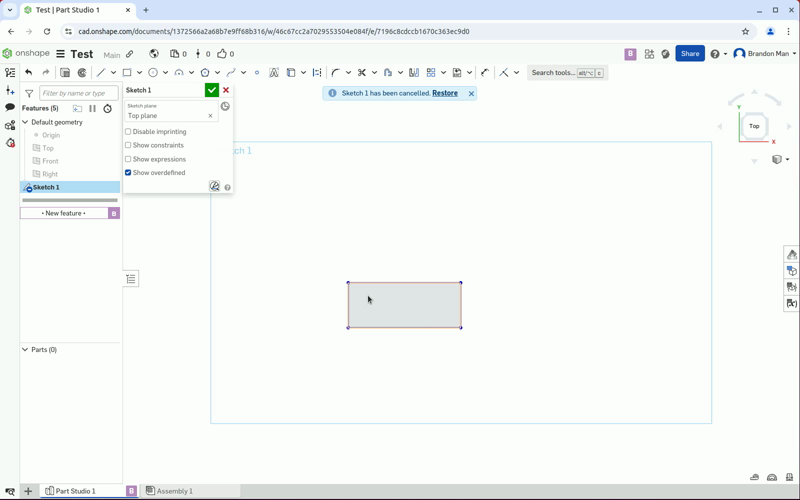
click(368, 295)
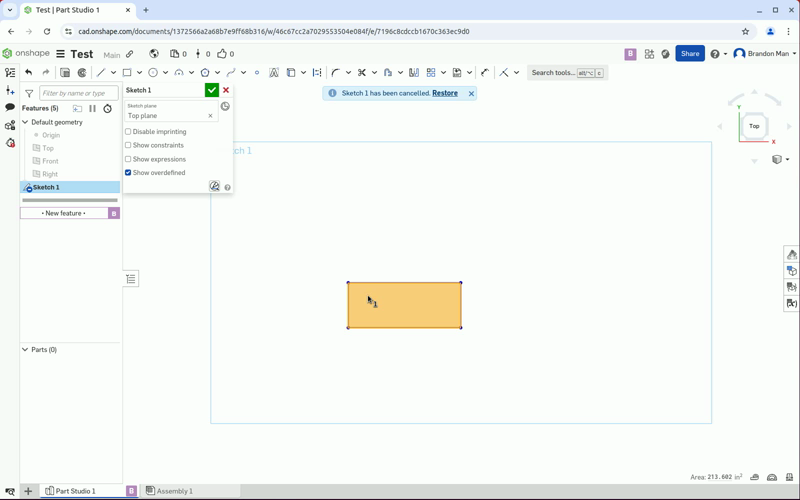
mouse_move(73, 352)
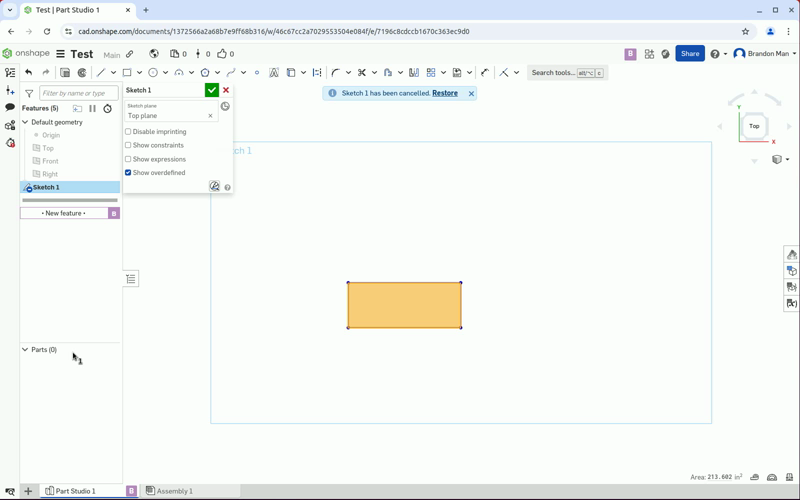
key(shift+y)
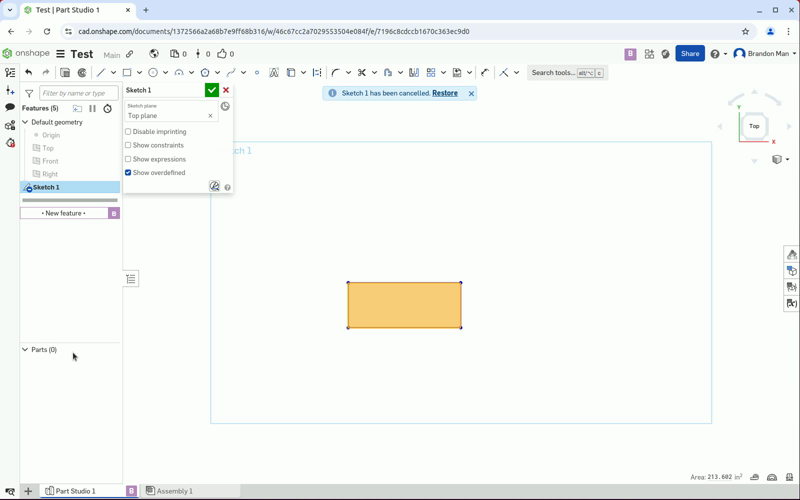
key(shift+e)
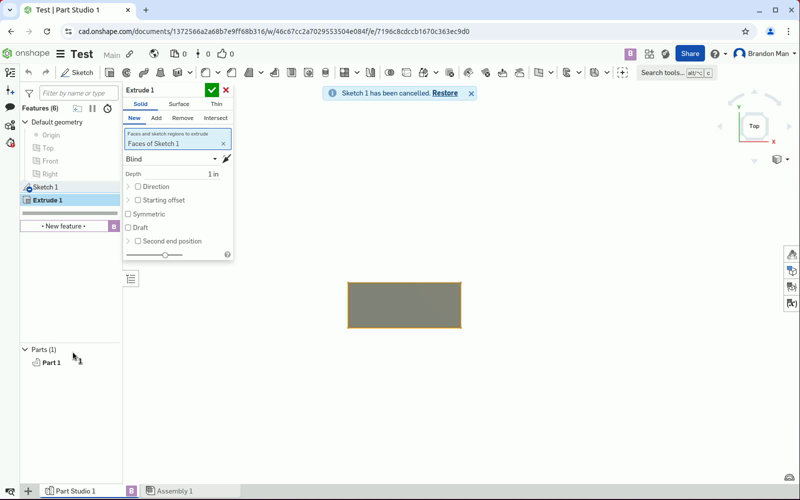
mouse_move(143, 106)
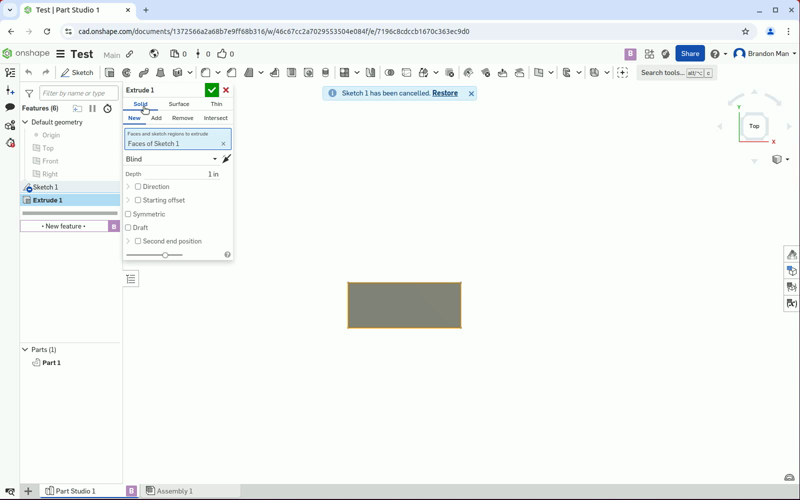
click(143, 106)
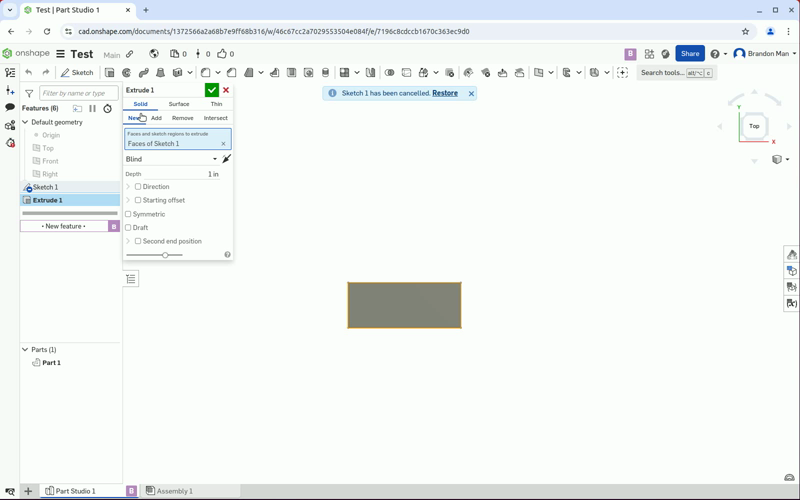
mouse_move(137, 120)
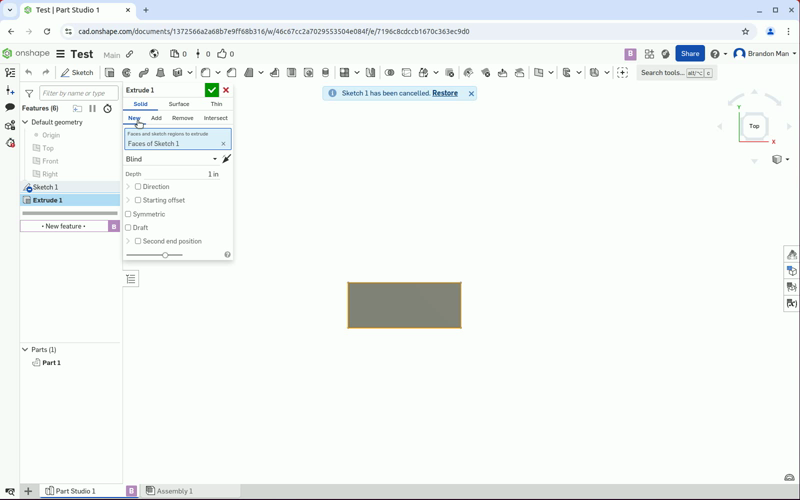
click(137, 120)
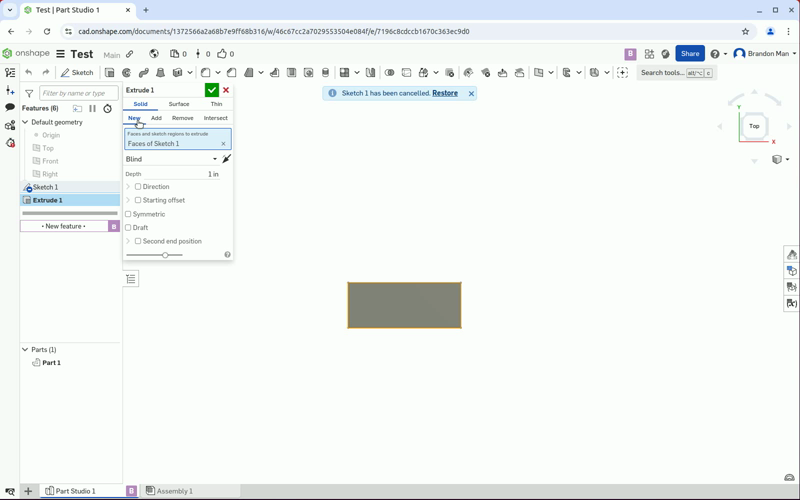
key(tab, 4)
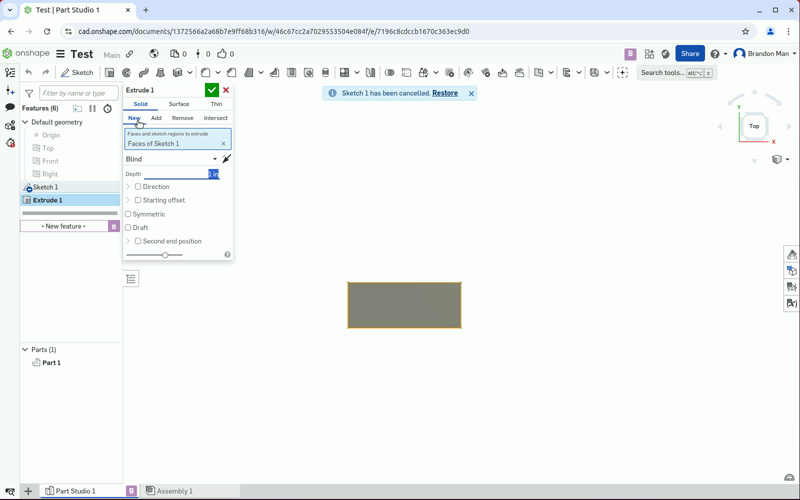
text(-0.241)
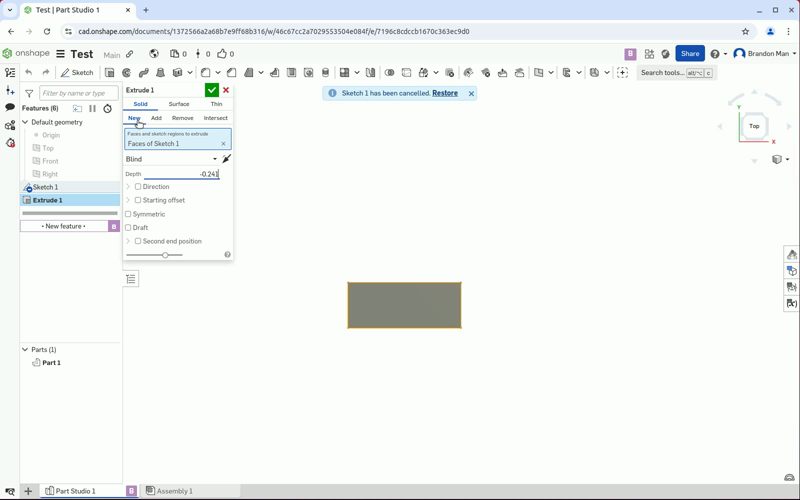
key(enter)
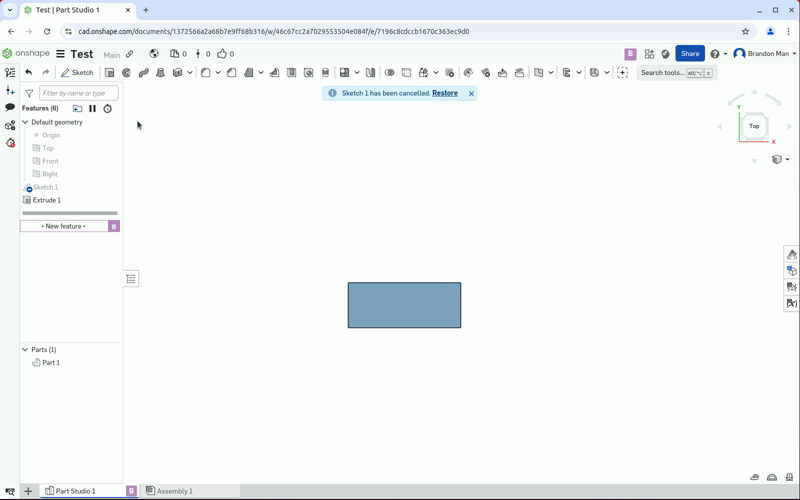
key(shift+h)
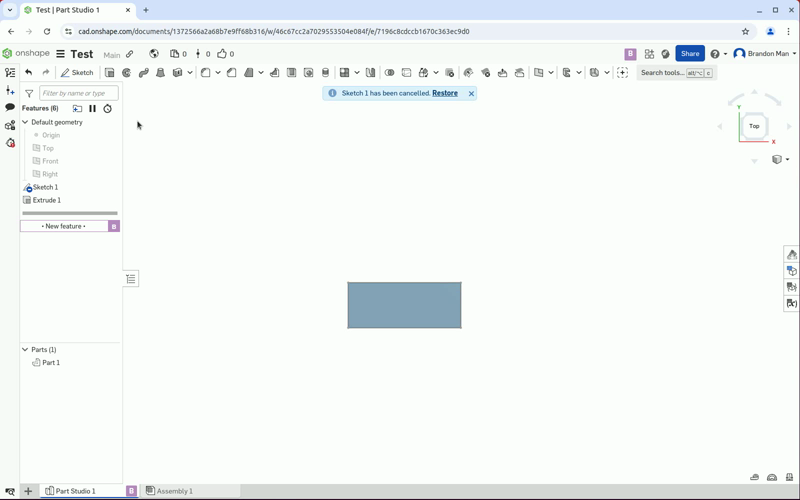
key(shift+h)
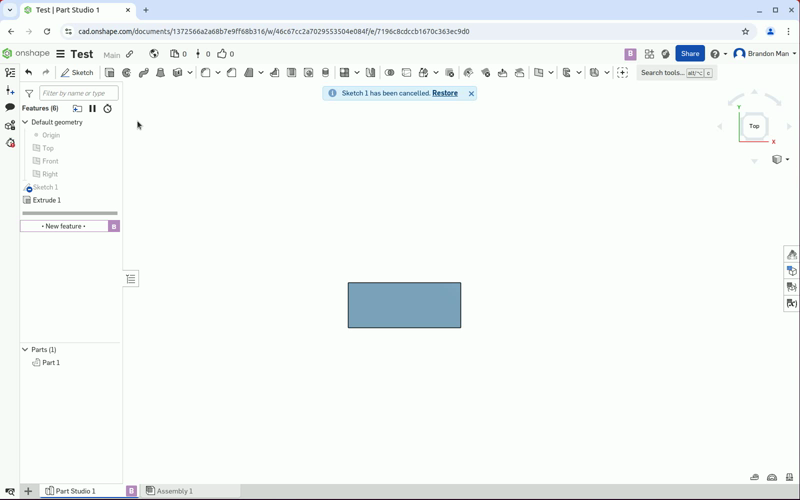
mouse_move(73, 189)
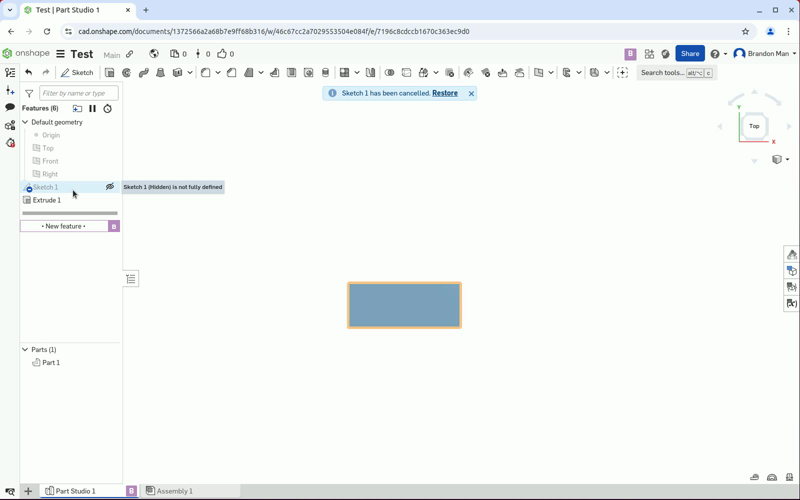
click(73, 189)
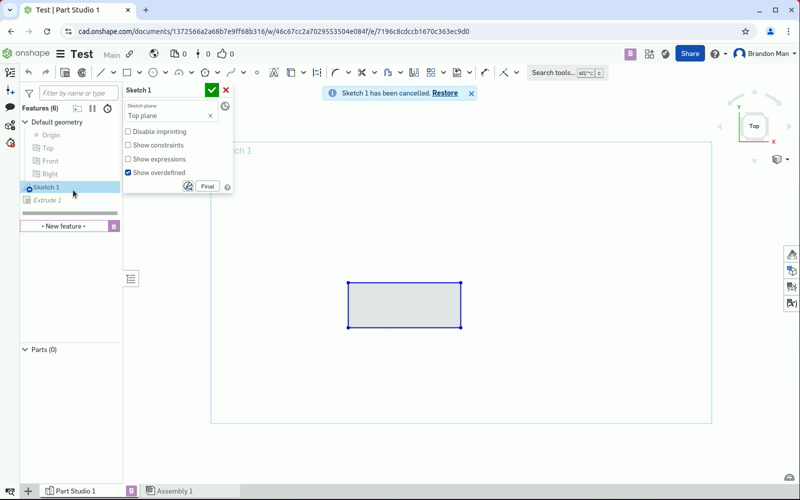
mouse_move(229, 92)
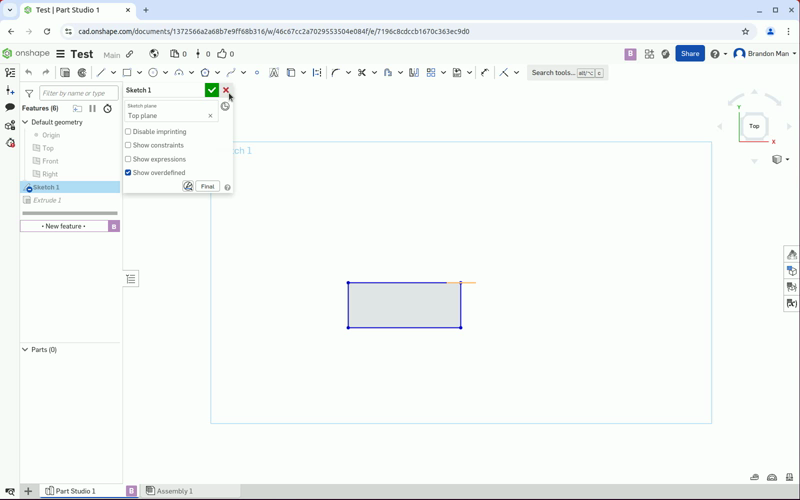
click(229, 92)
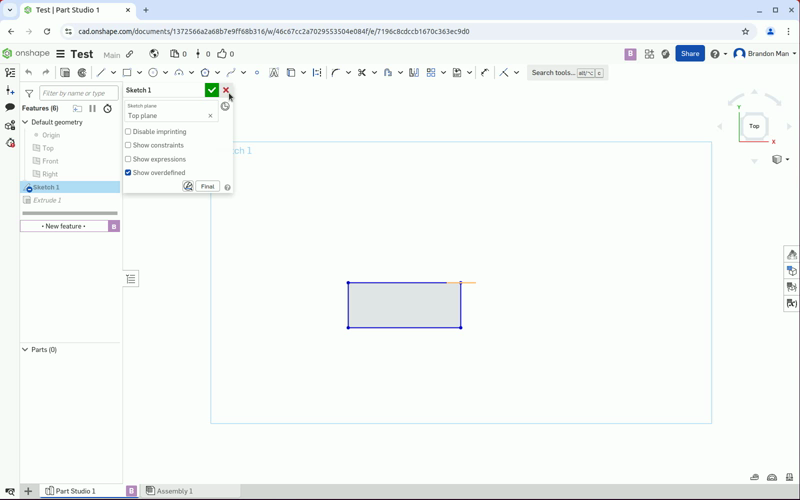
key(shift+s)
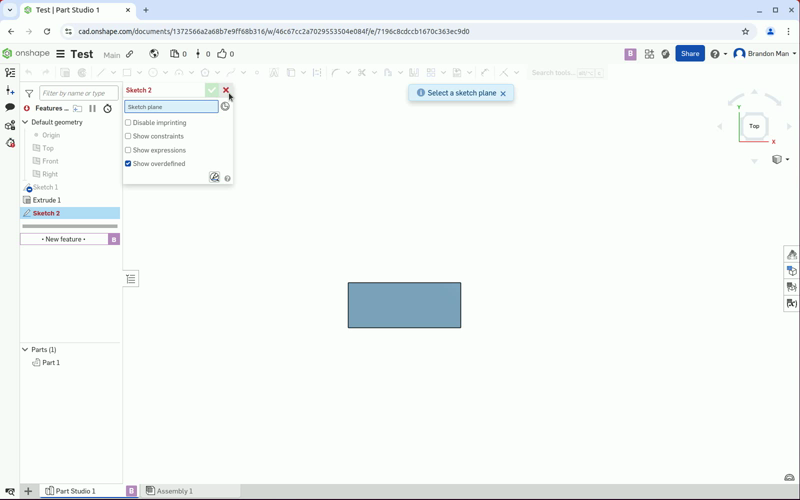
mouse_move(73, 150)
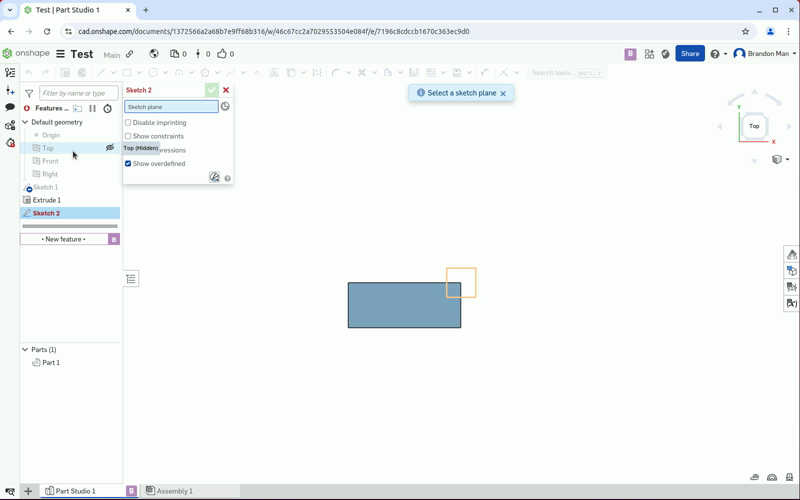
click(73, 150)
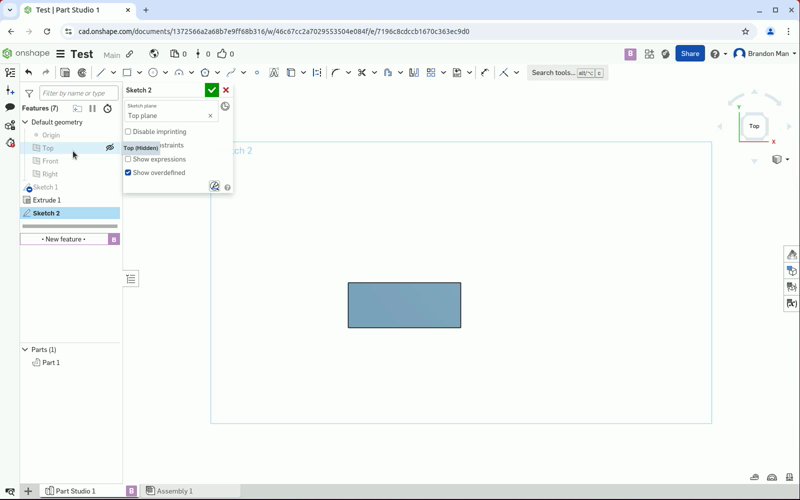
mouse_move(73, 352)
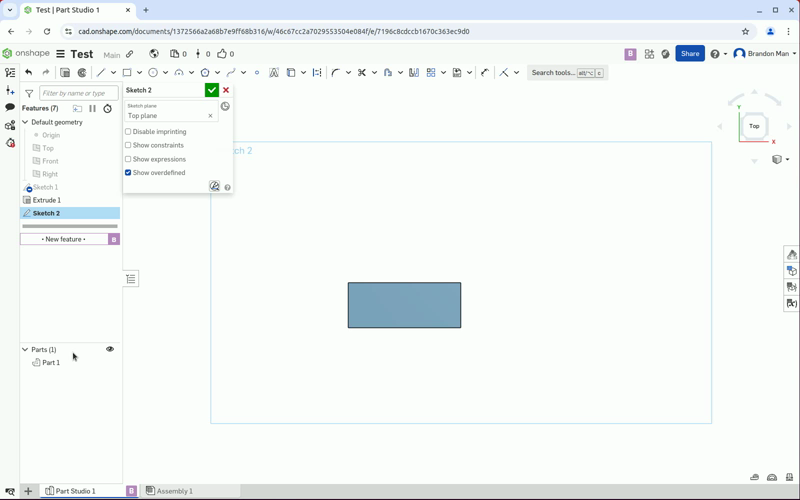
key(y)
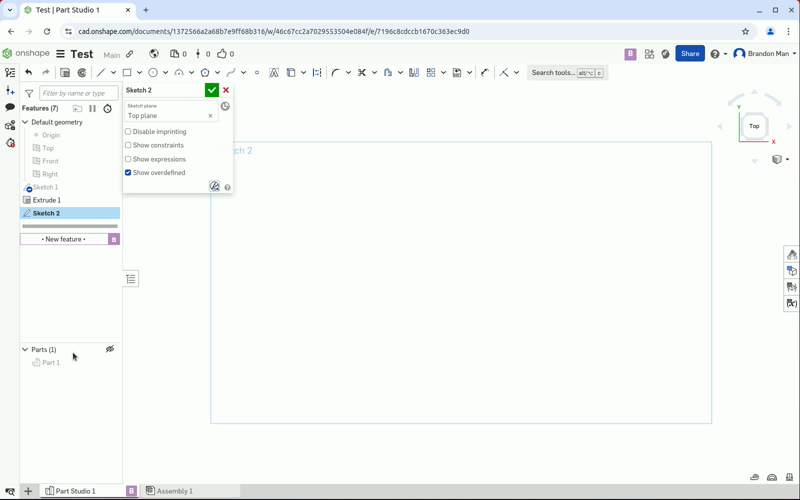
key(a)
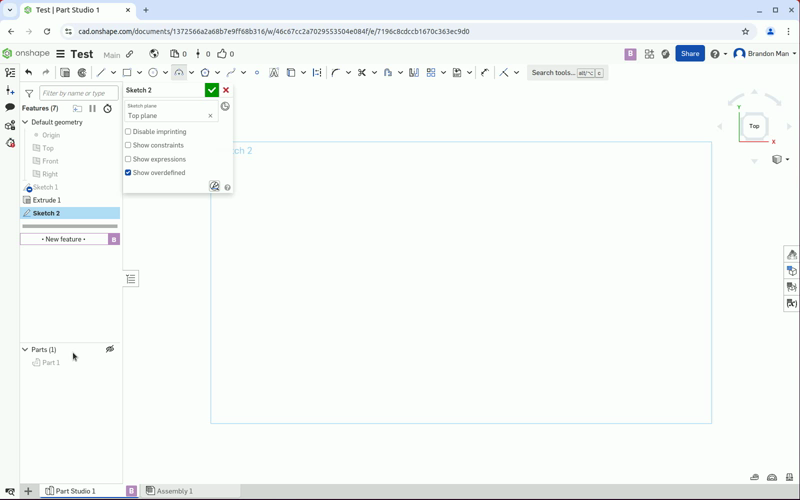
key_down(shift)
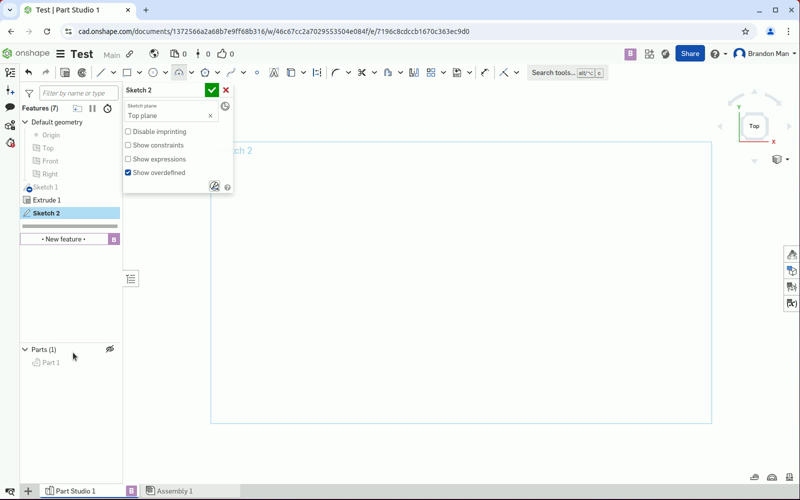
mouse_move(443, 300)
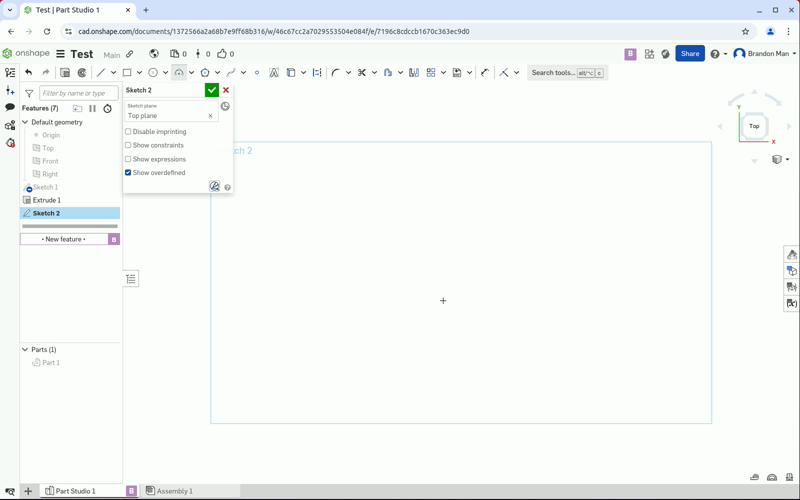
click(443, 300)
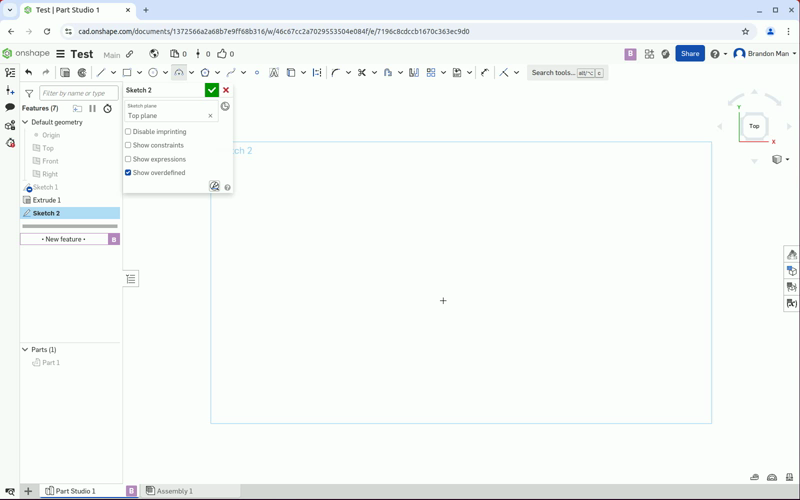
key_up(shift)
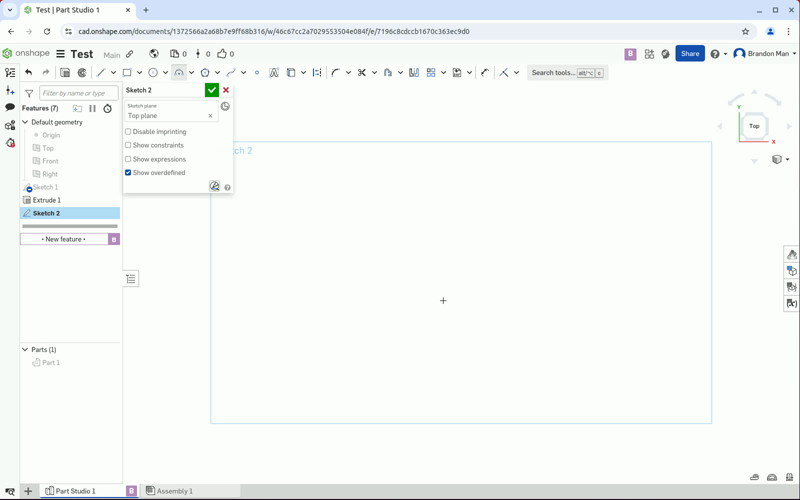
key_down(shift)
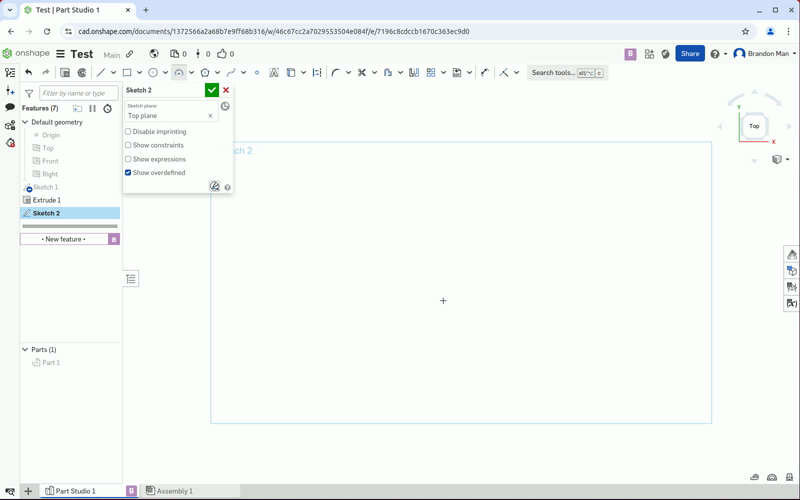
mouse_move(443, 291)
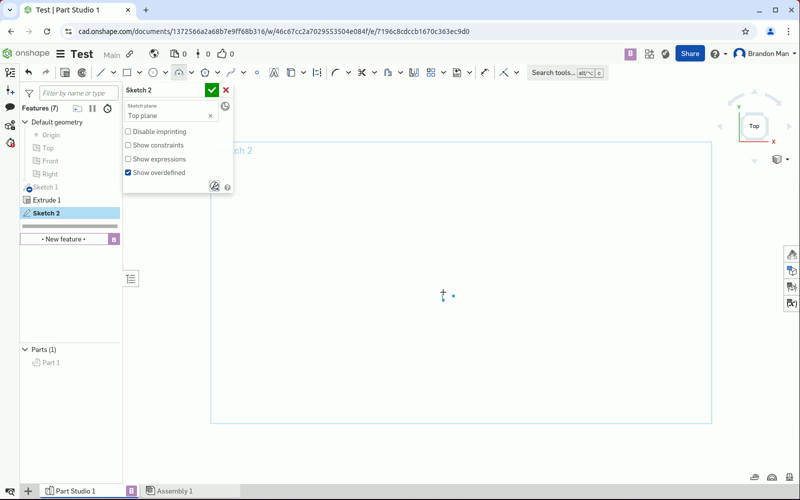
click(443, 291)
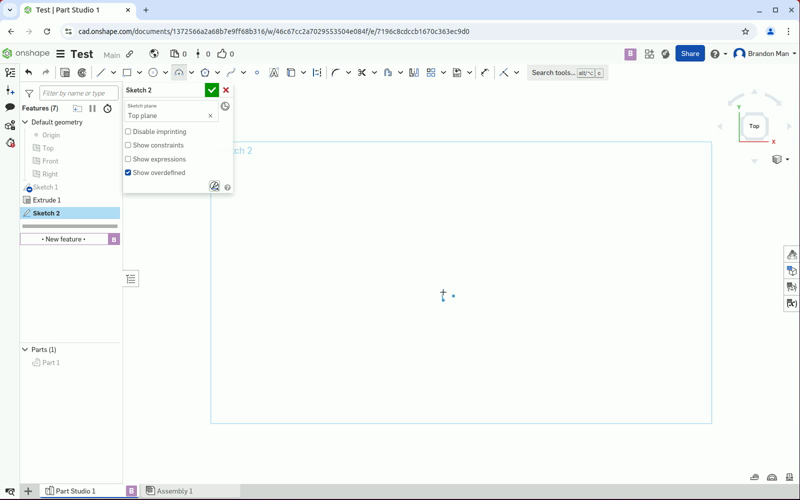
mouse_move(442, 296)
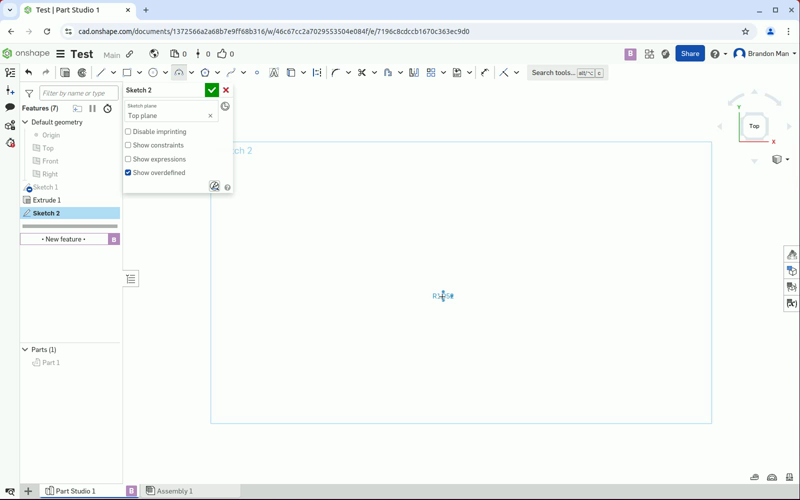
click(442, 296)
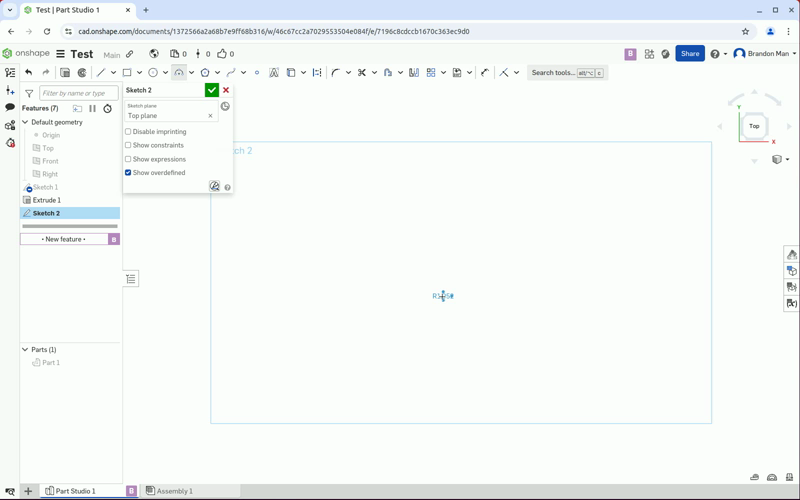
key_up(shift)
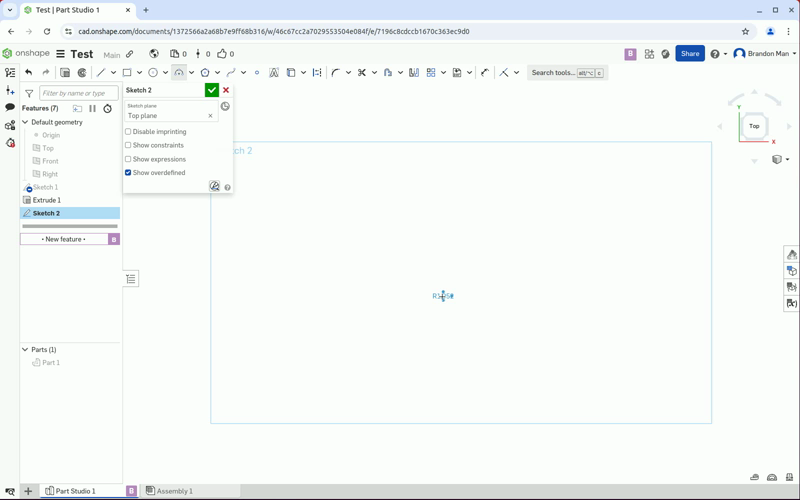
mouse_move(443, 291)
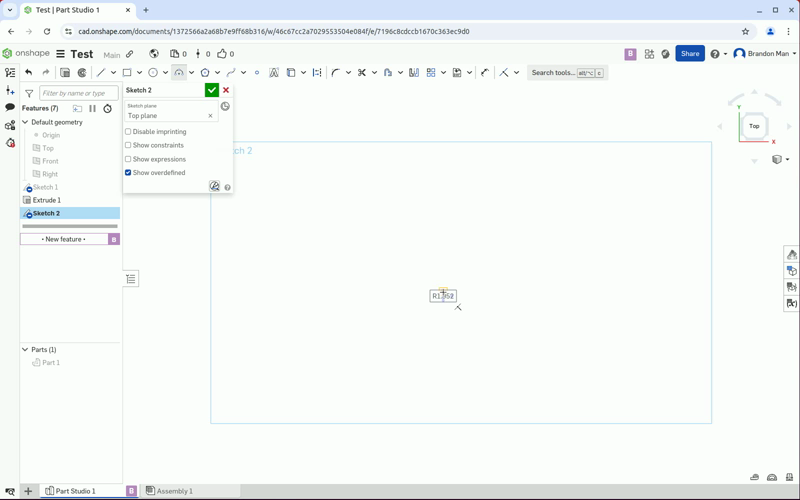
scroll(6)
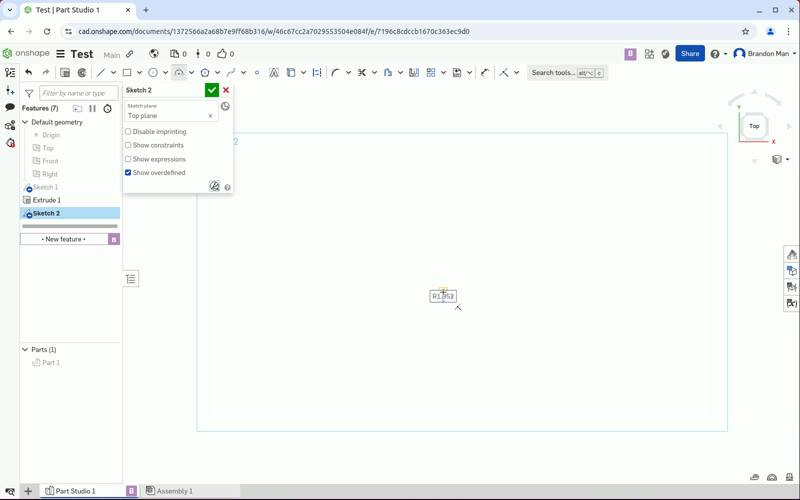
scroll(6)
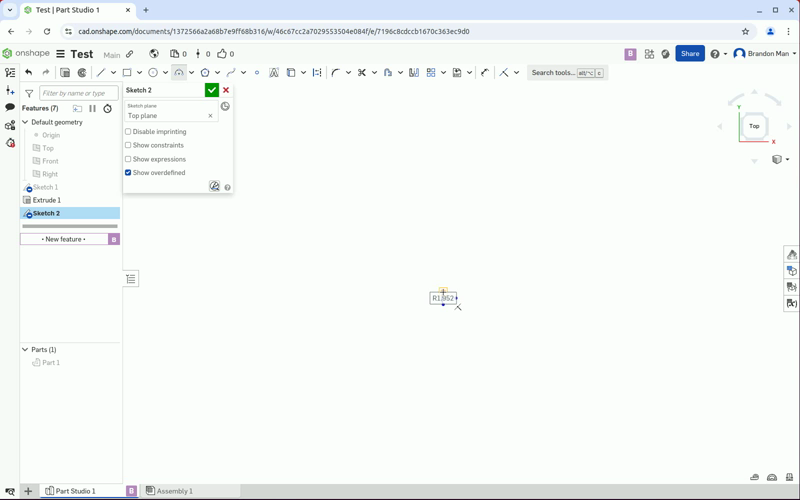
scroll(6)
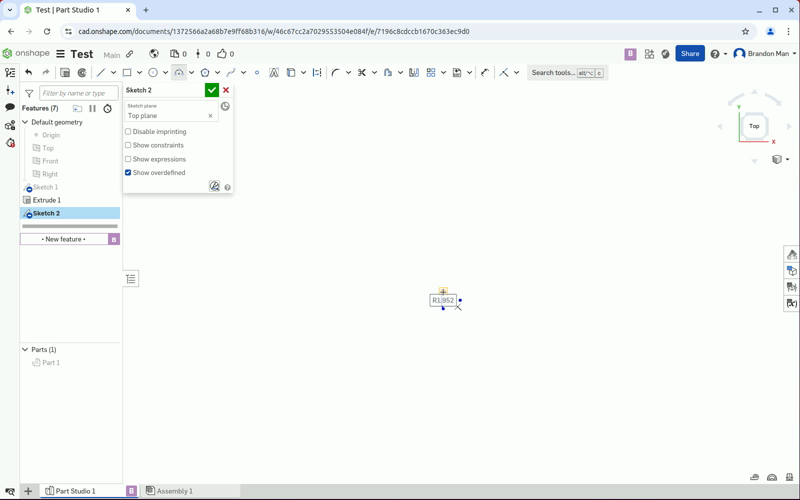
scroll(6)
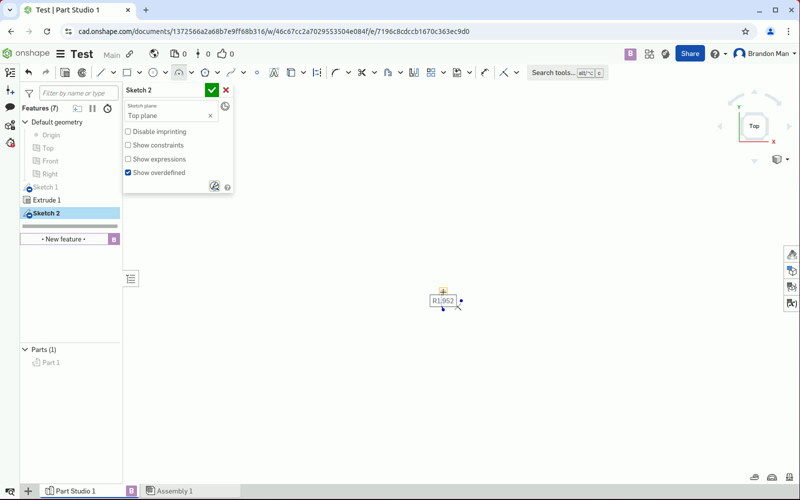
scroll(6)
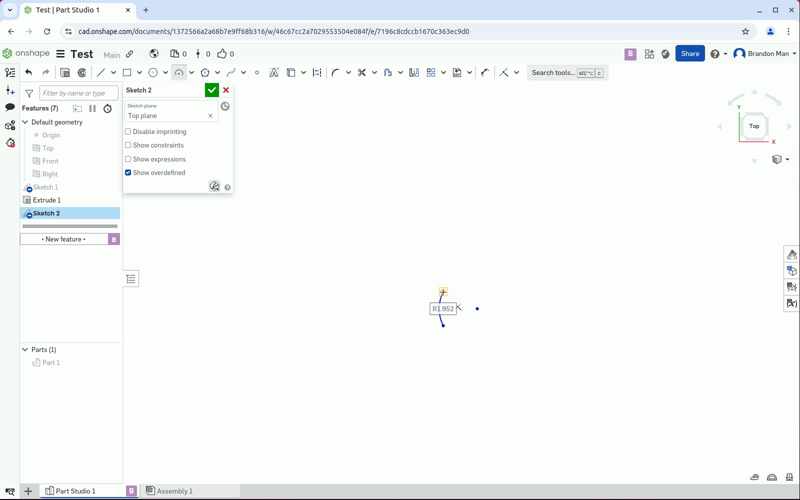
scroll(6)
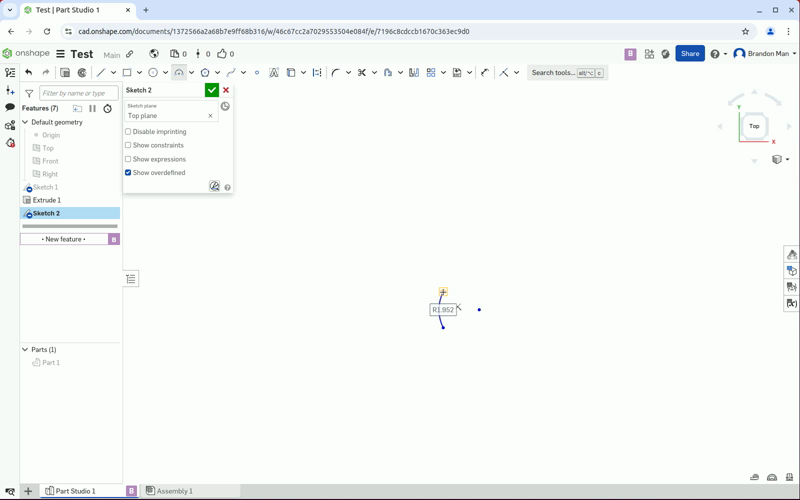
scroll(6)
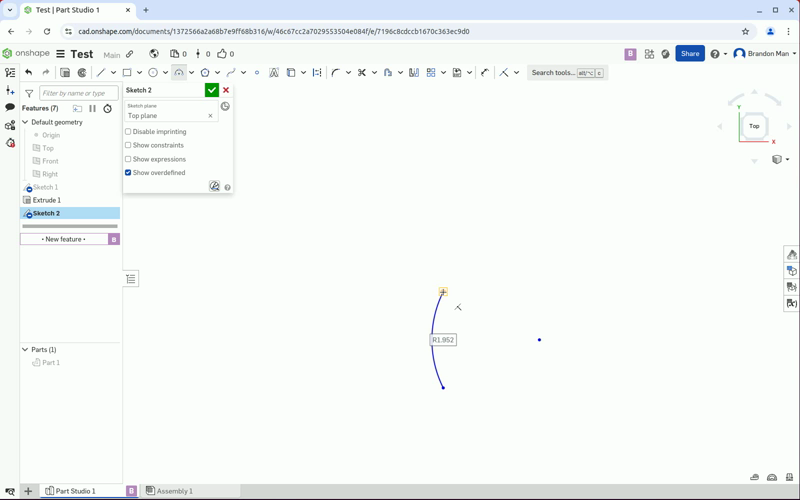
click(443, 291)
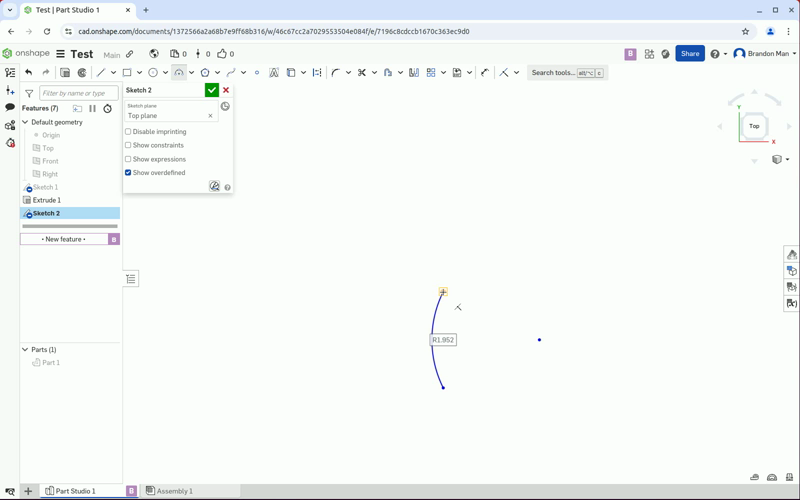
scroll(-6)
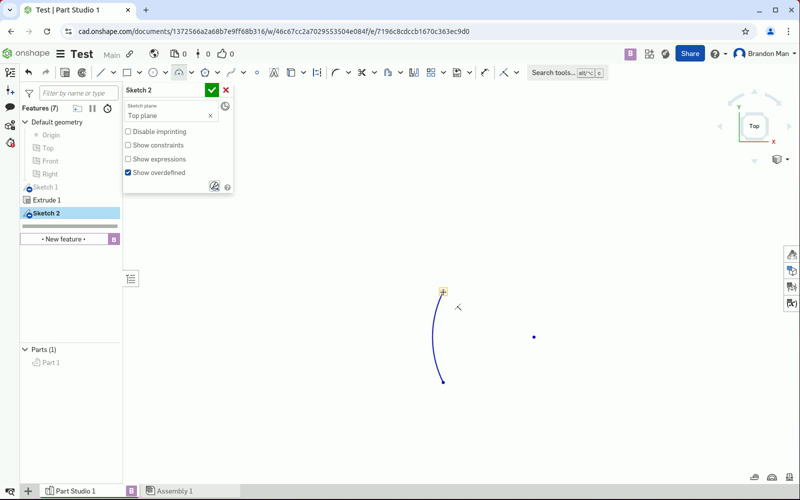
scroll(-6)
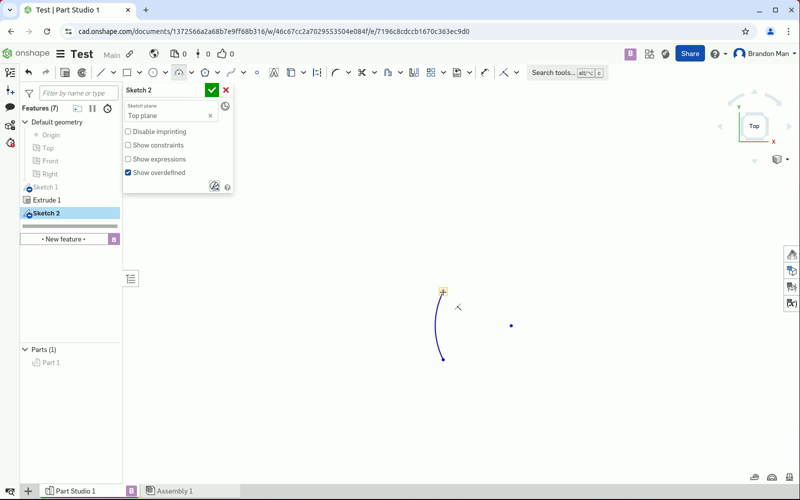
scroll(-6)
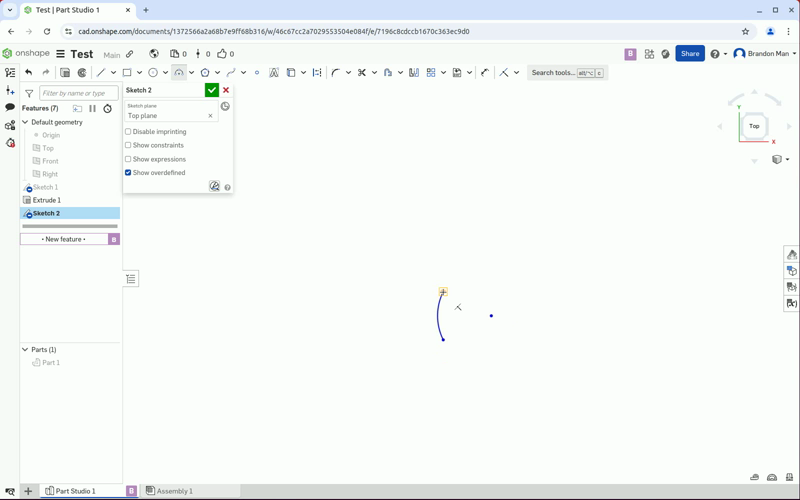
scroll(-6)
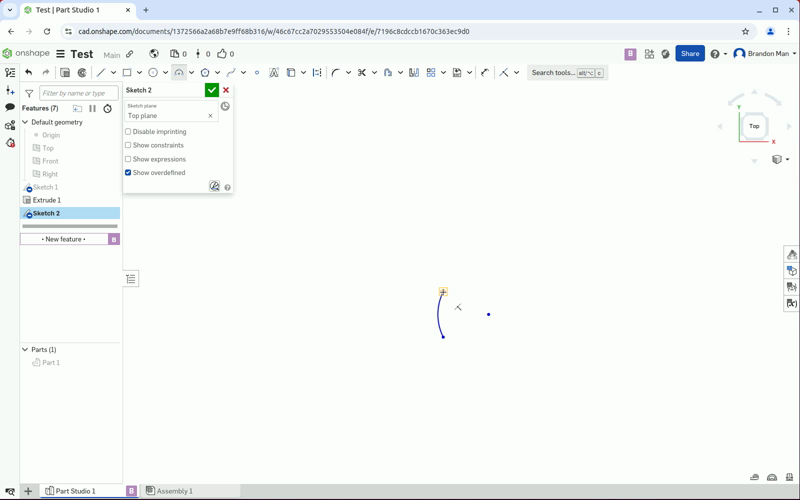
scroll(-6)
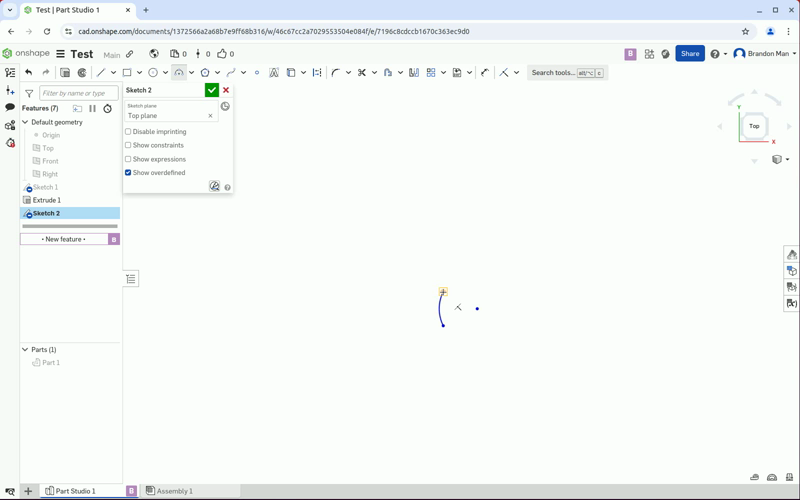
scroll(-6)
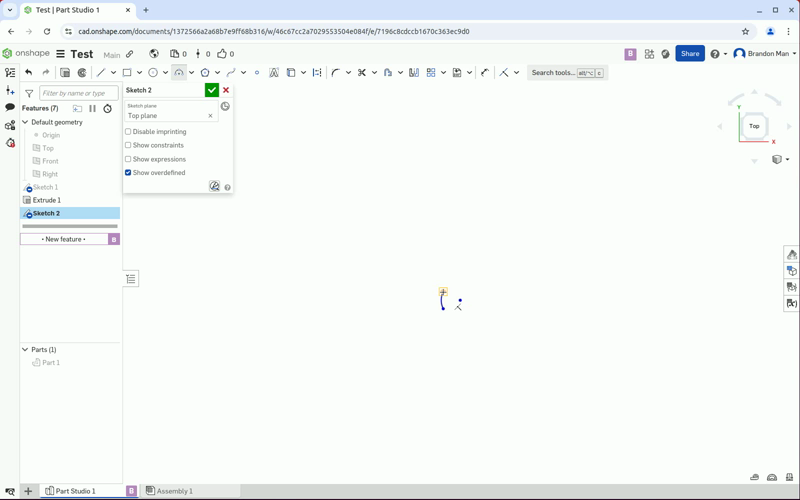
scroll(-6)
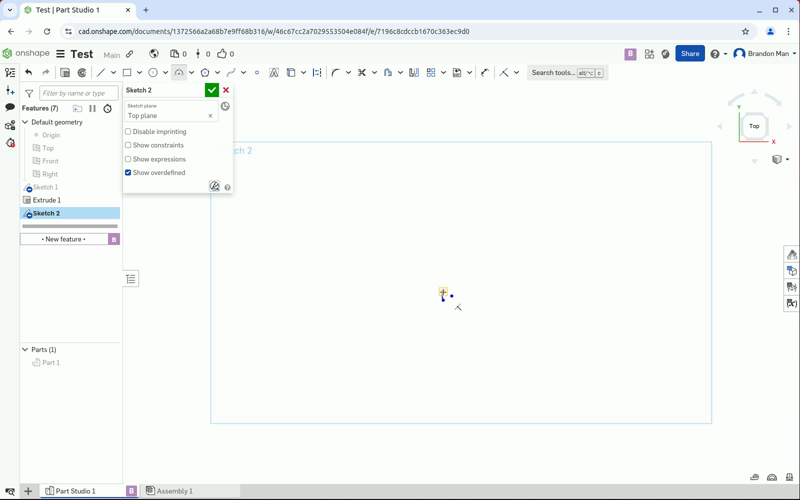
mouse_move(443, 300)
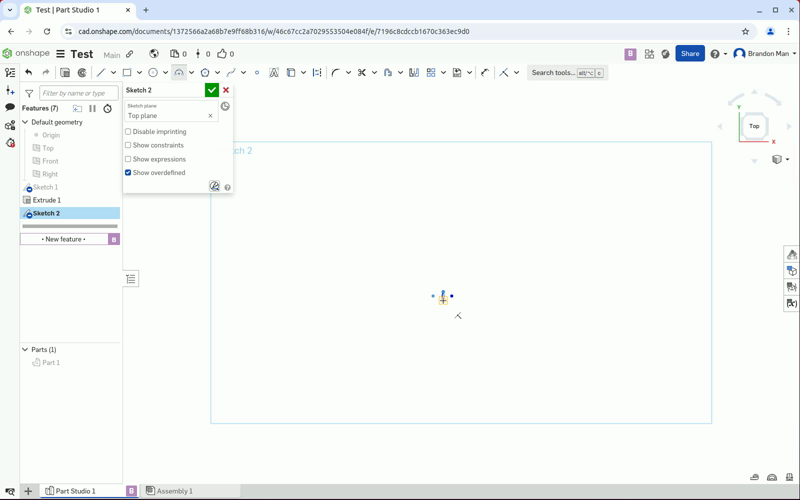
scroll(6)
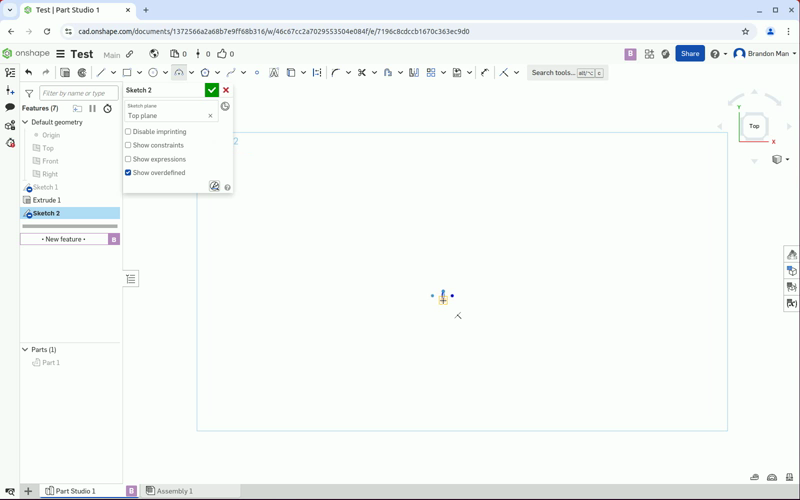
scroll(6)
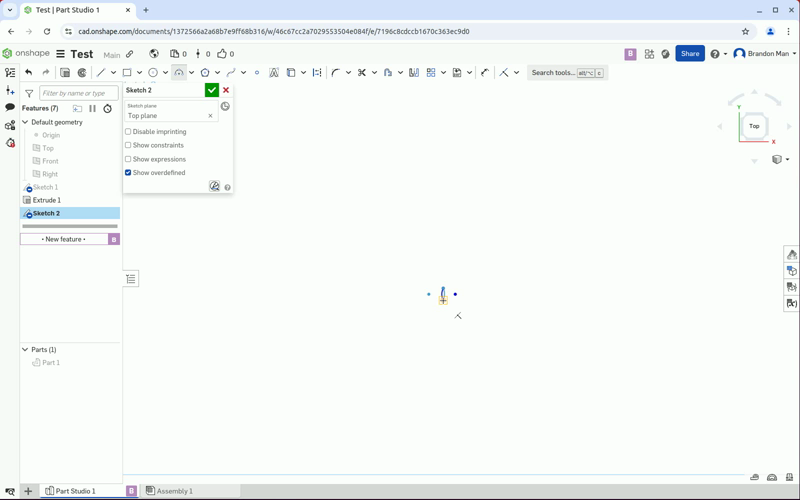
scroll(6)
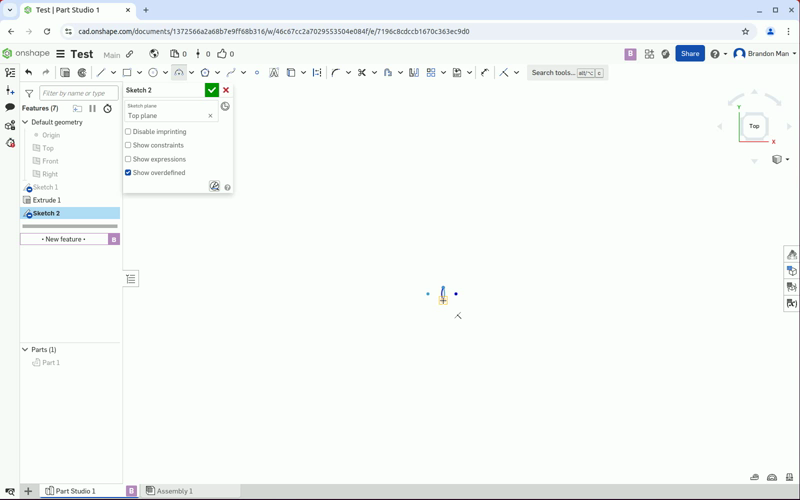
scroll(6)
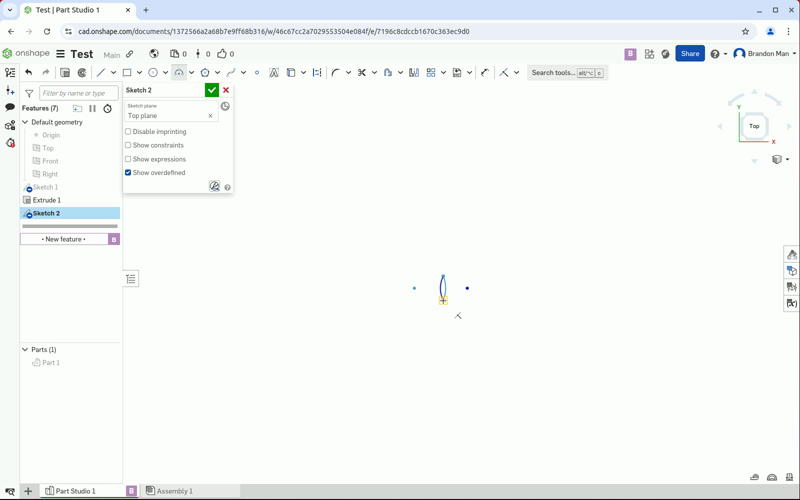
scroll(6)
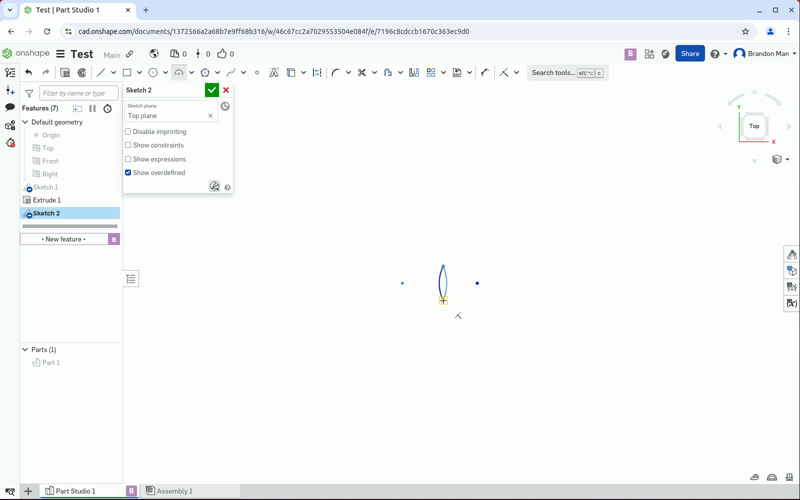
scroll(6)
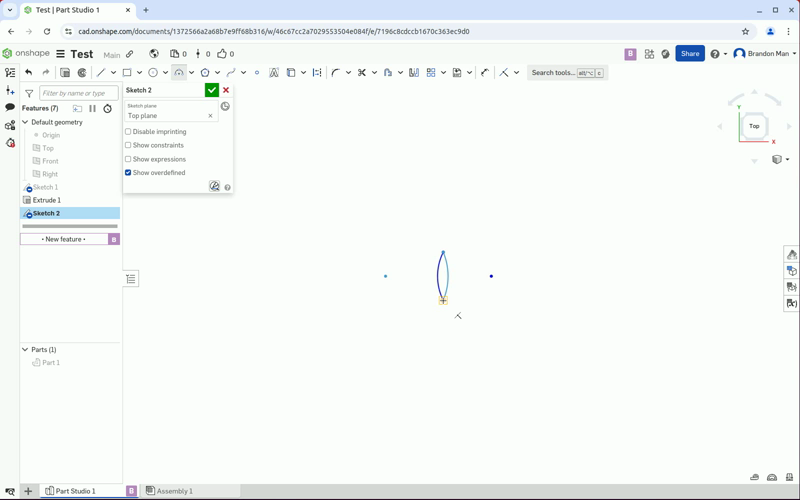
scroll(6)
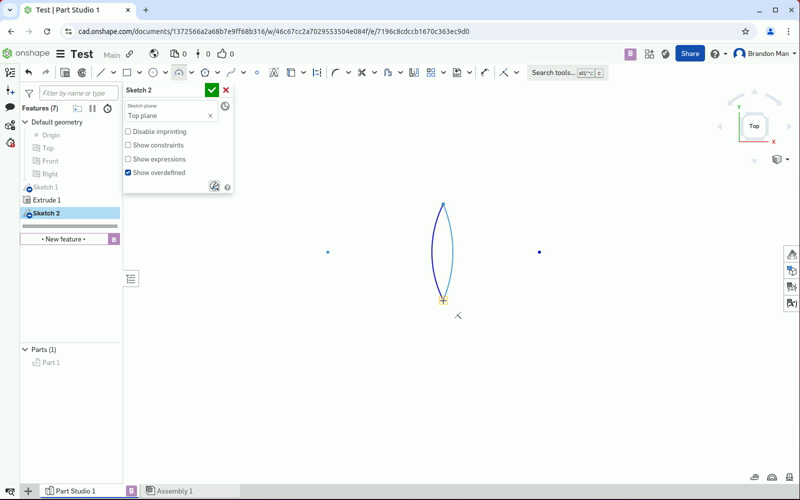
click(443, 300)
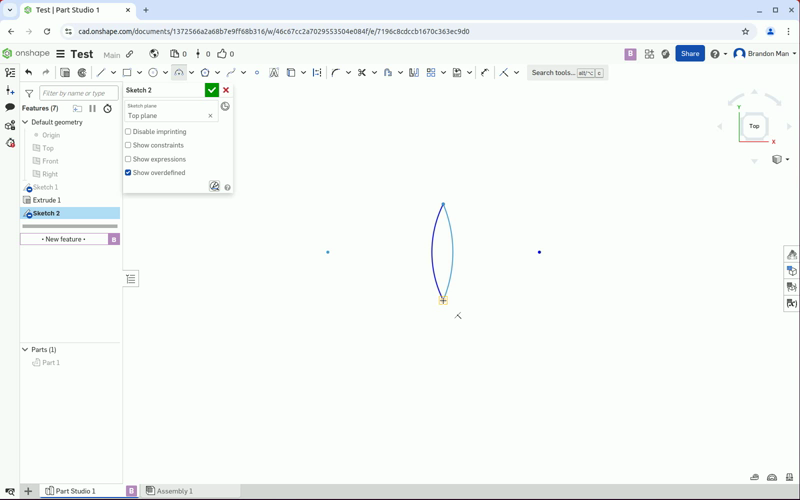
scroll(-6)
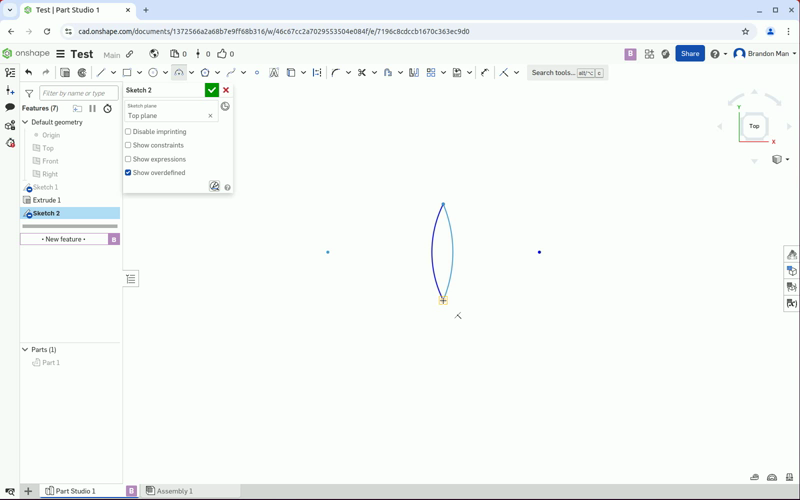
scroll(-6)
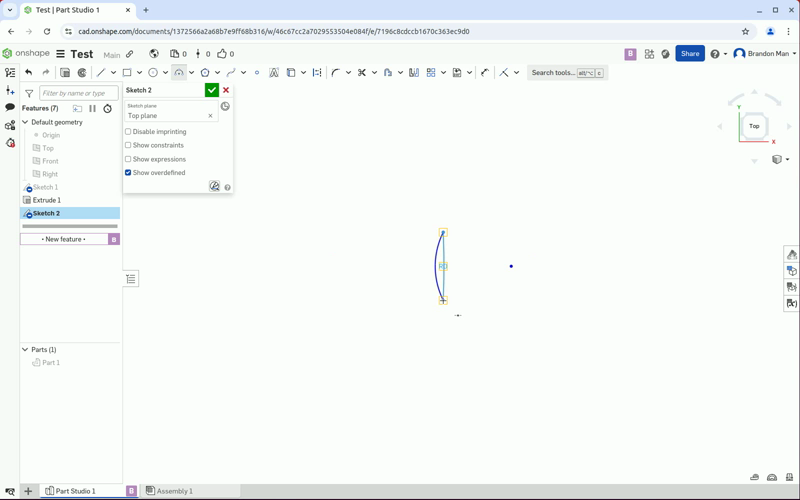
scroll(-6)
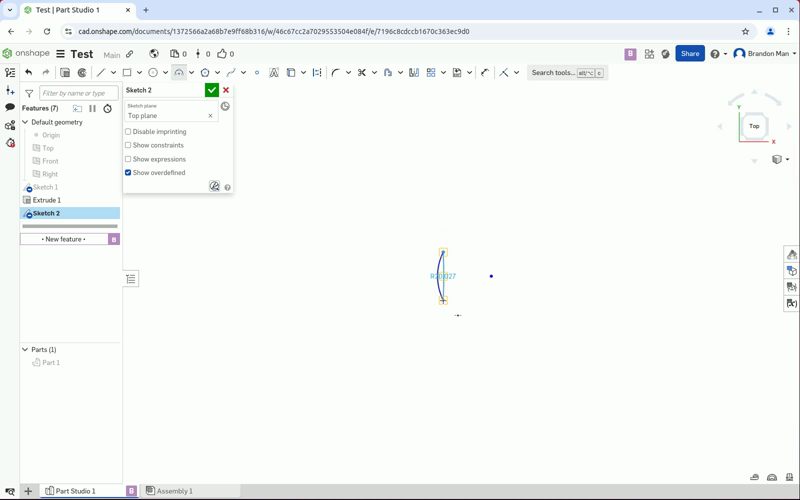
scroll(-6)
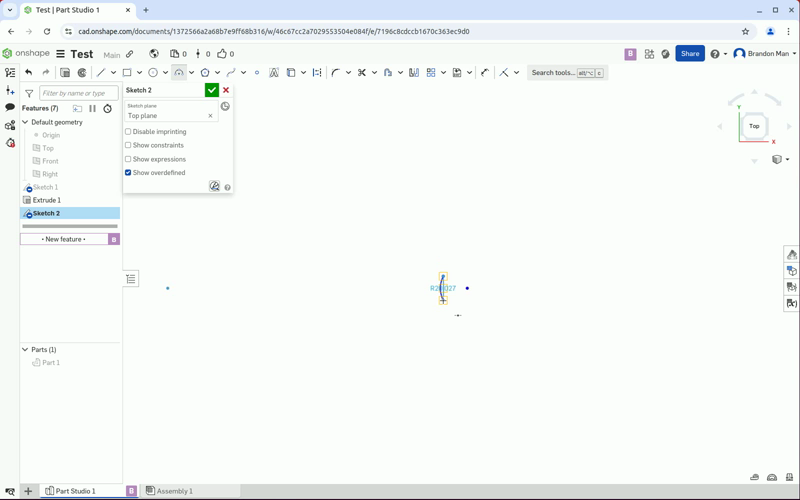
scroll(-6)
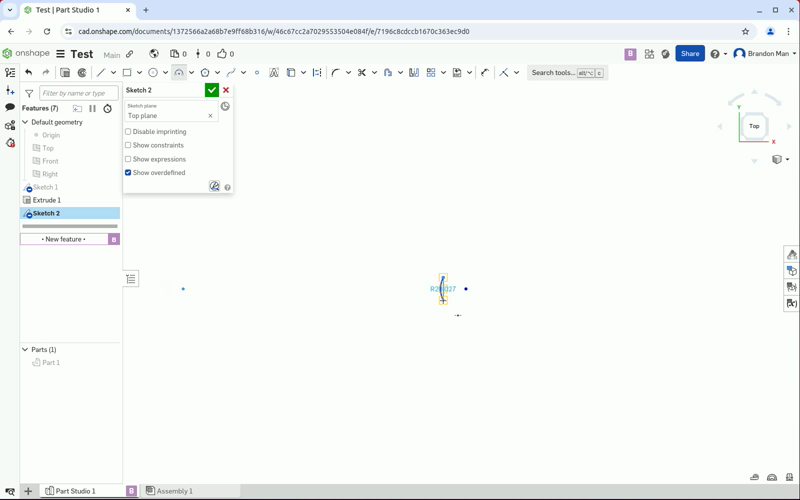
scroll(-6)
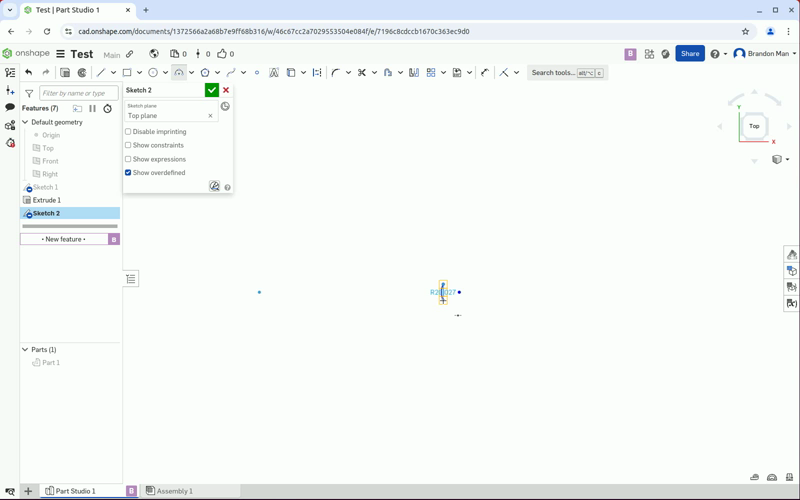
scroll(-6)
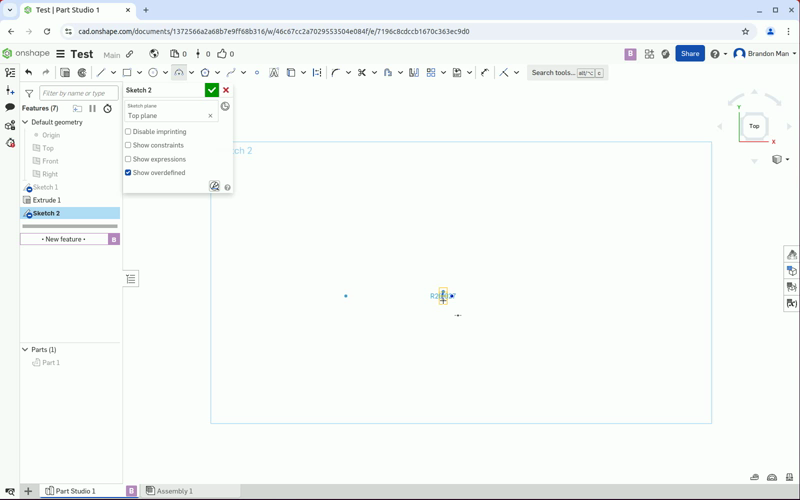
key_down(shift)
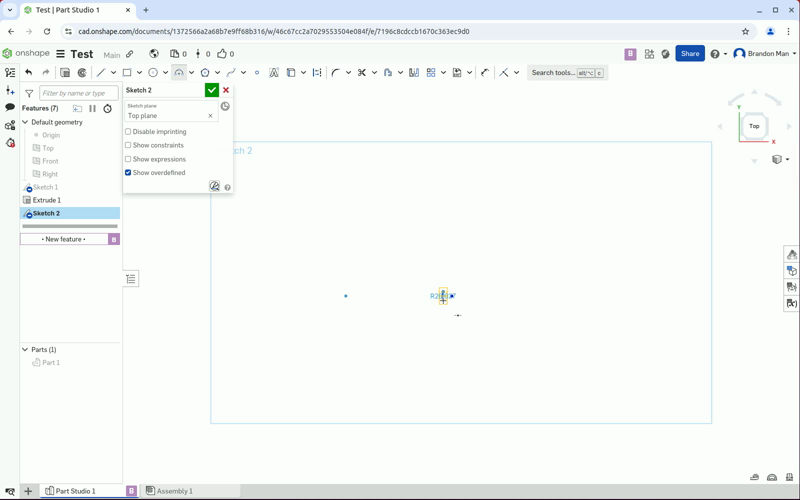
mouse_move(435, 296)
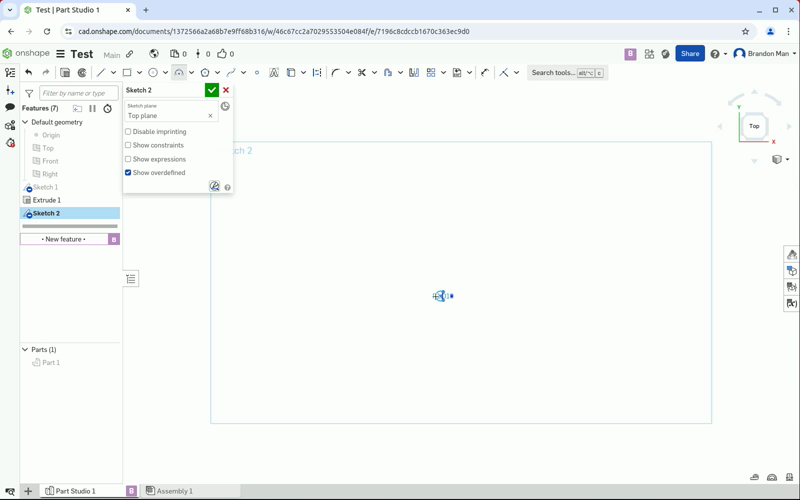
click(435, 296)
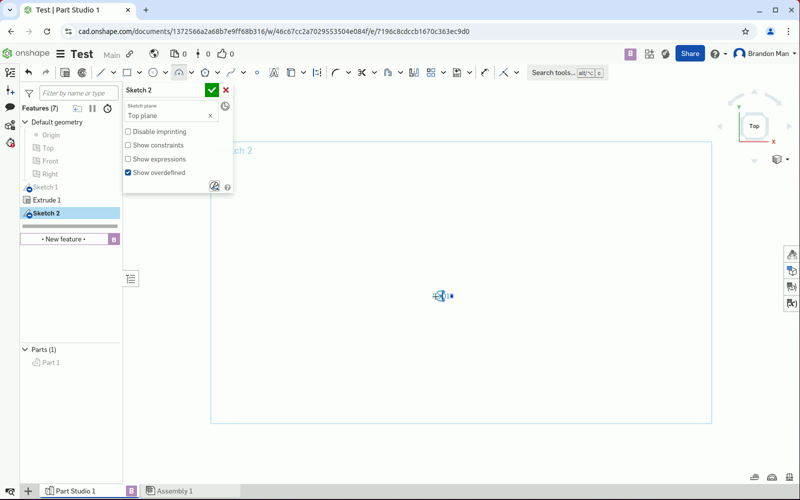
key_up(shift)
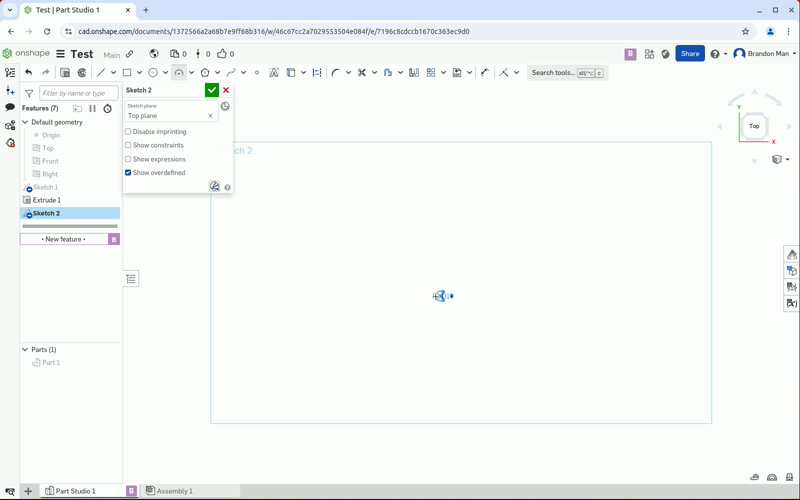
key(esc)
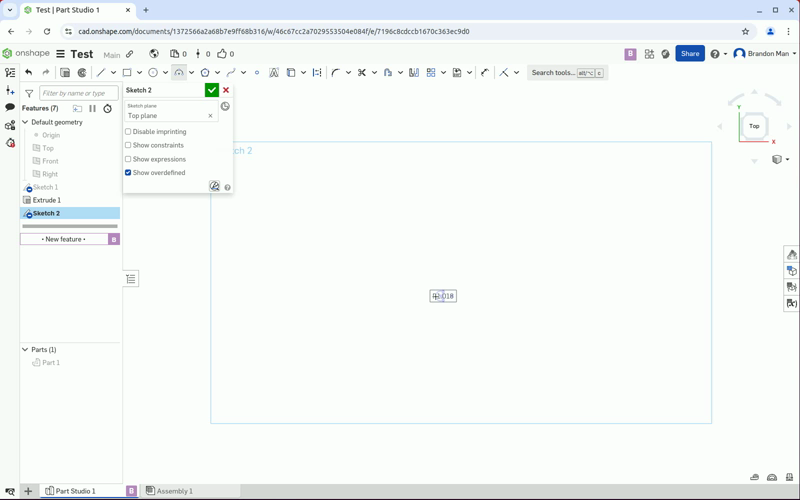
mouse_move(439, 300)
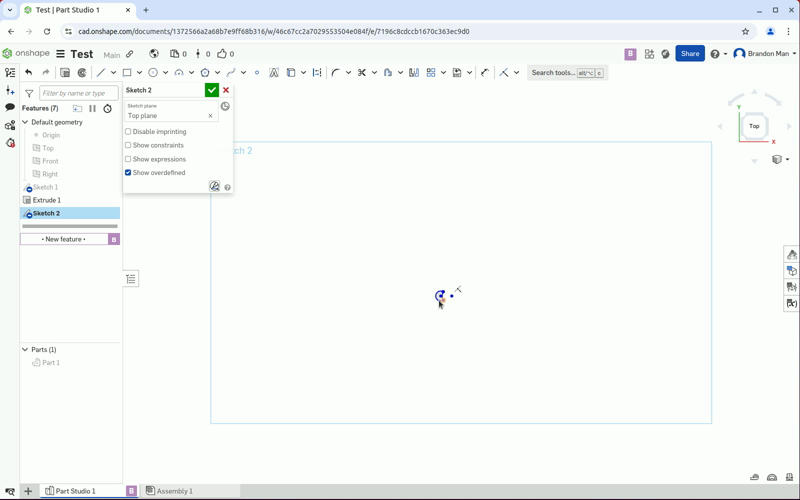
scroll(6)
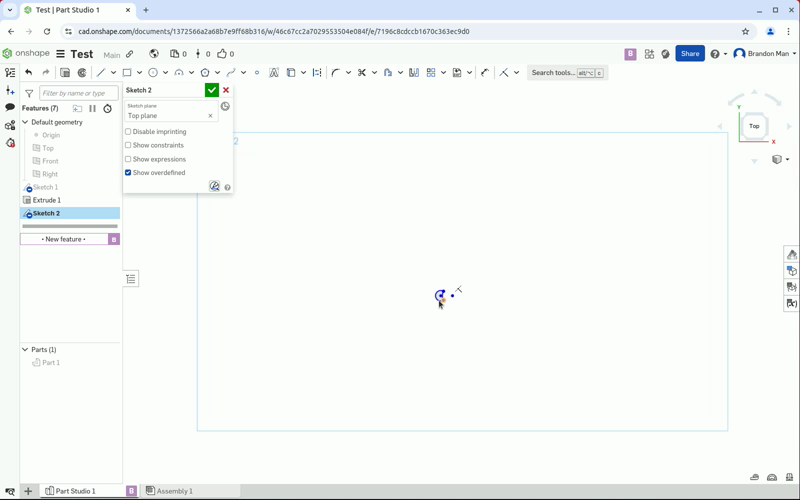
scroll(6)
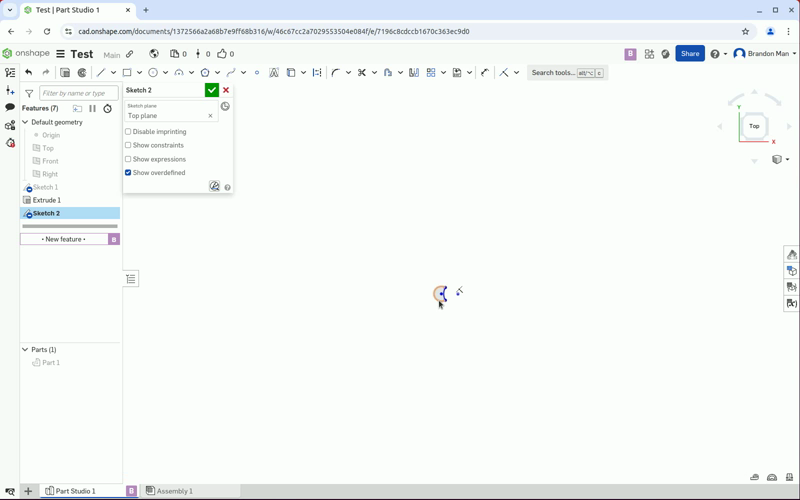
scroll(6)
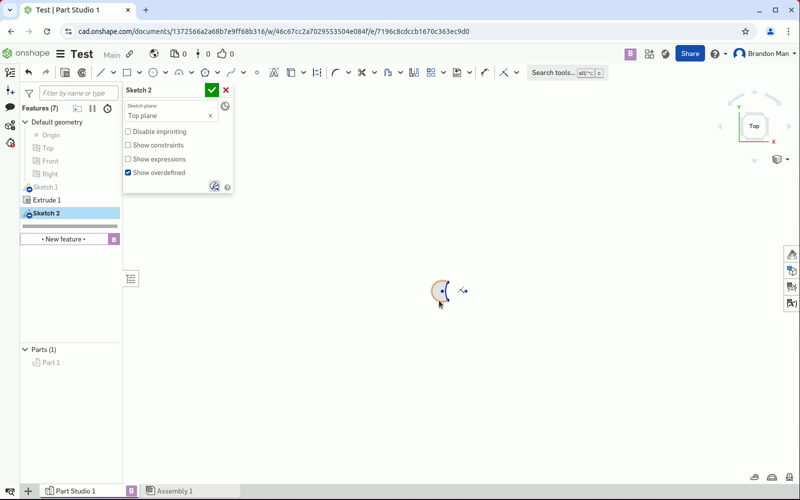
scroll(6)
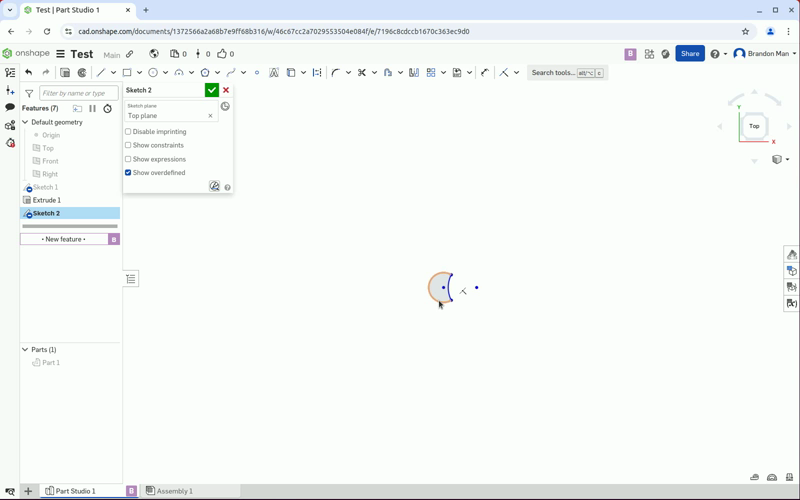
scroll(6)
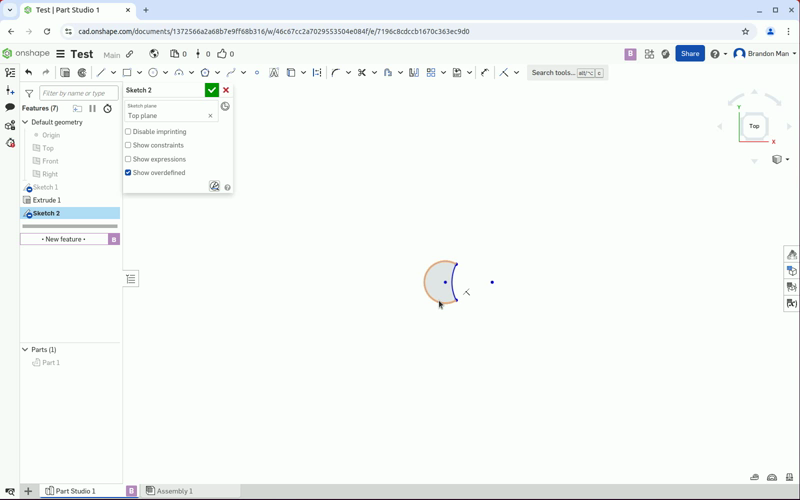
scroll(6)
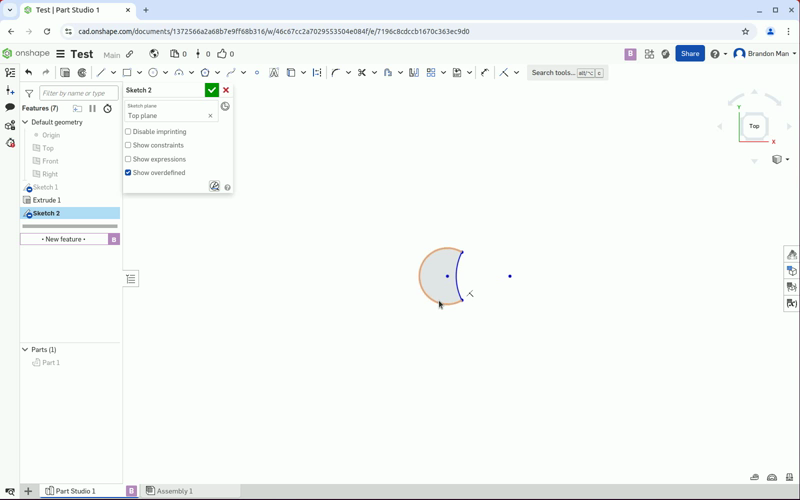
scroll(6)
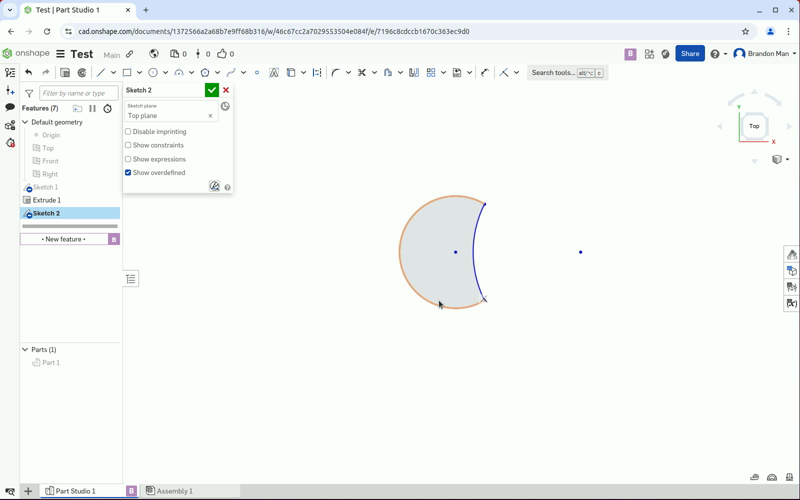
click(439, 300)
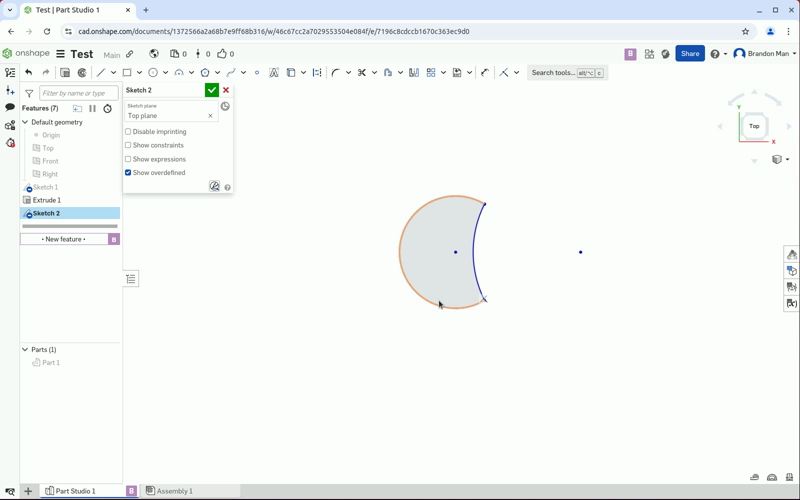
scroll(-6)
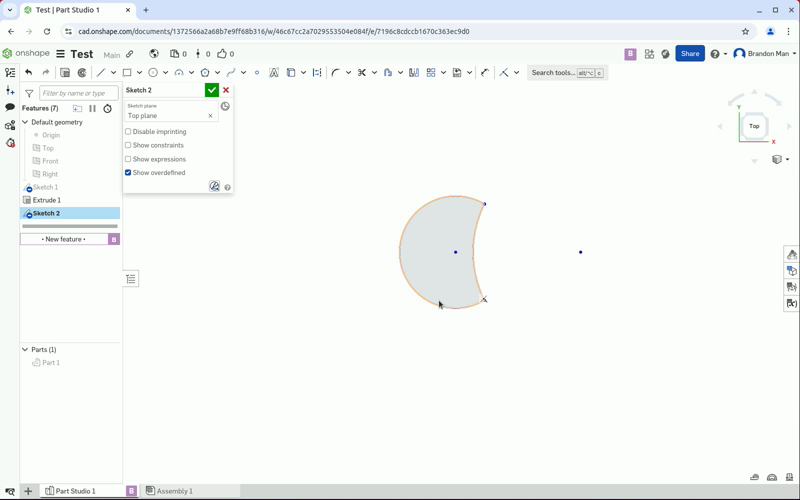
scroll(-6)
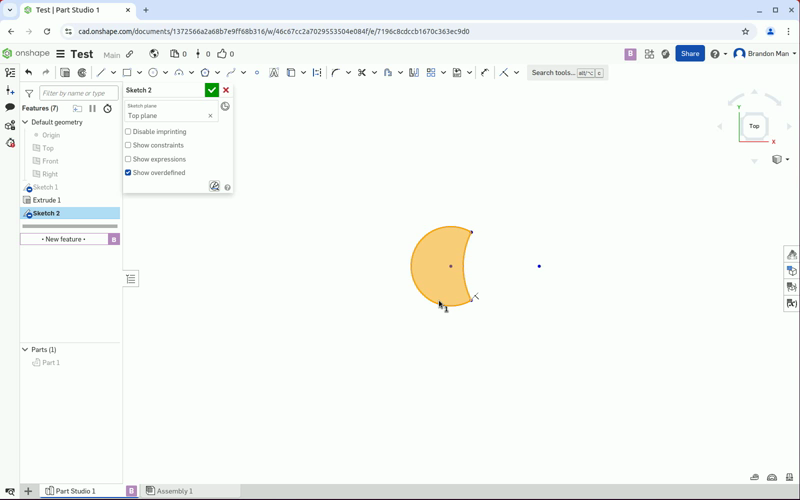
scroll(-6)
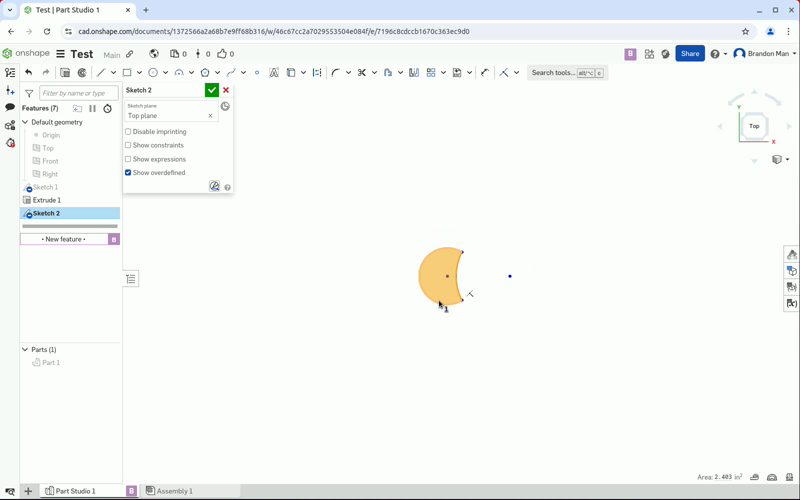
scroll(-6)
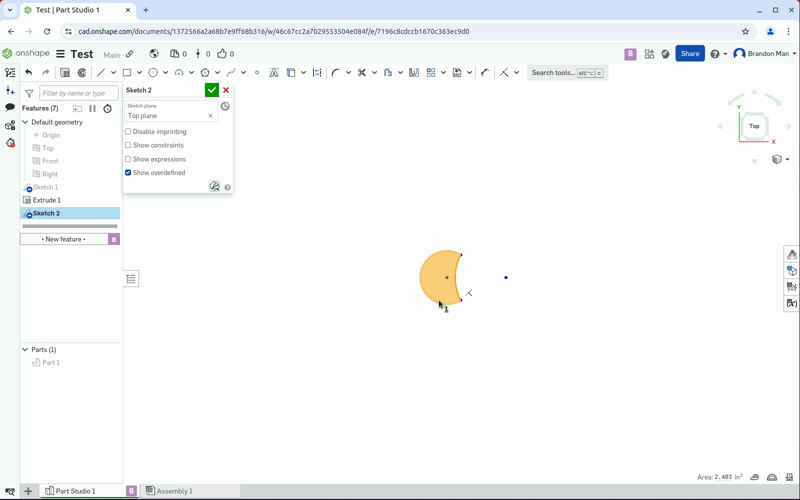
scroll(-6)
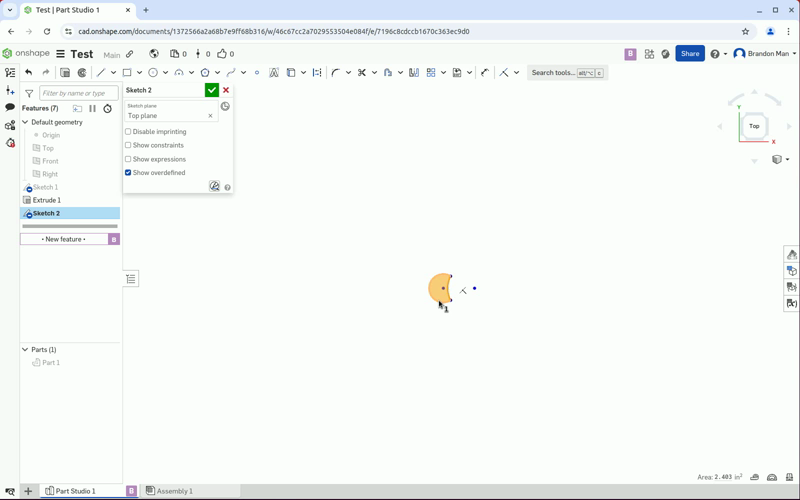
scroll(-6)
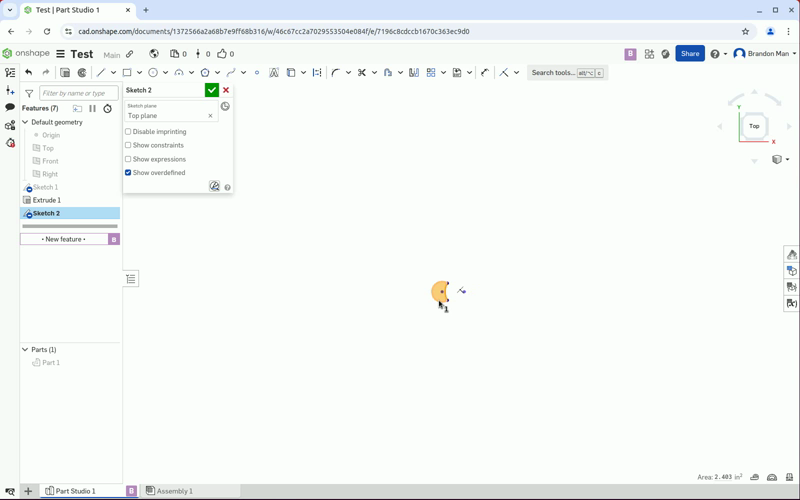
scroll(-6)
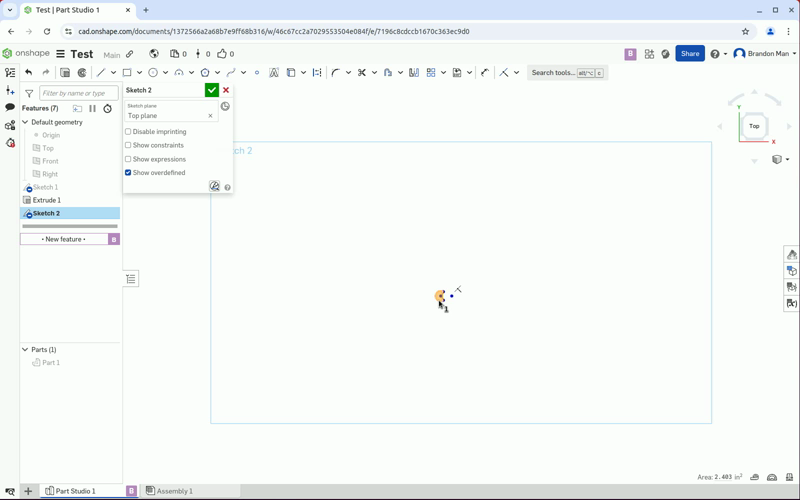
mouse_move(73, 352)
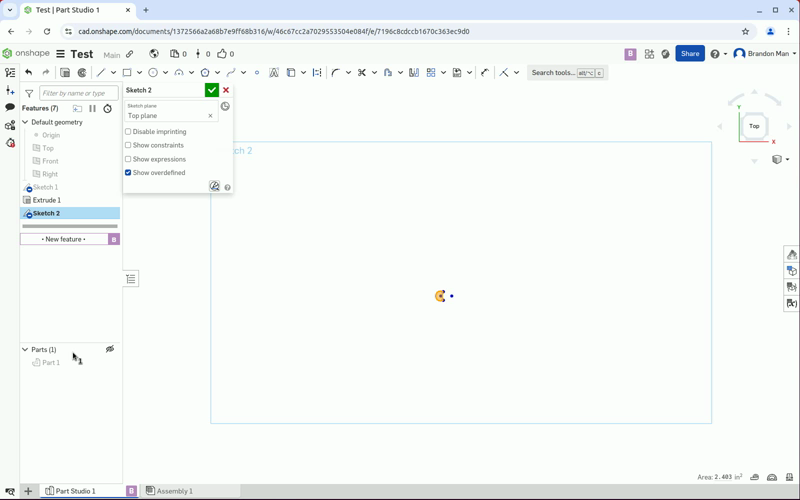
key(shift+y)
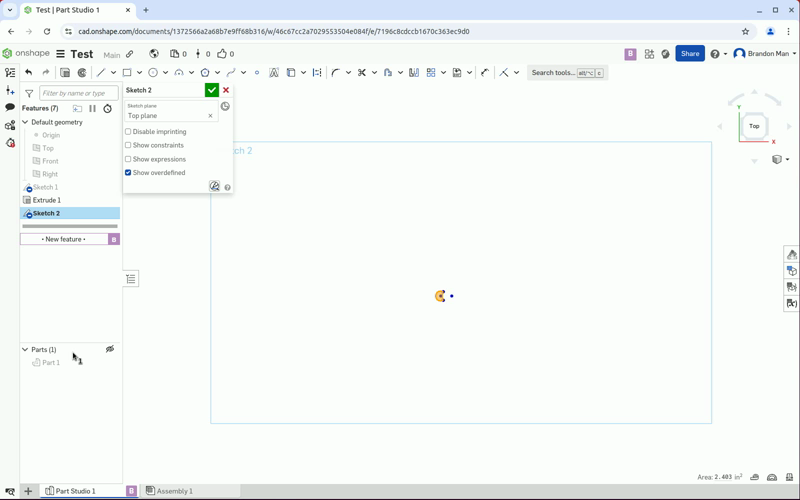
key(shift+e)
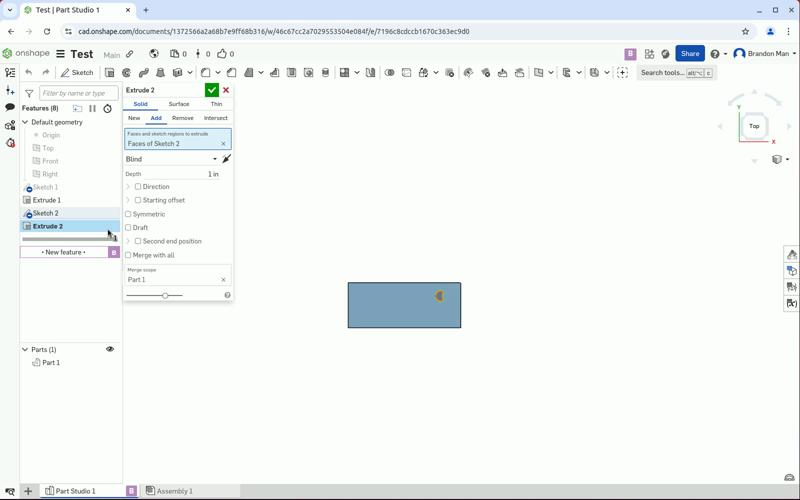
mouse_move(143, 106)
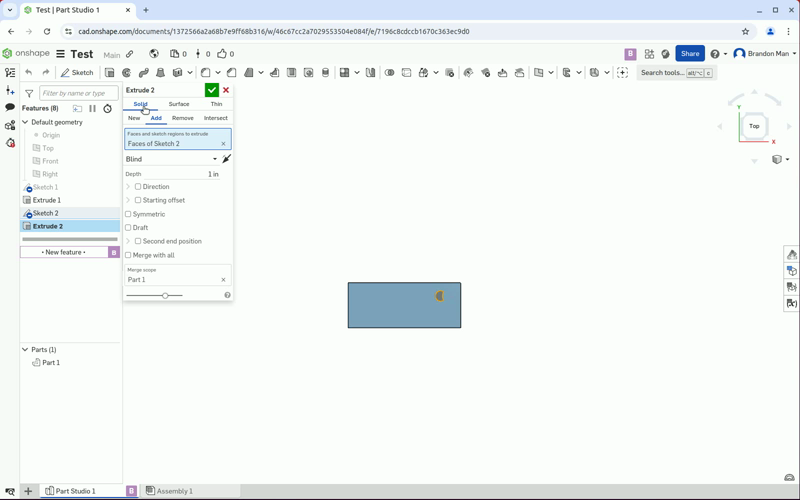
click(143, 106)
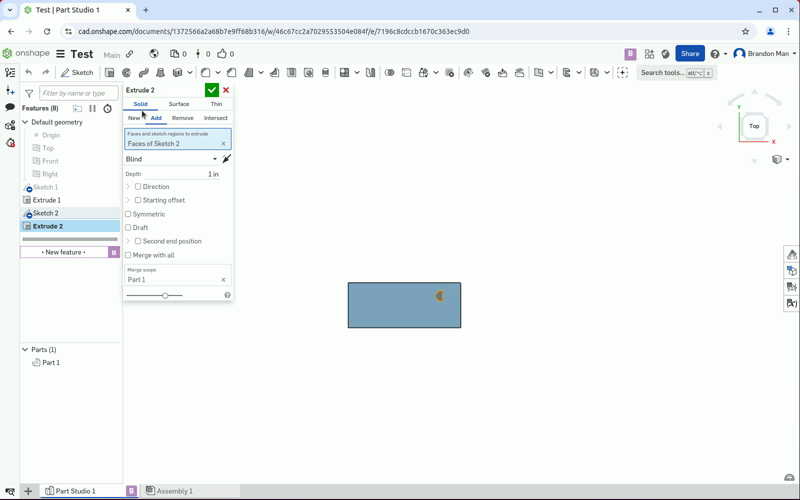
mouse_move(137, 120)
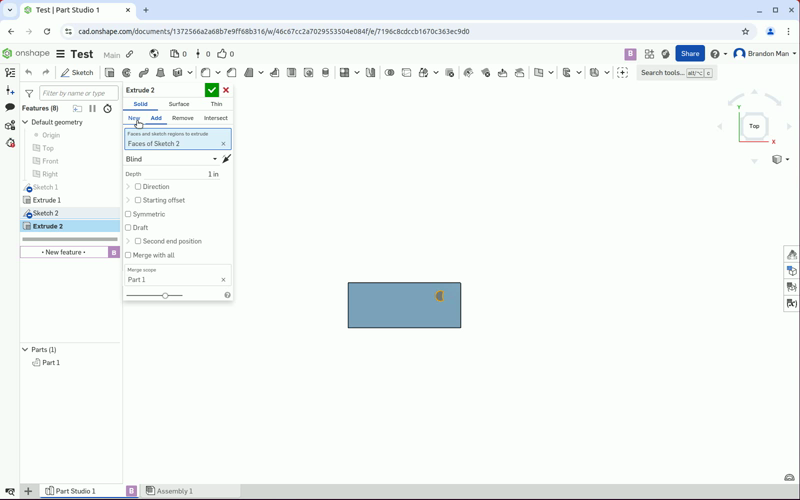
click(137, 120)
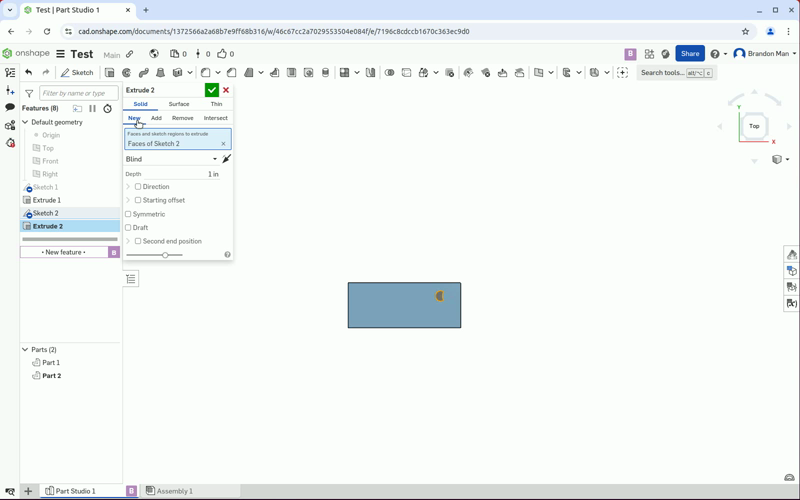
key(tab, 4)
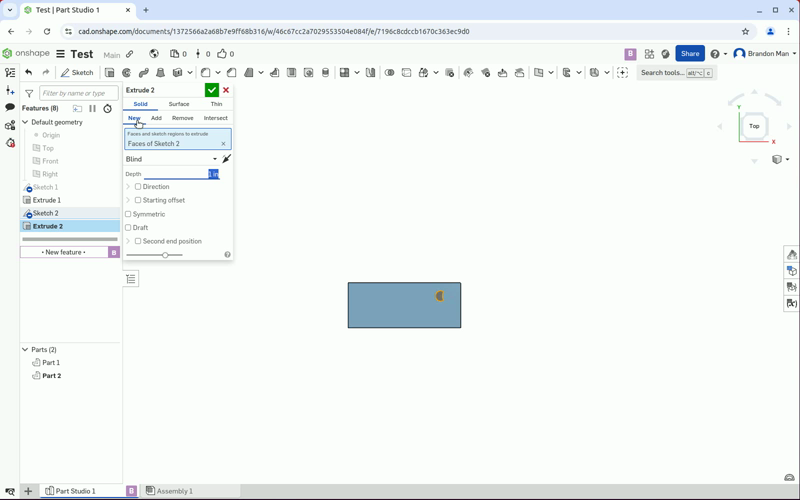
text(2.407)
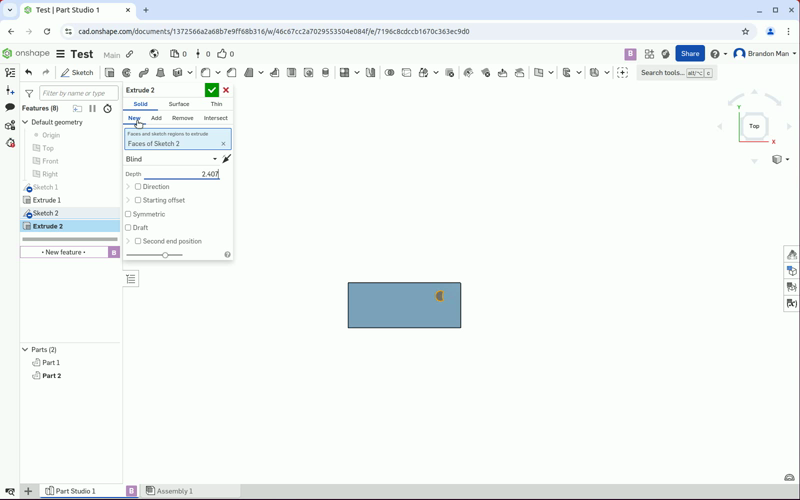
key(enter)
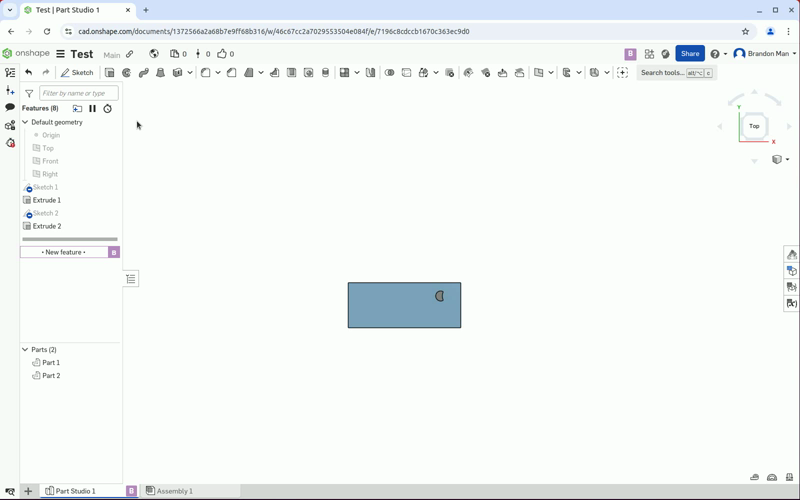
key(shift+h)
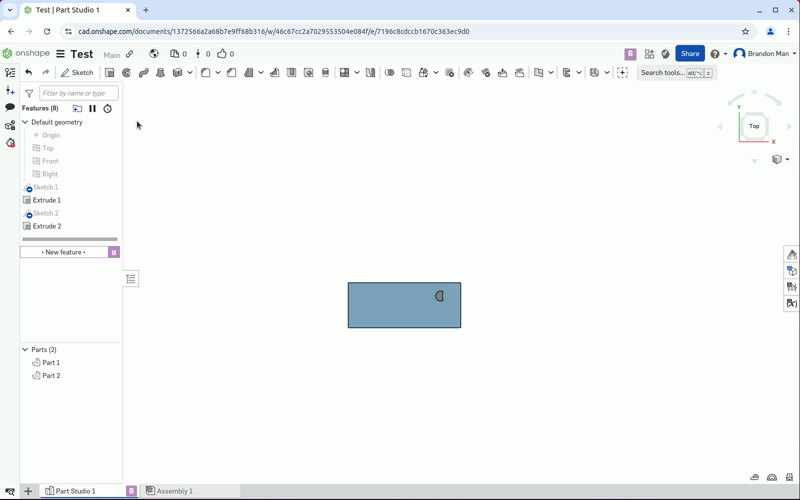
key(shift+h)
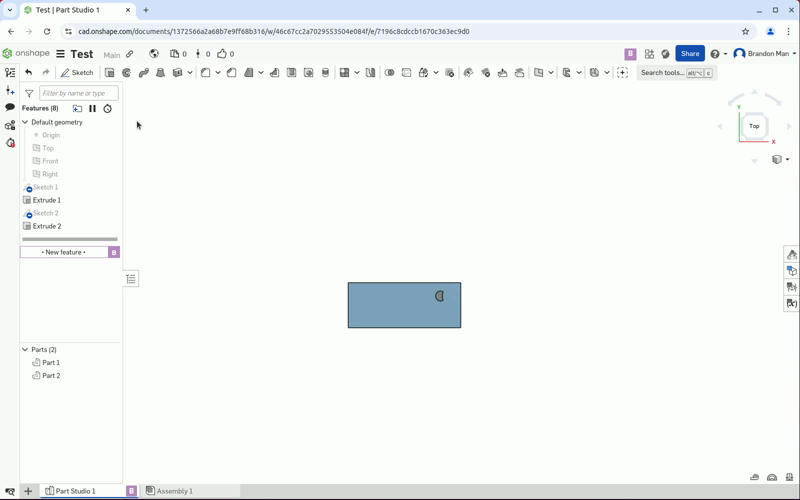
mouse_move(73, 189)
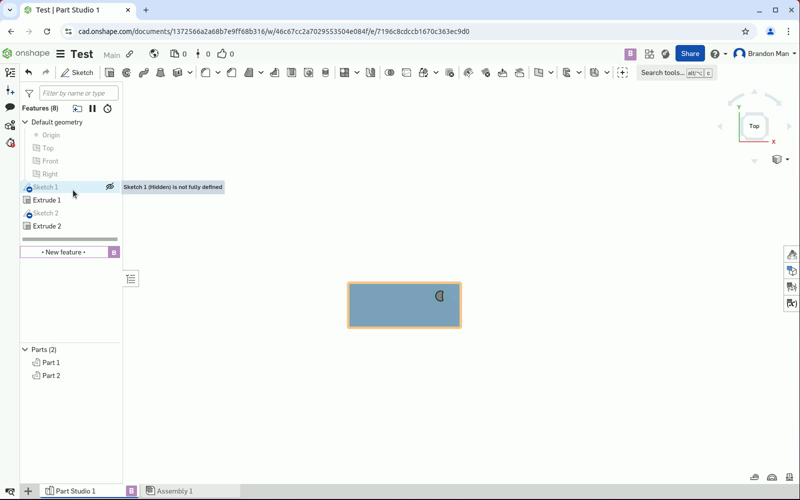
click(73, 189)
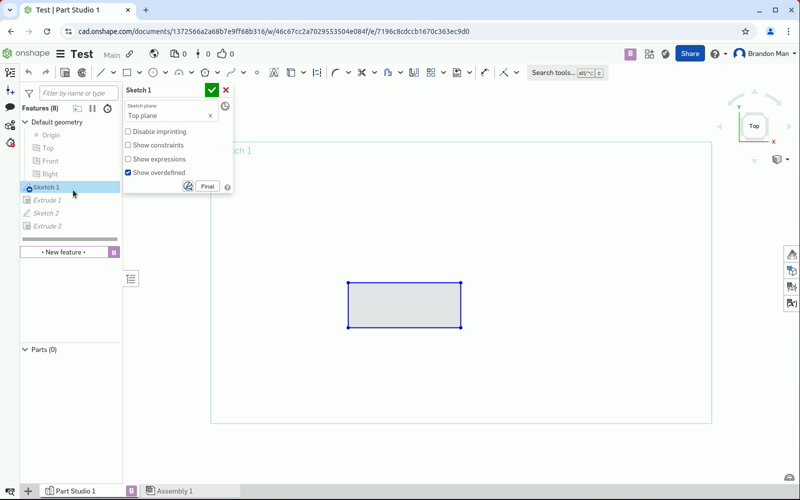
mouse_move(229, 92)
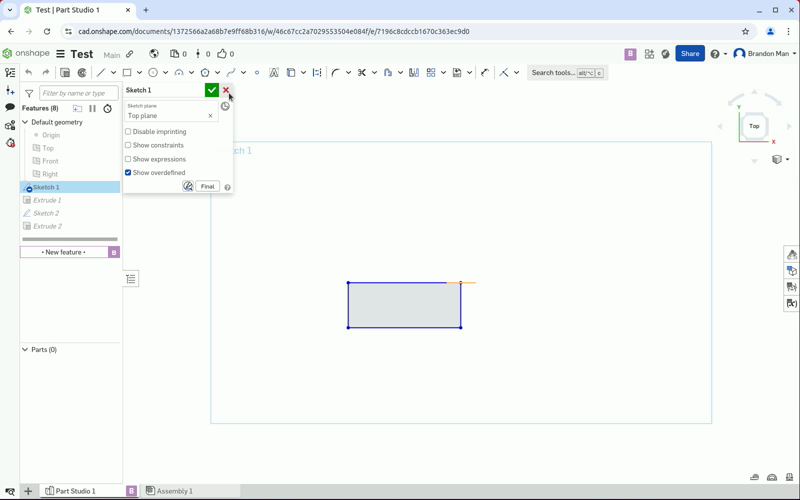
click(229, 92)
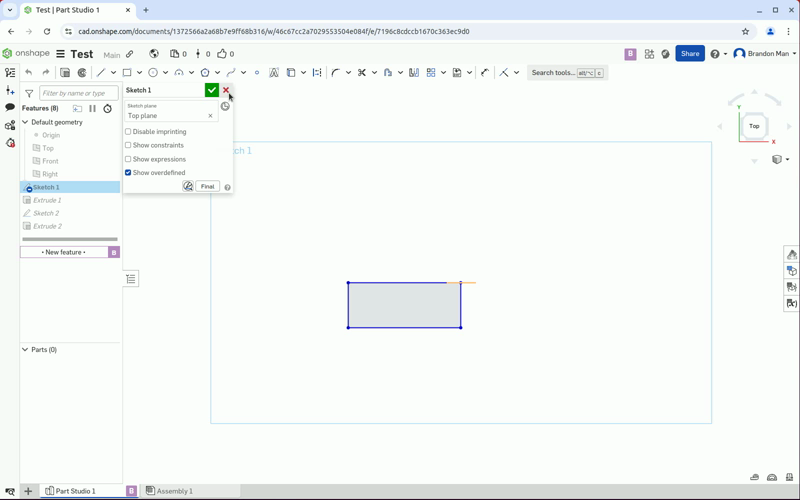
key(shift+s)
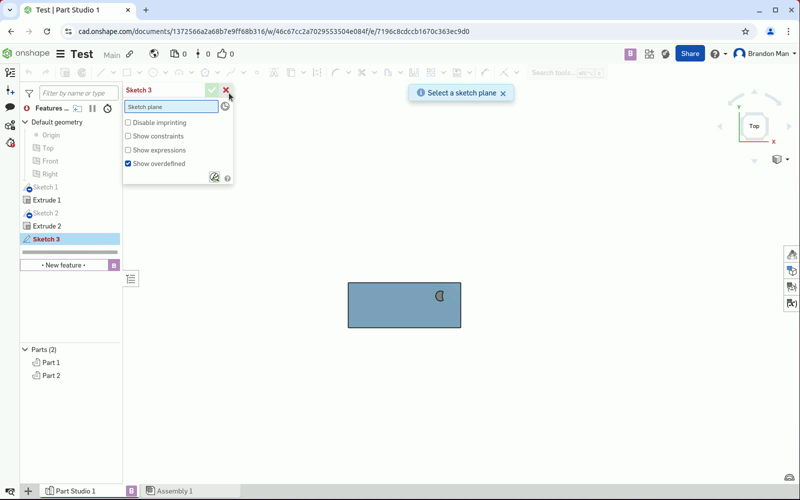
mouse_move(73, 150)
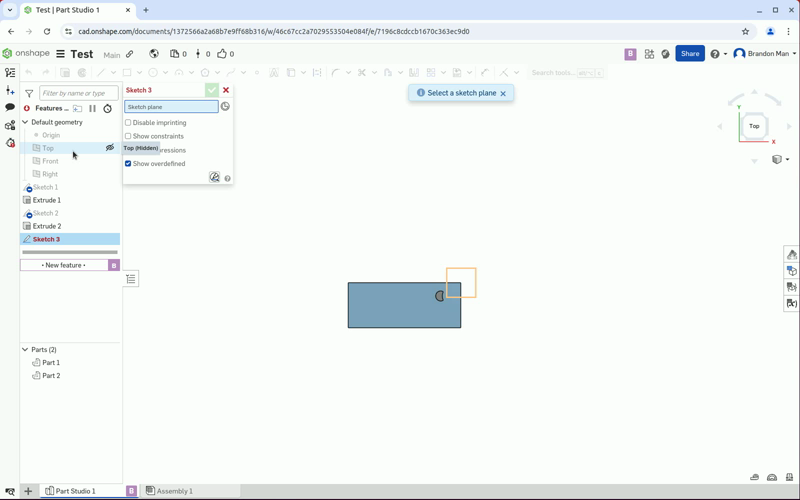
click(73, 150)
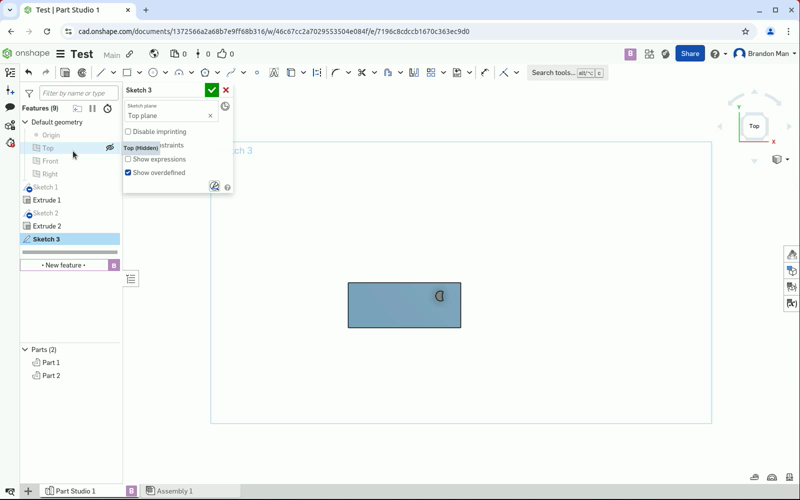
mouse_move(73, 352)
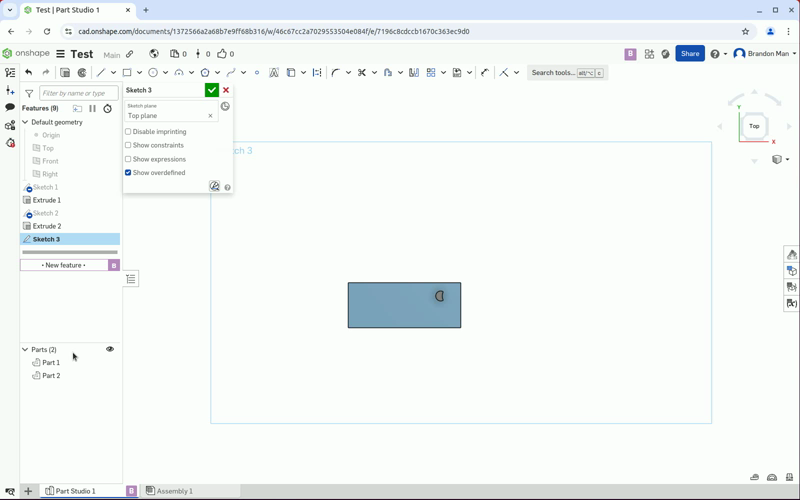
key(y)
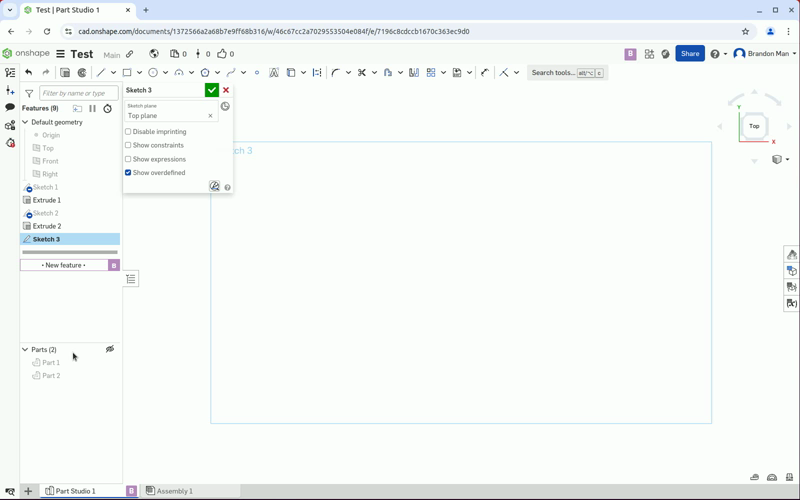
key(a)
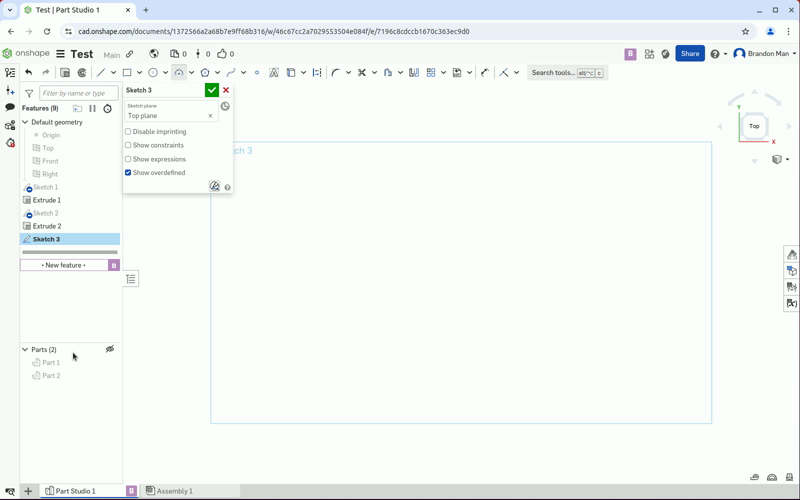
key_down(shift)
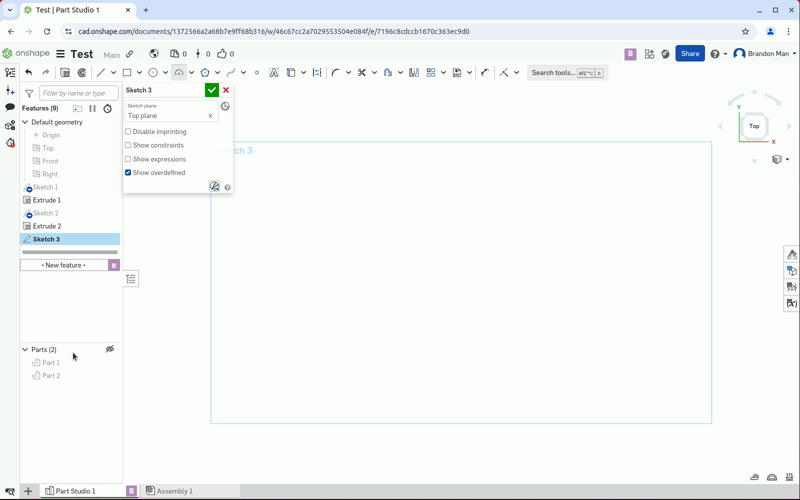
mouse_move(443, 300)
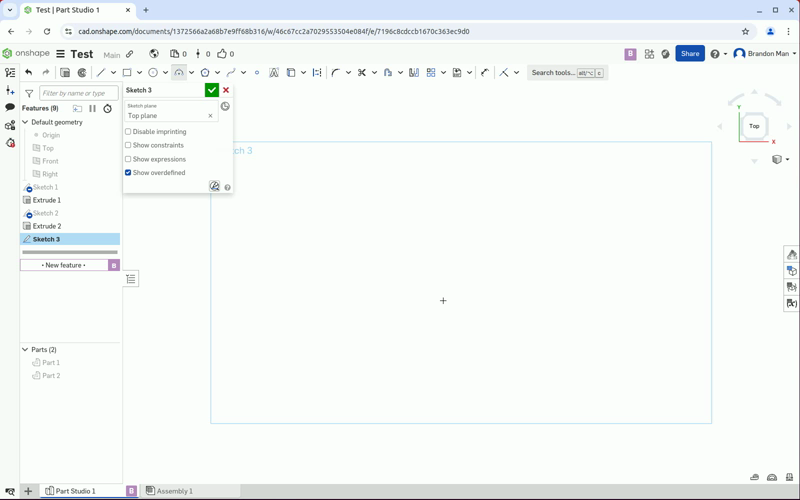
click(443, 300)
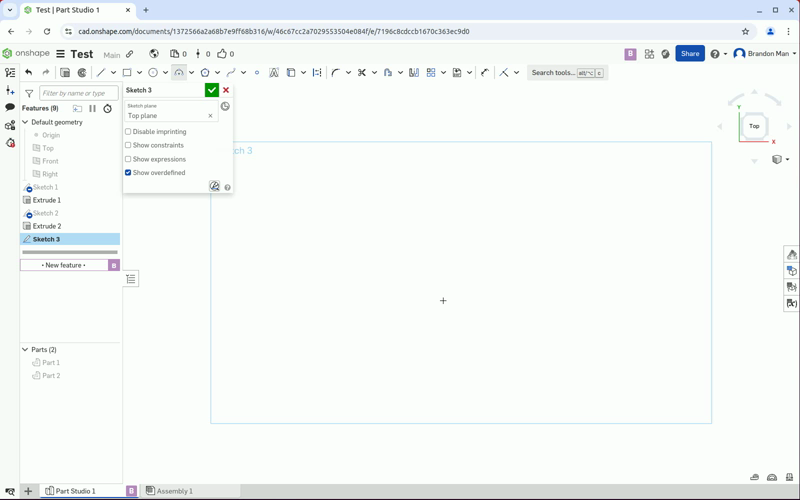
key_up(shift)
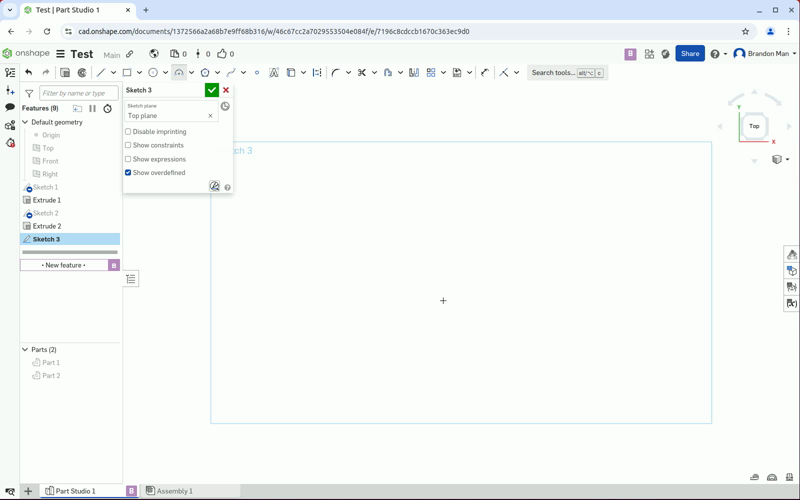
key_down(shift)
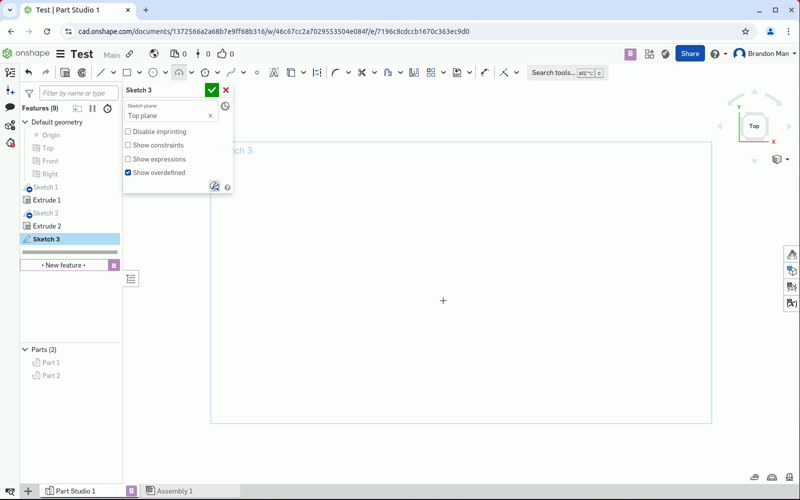
mouse_move(443, 291)
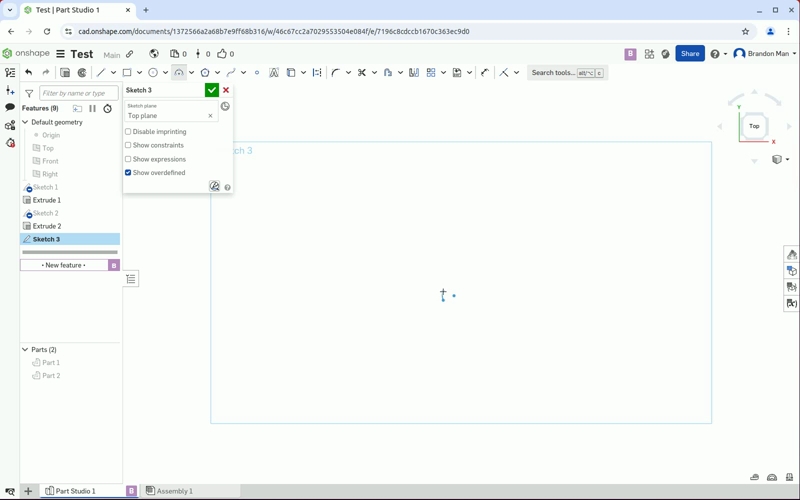
click(443, 291)
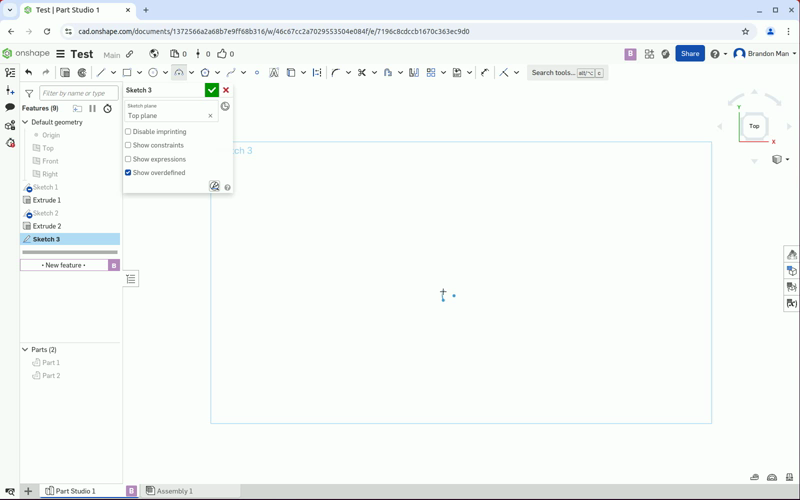
mouse_move(446, 295)
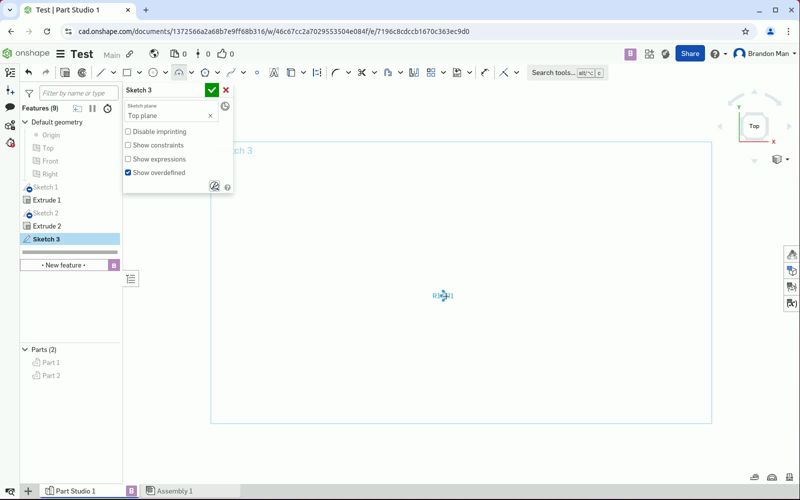
click(446, 295)
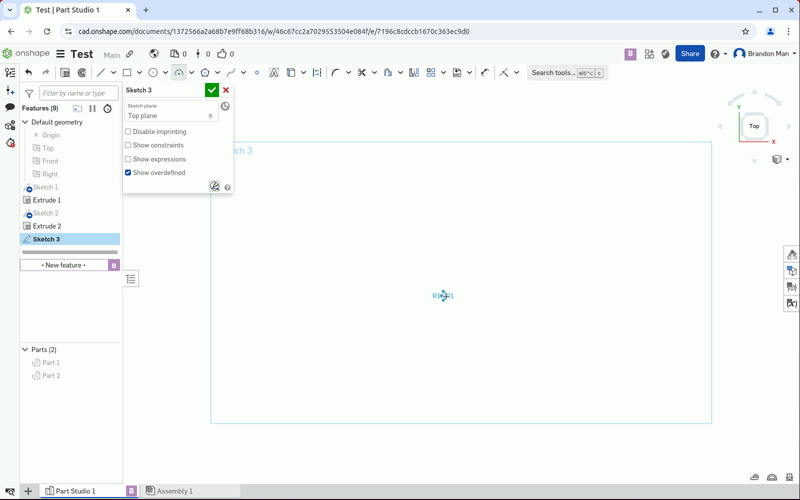
key_up(shift)
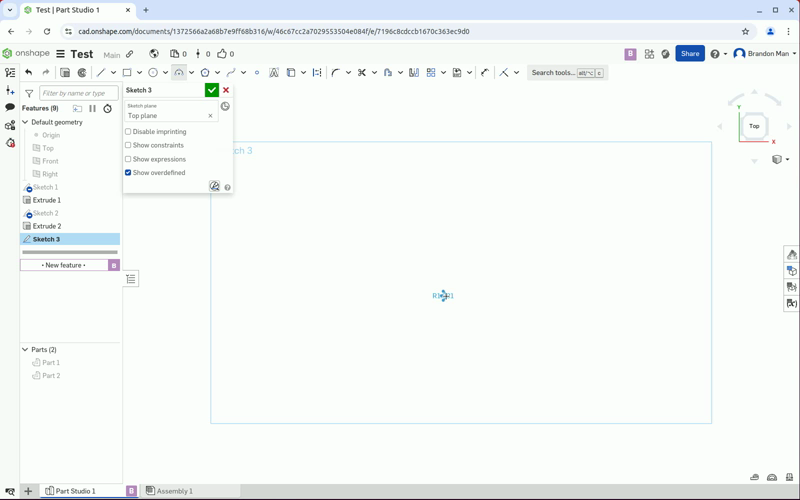
mouse_move(443, 291)
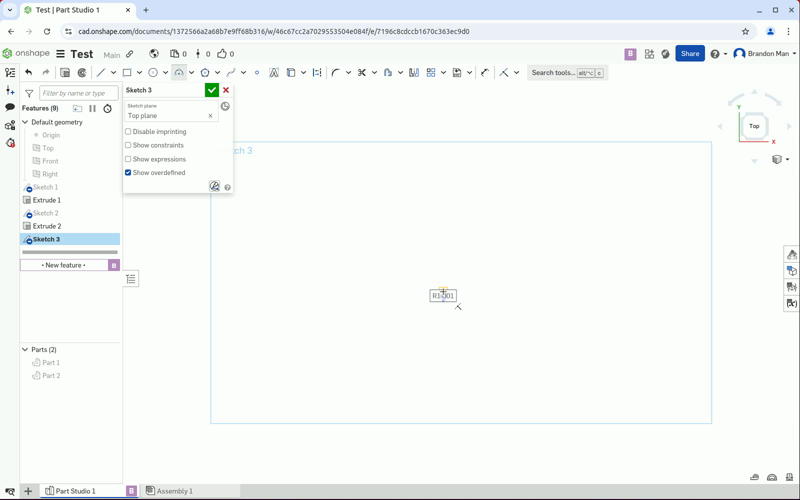
click(443, 291)
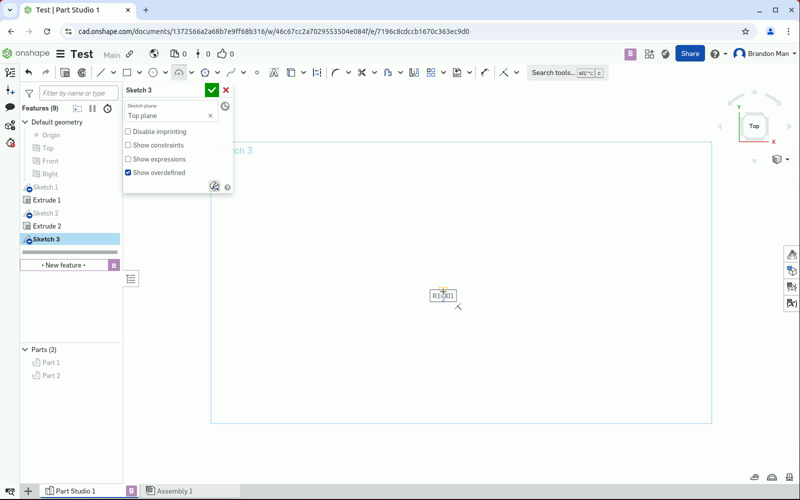
mouse_move(443, 300)
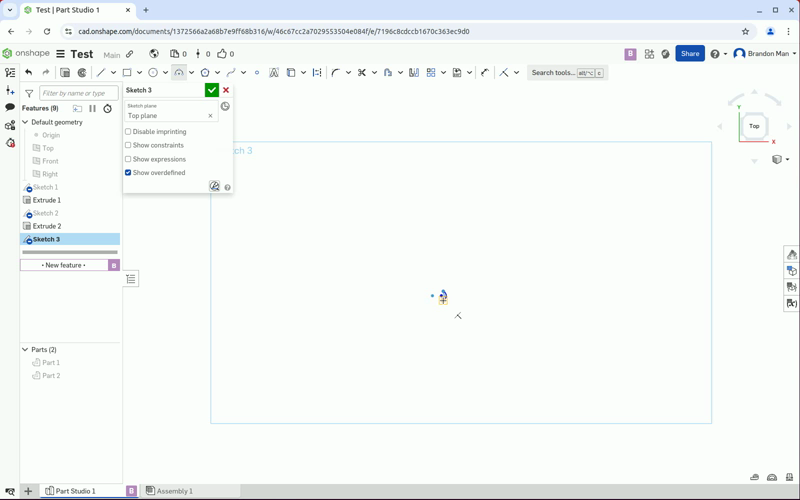
click(443, 300)
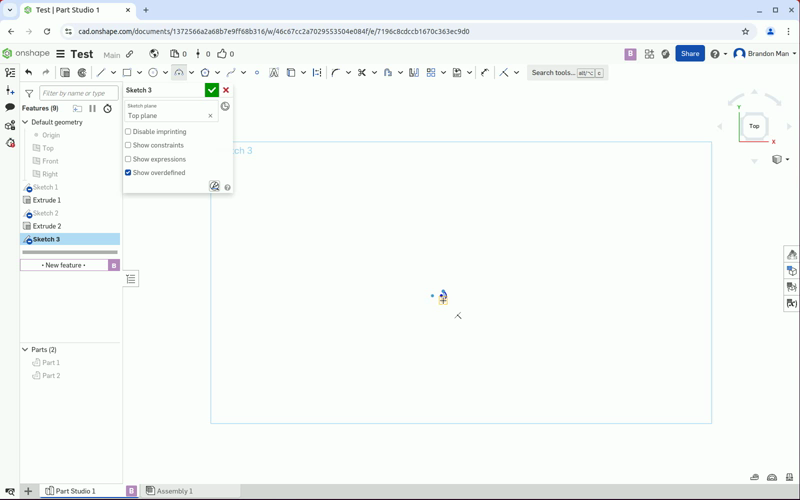
key_down(shift)
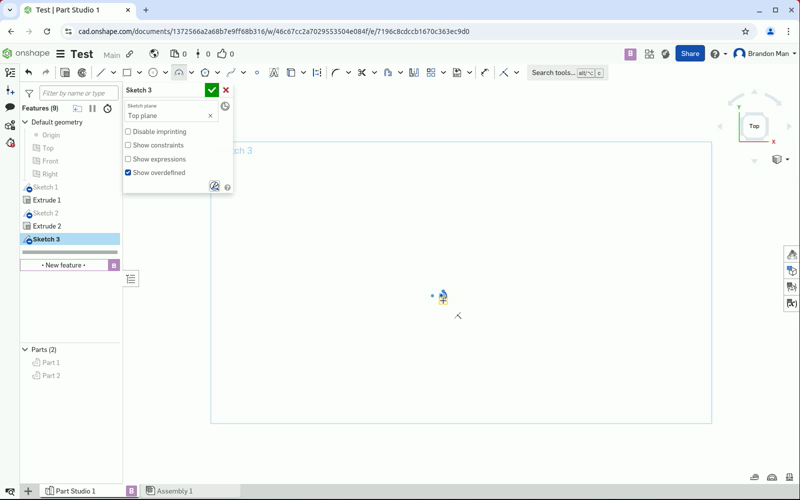
mouse_move(441, 295)
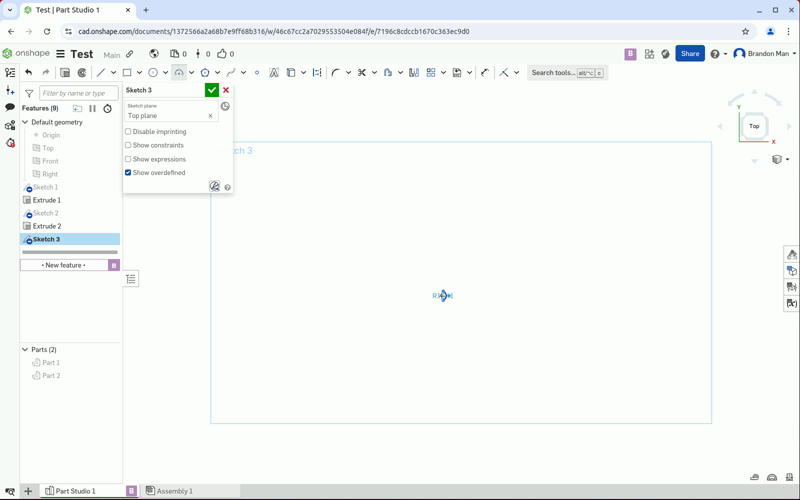
scroll(6)
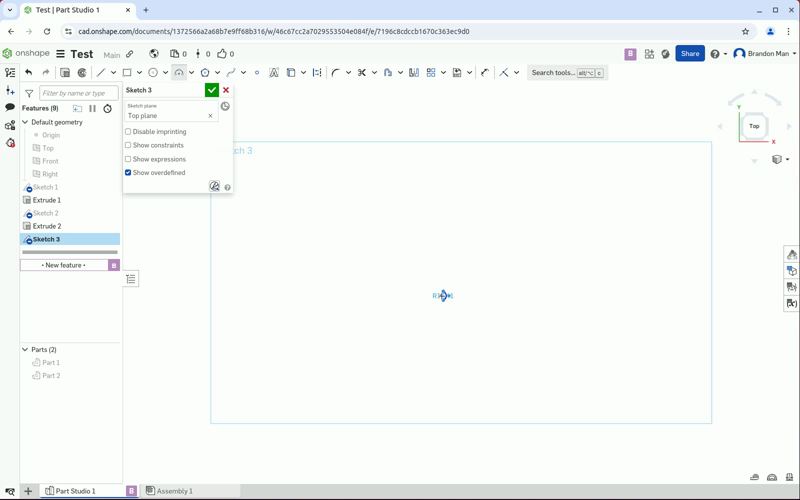
scroll(6)
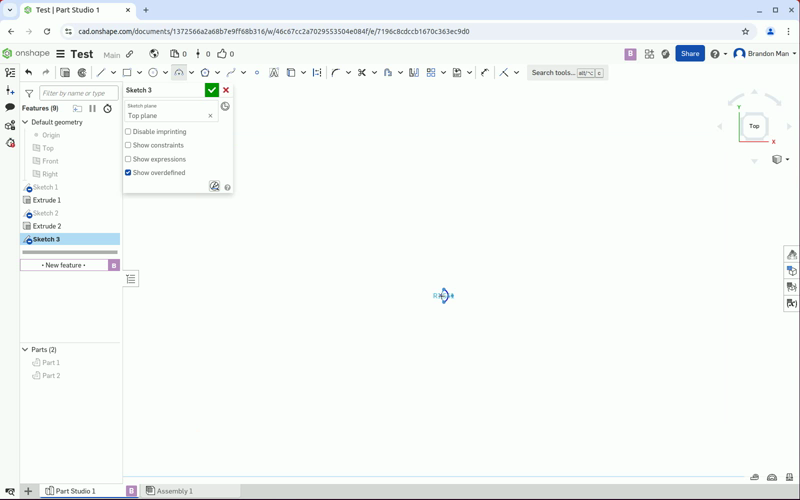
scroll(6)
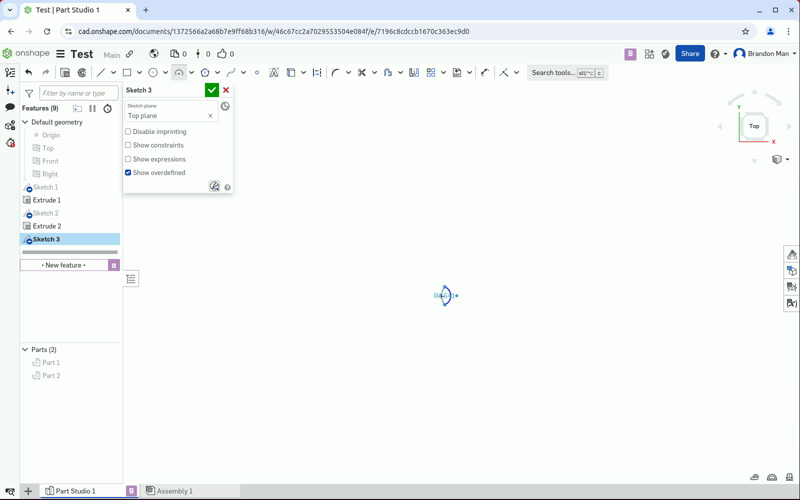
scroll(6)
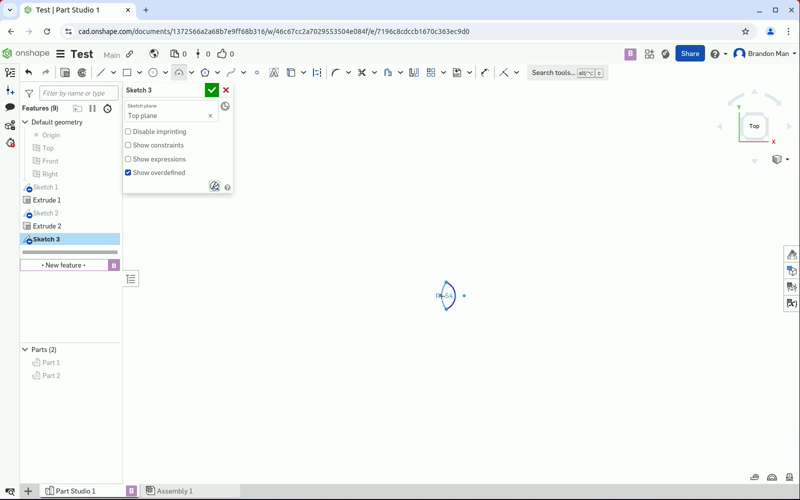
scroll(6)
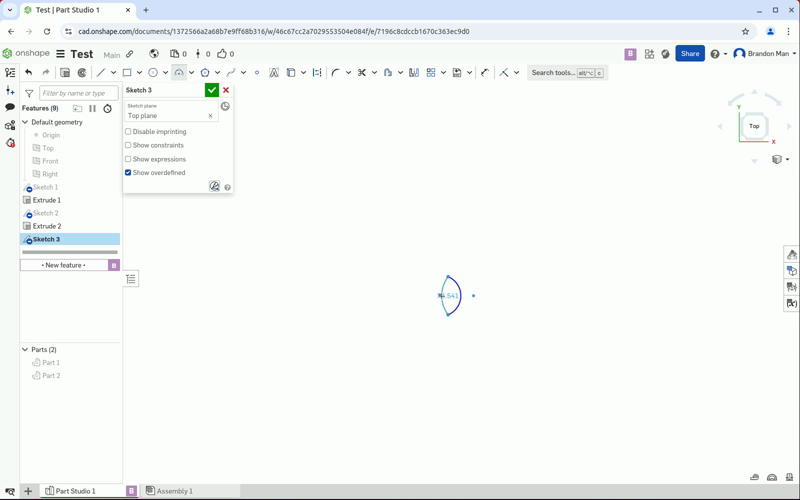
scroll(6)
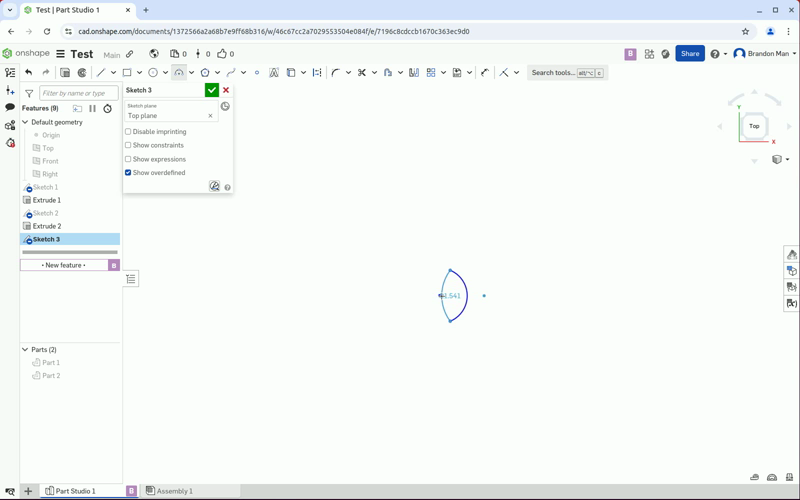
scroll(6)
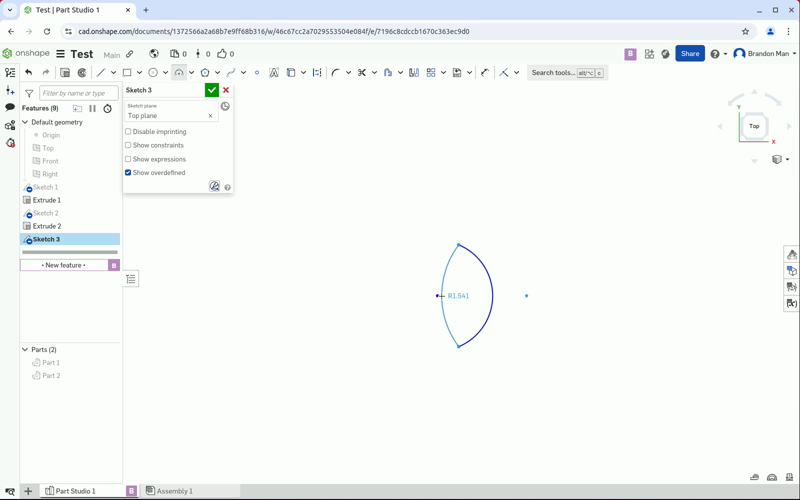
click(441, 295)
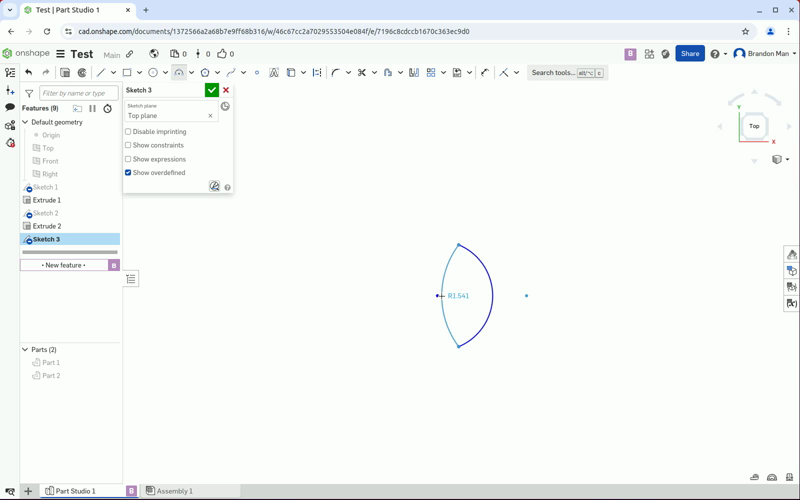
scroll(-6)
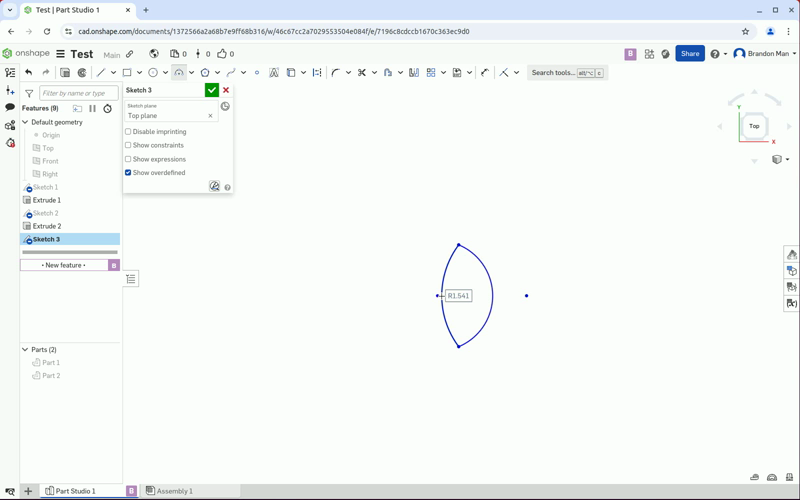
scroll(-6)
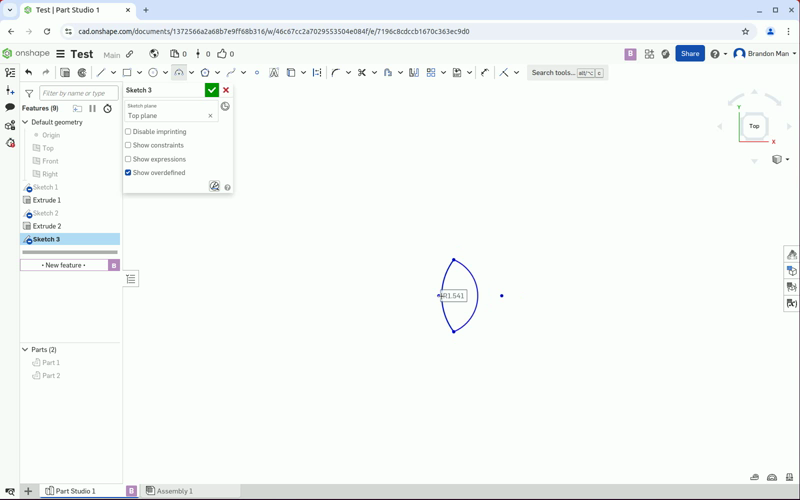
scroll(-6)
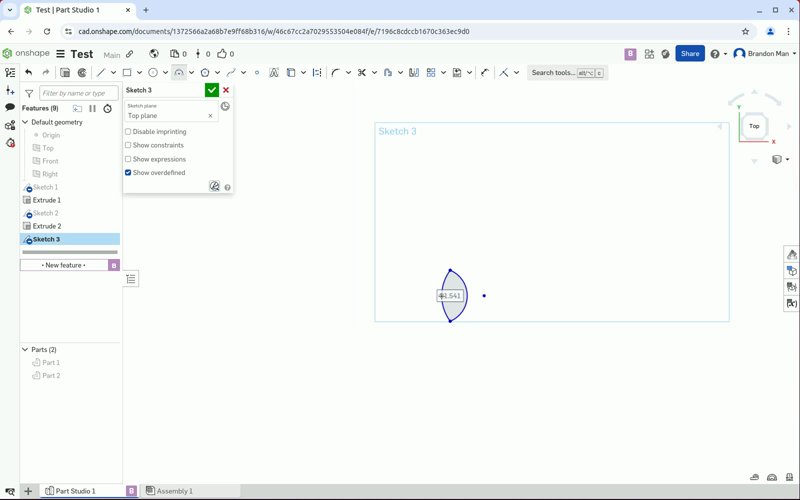
scroll(-6)
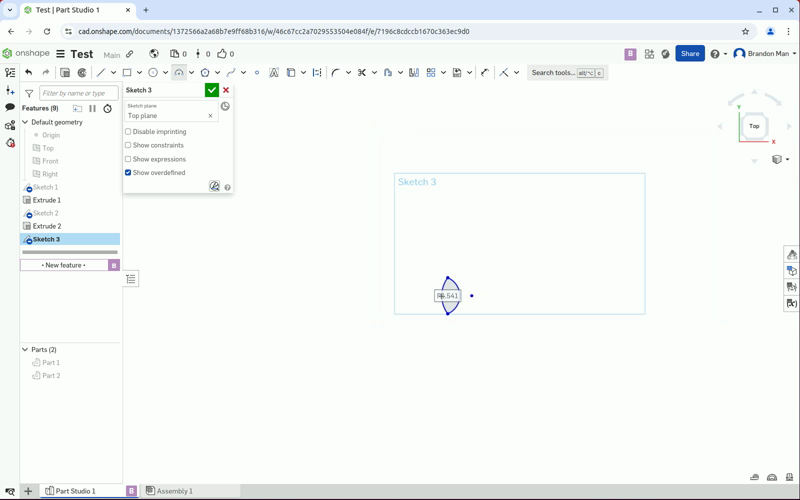
scroll(-6)
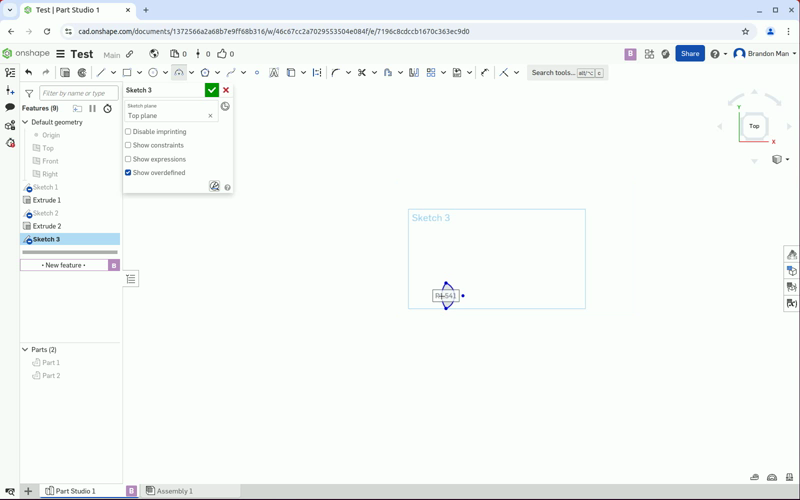
scroll(-6)
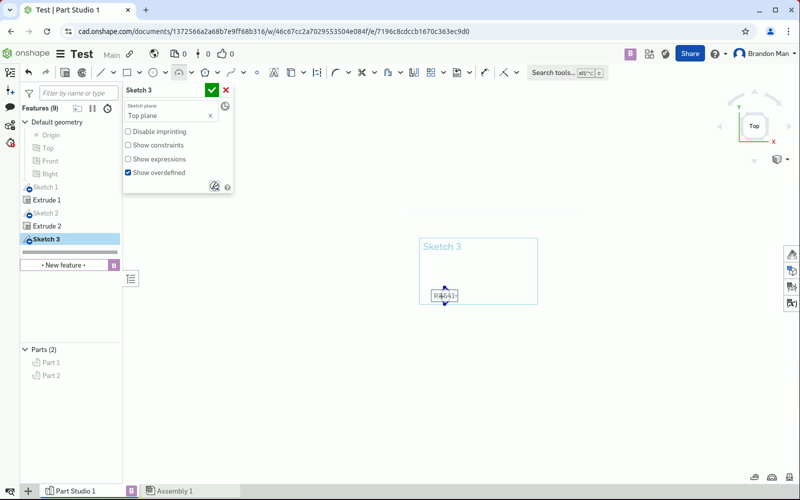
scroll(-6)
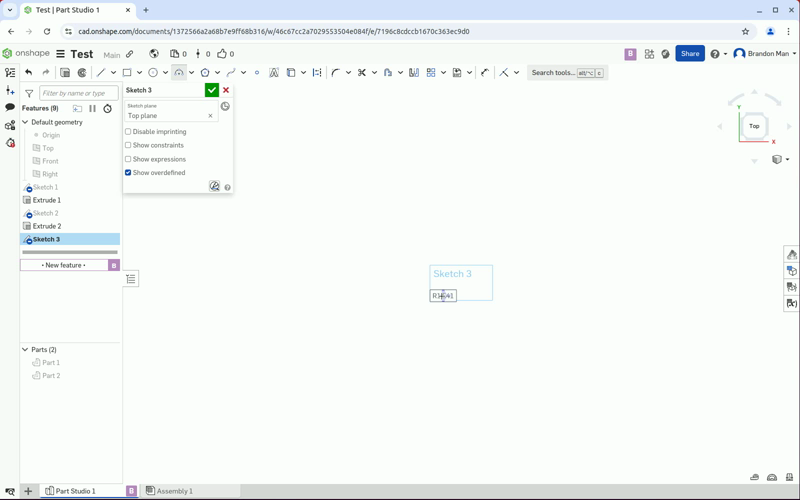
key_up(shift)
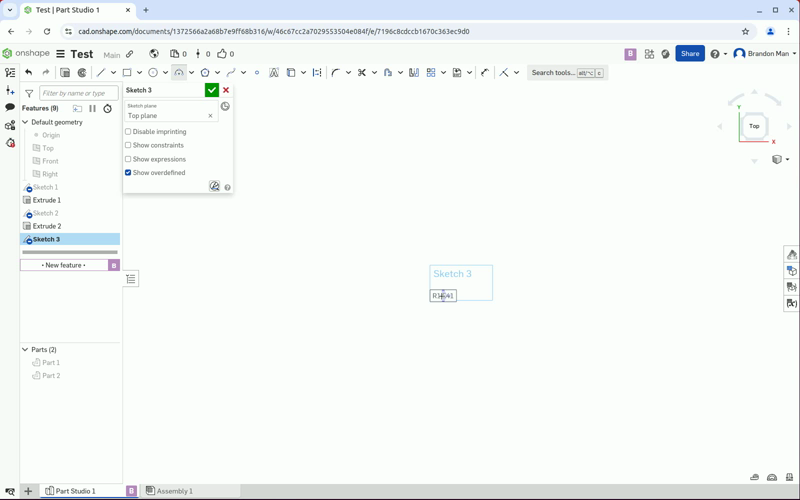
key(esc)
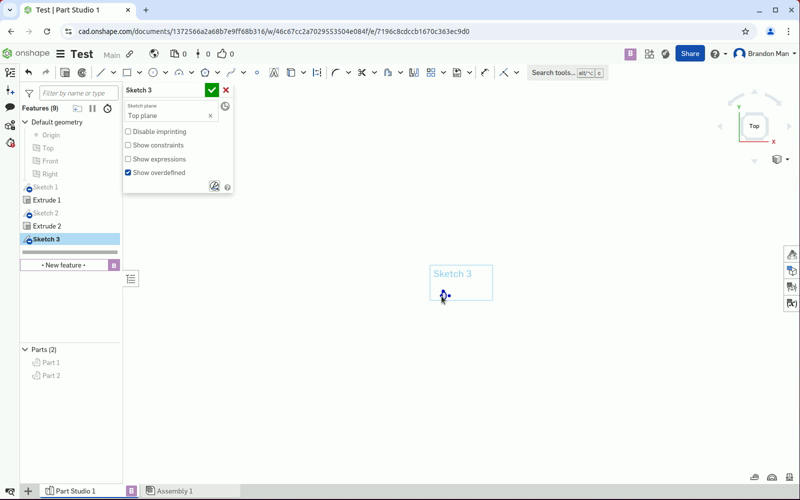
mouse_move(445, 295)
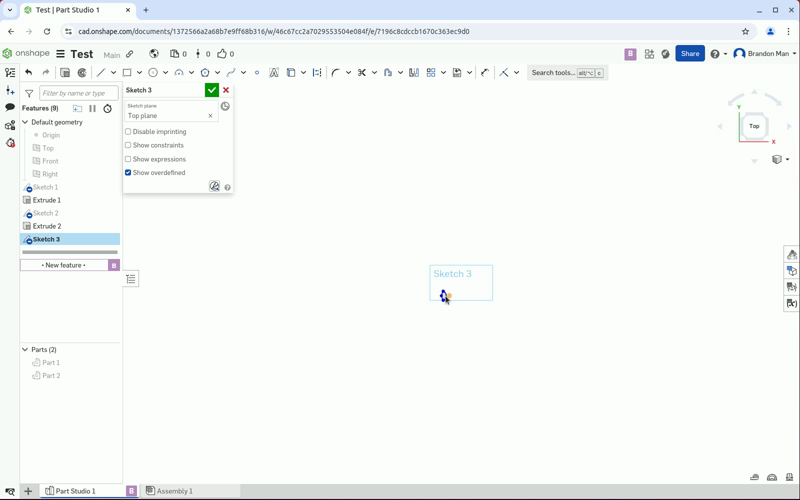
scroll(6)
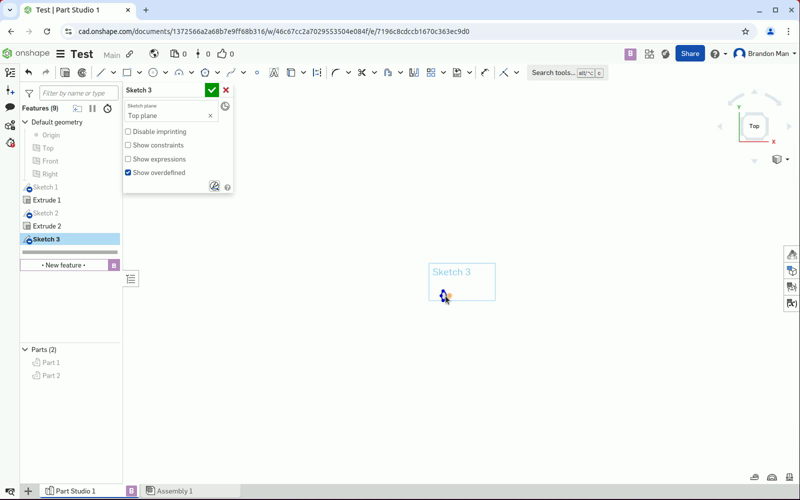
scroll(6)
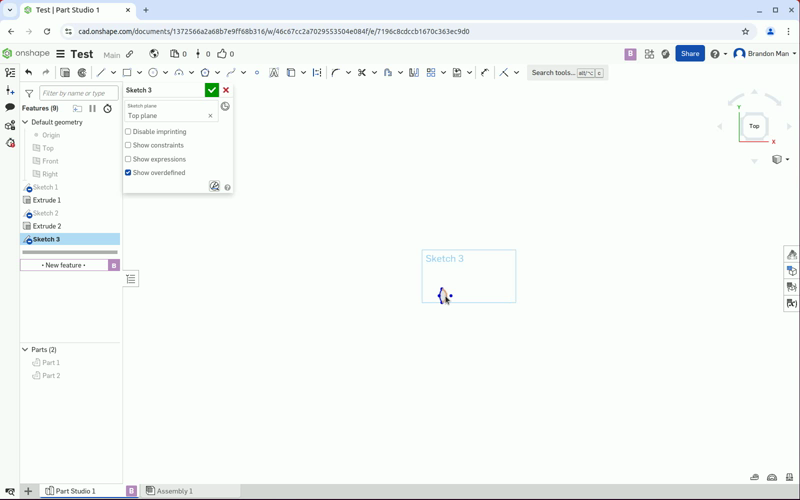
scroll(6)
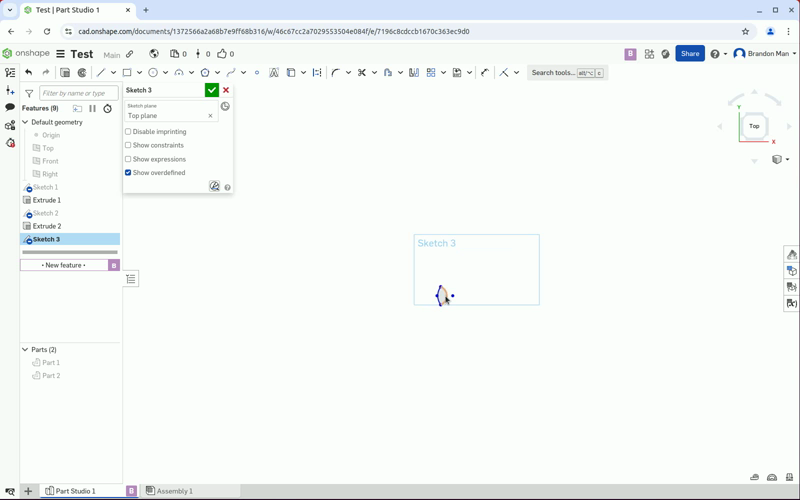
scroll(6)
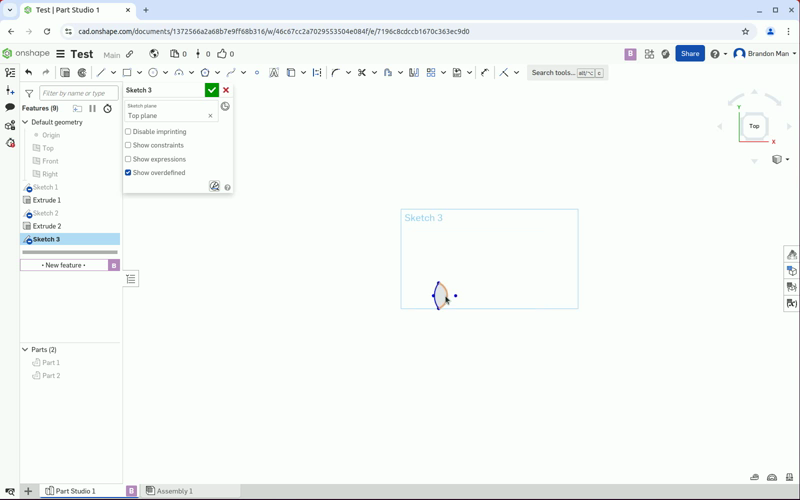
scroll(6)
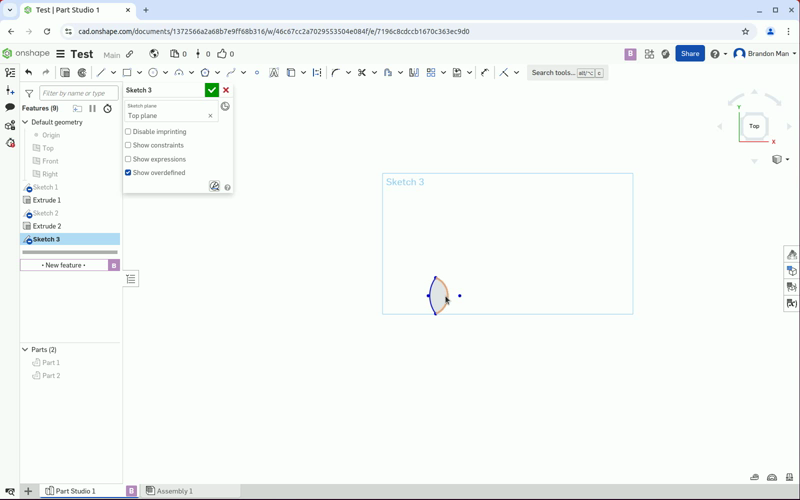
scroll(6)
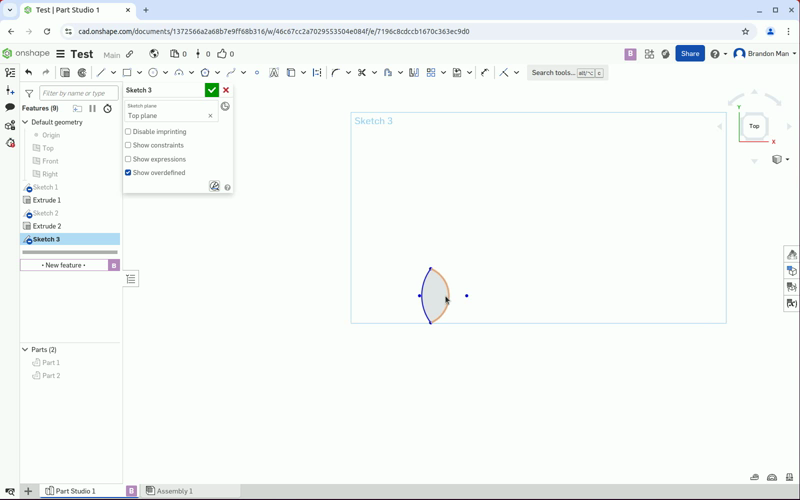
scroll(6)
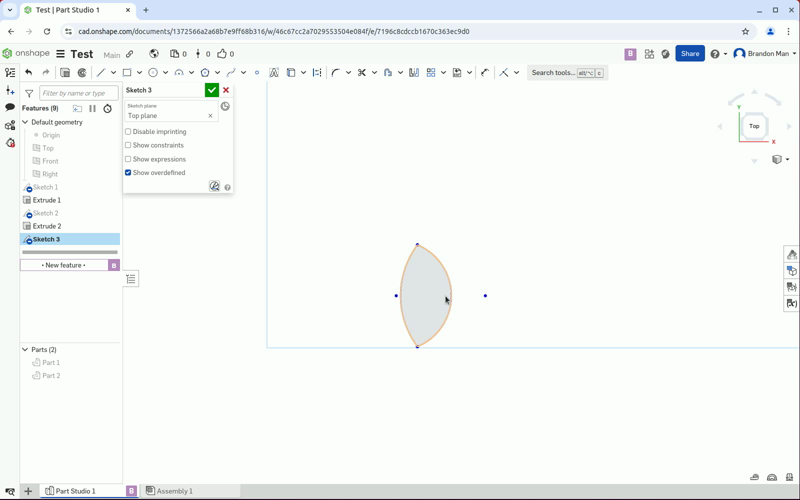
click(445, 295)
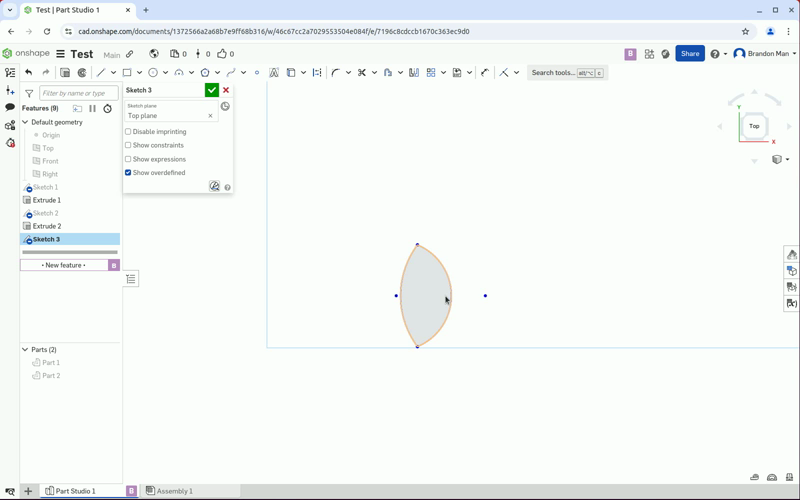
scroll(-6)
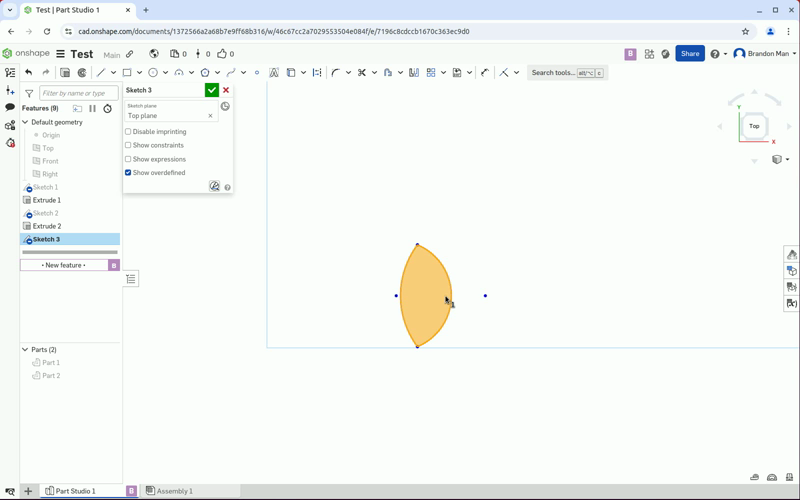
scroll(-6)
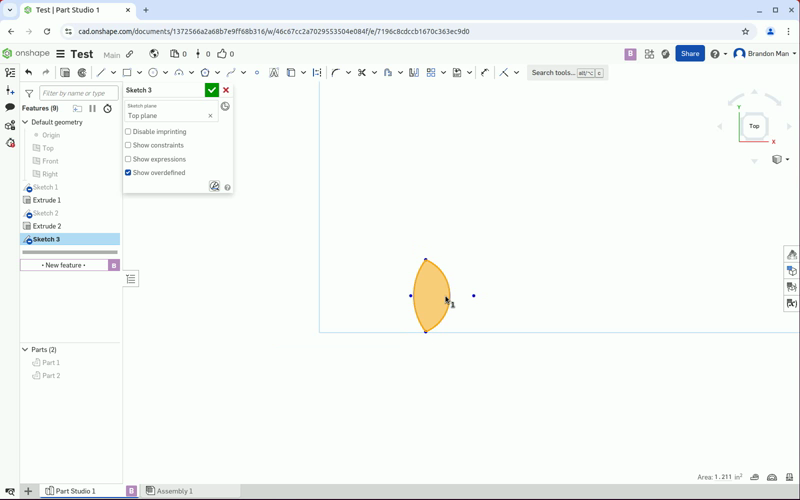
scroll(-6)
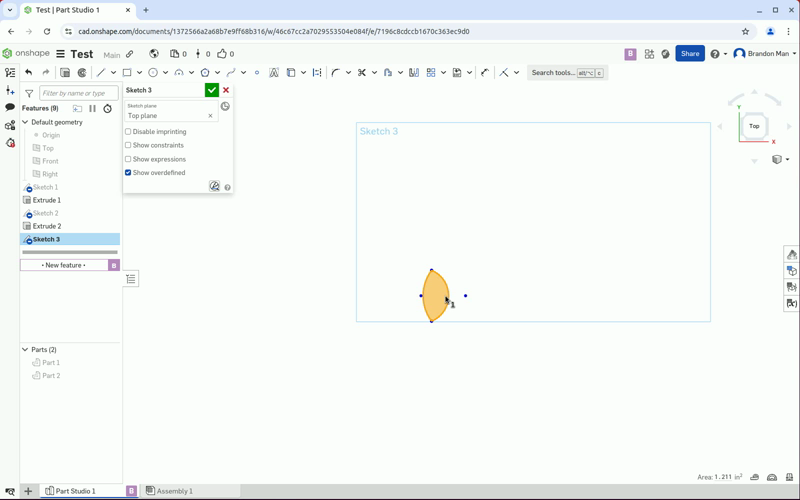
scroll(-6)
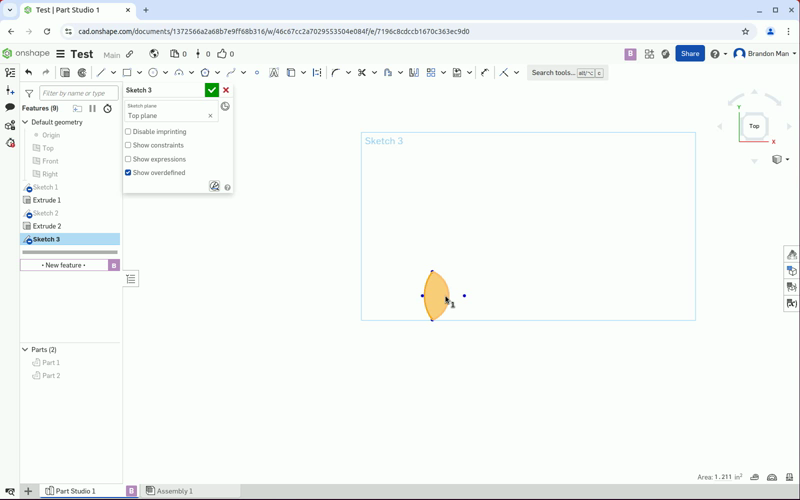
scroll(-6)
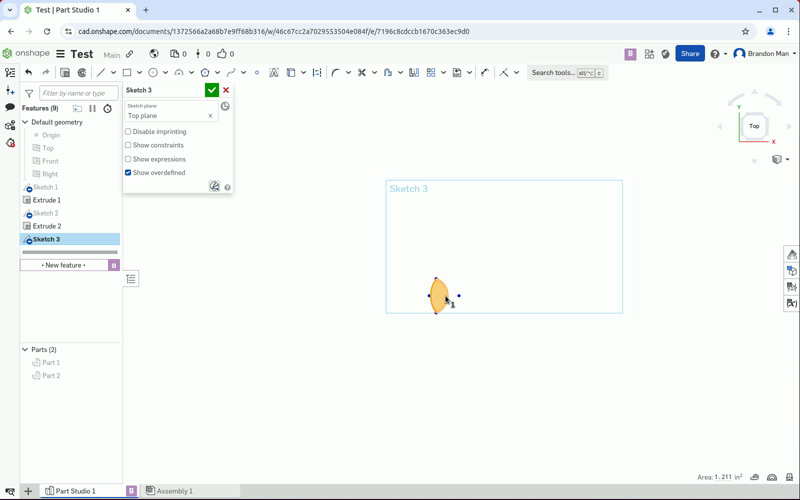
scroll(-6)
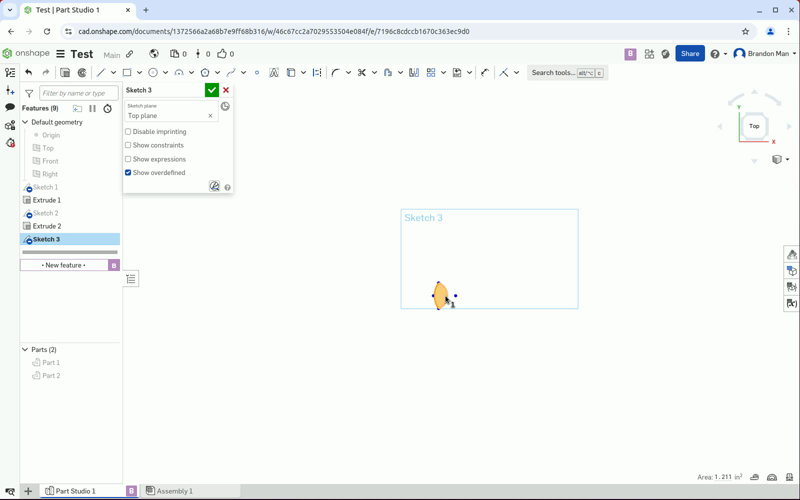
scroll(-6)
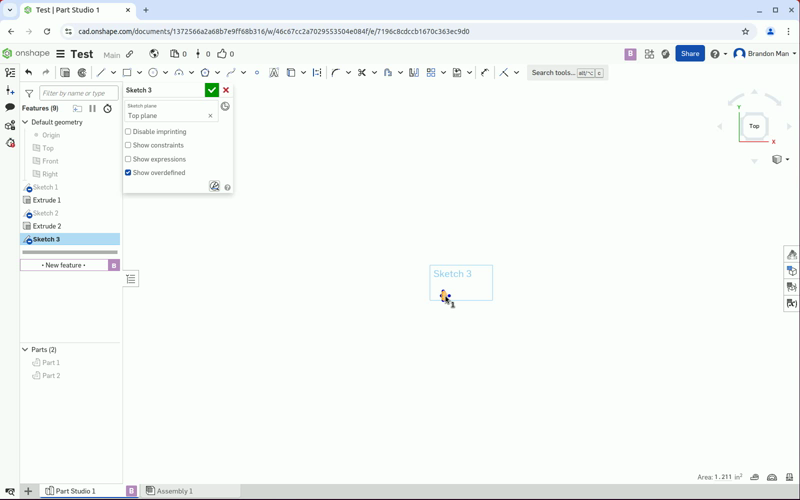
mouse_move(73, 352)
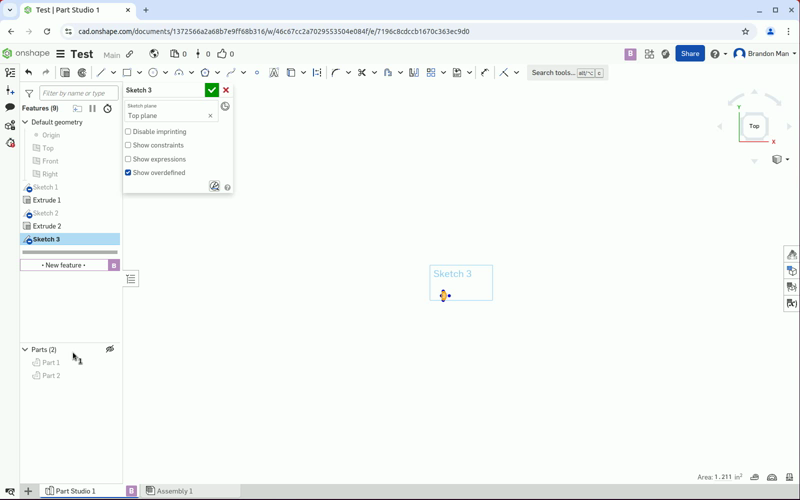
key(shift+y)
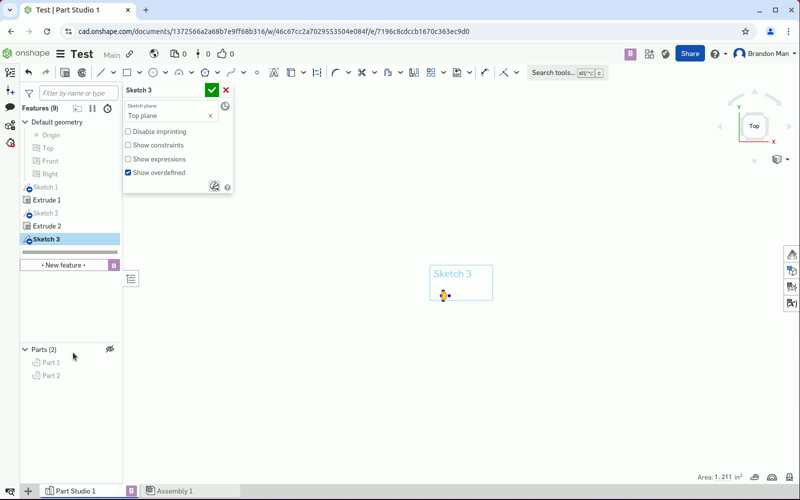
key(shift+e)
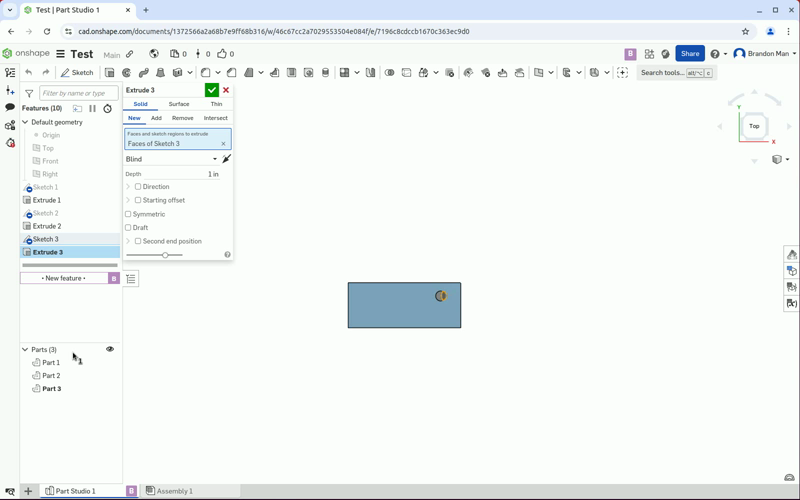
mouse_move(143, 106)
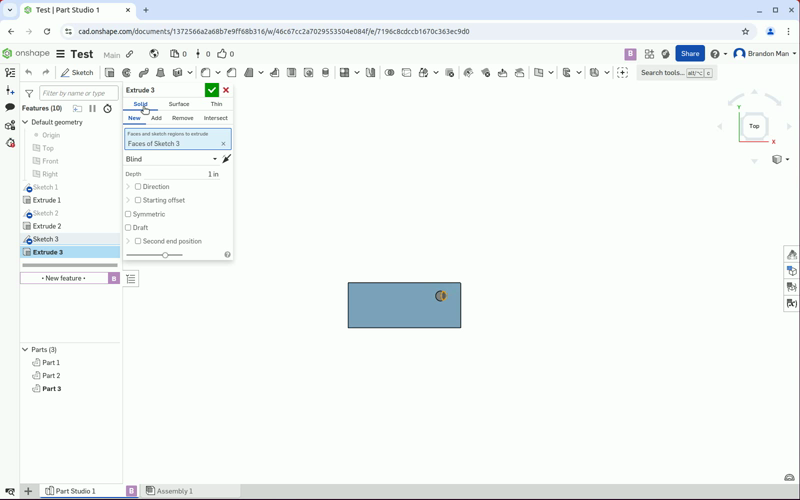
click(143, 106)
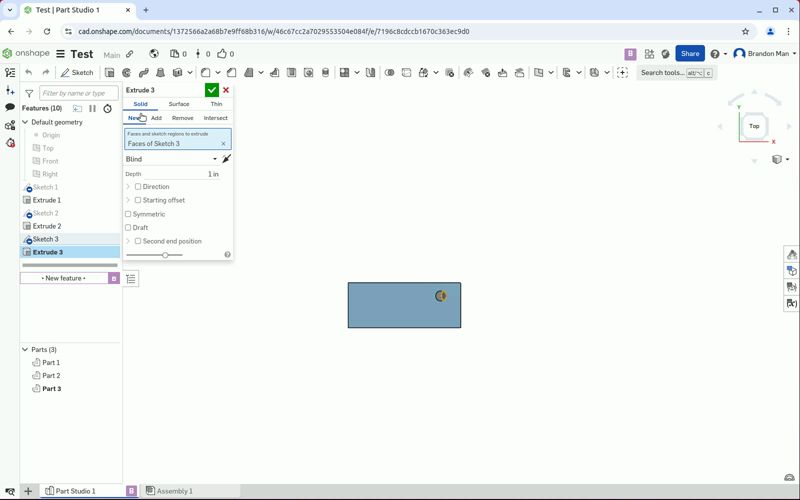
mouse_move(137, 120)
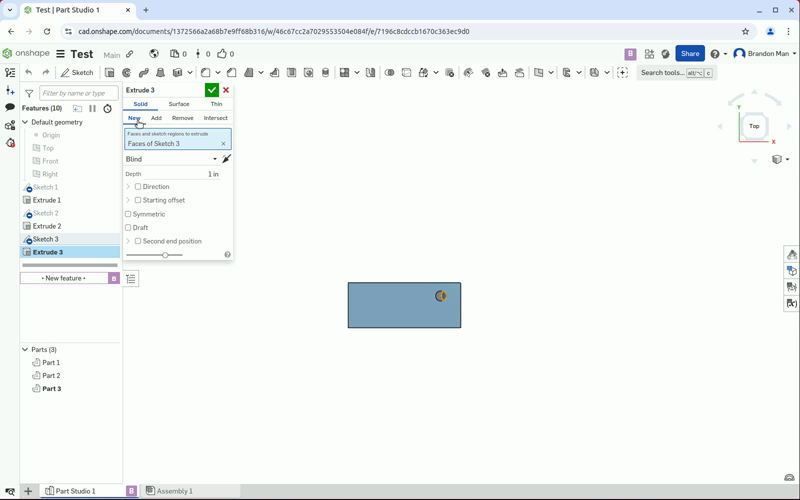
click(137, 120)
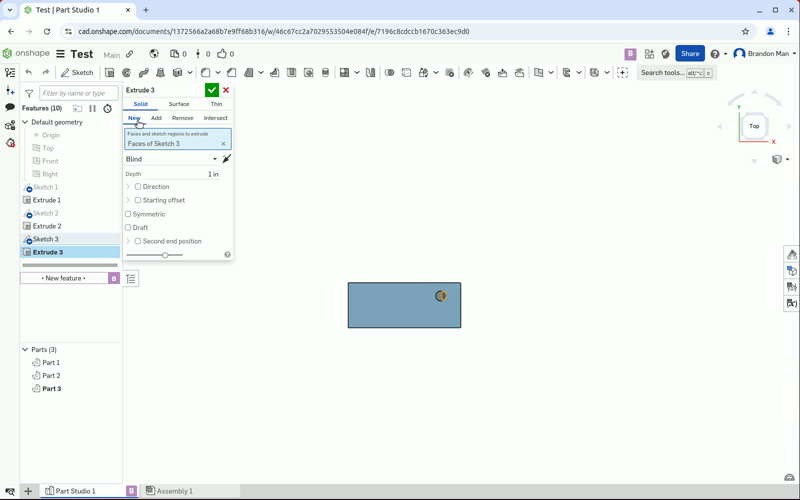
key(tab, 4)
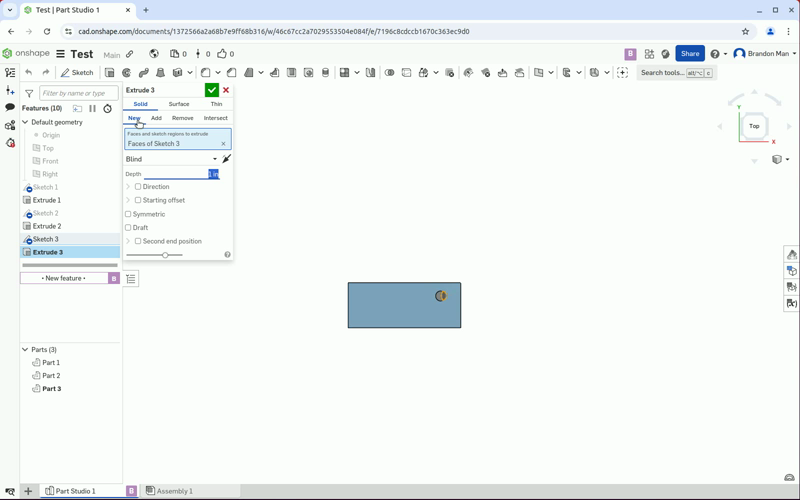
text(2.407)
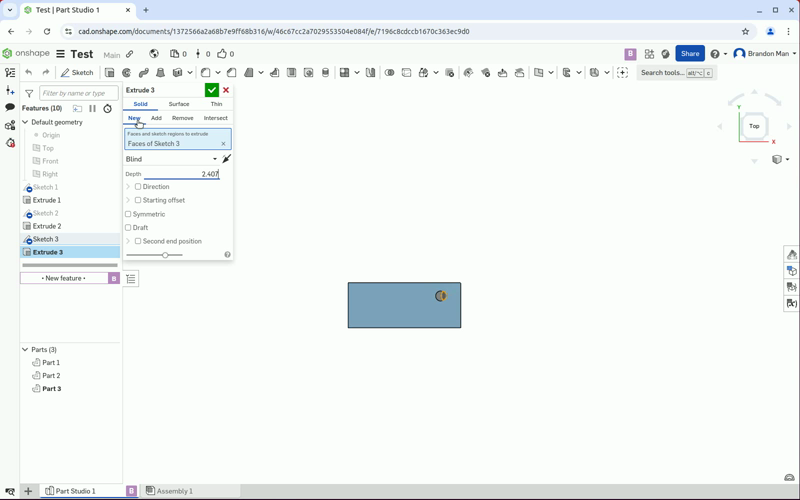
key(enter)
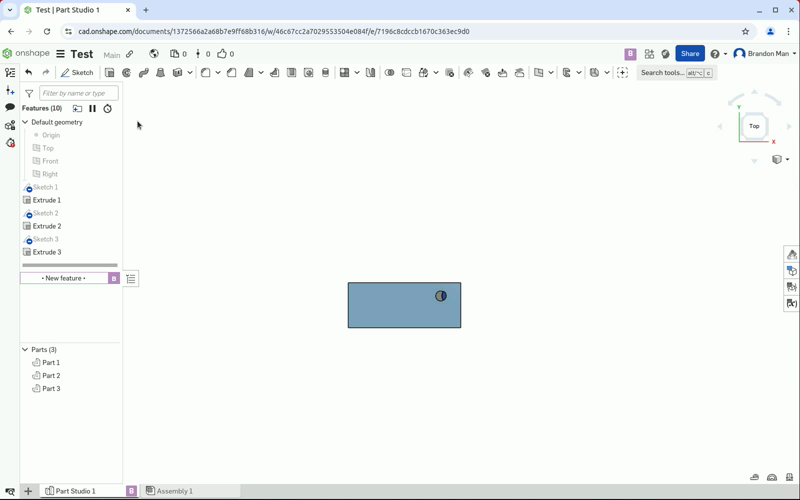
key(shift+h)
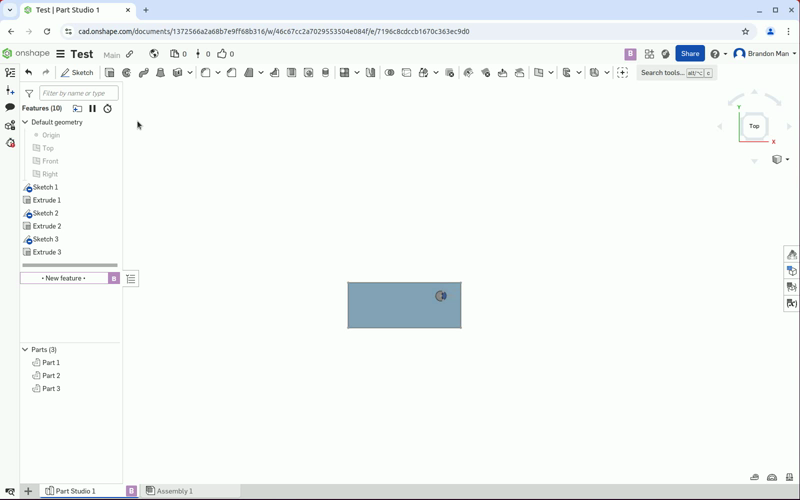
key(shift+h)
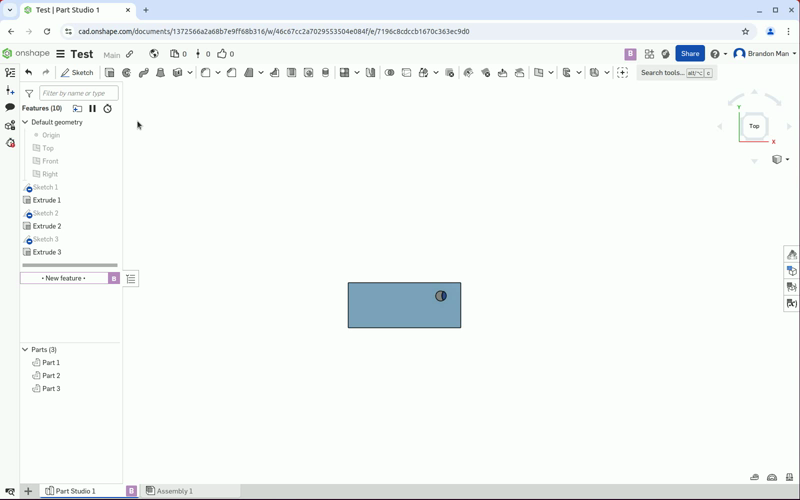
mouse_move(73, 189)
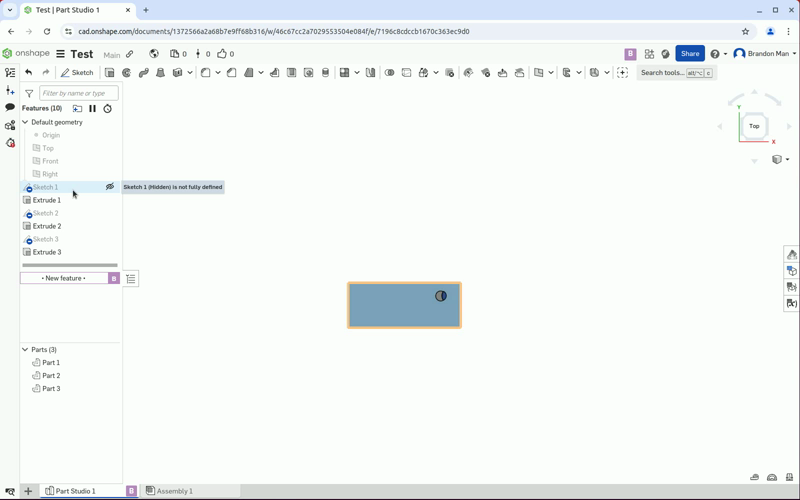
click(73, 189)
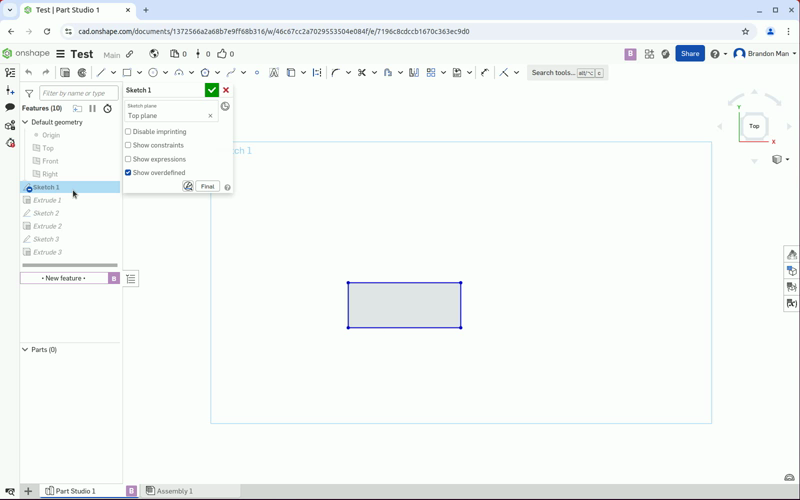
mouse_move(229, 92)
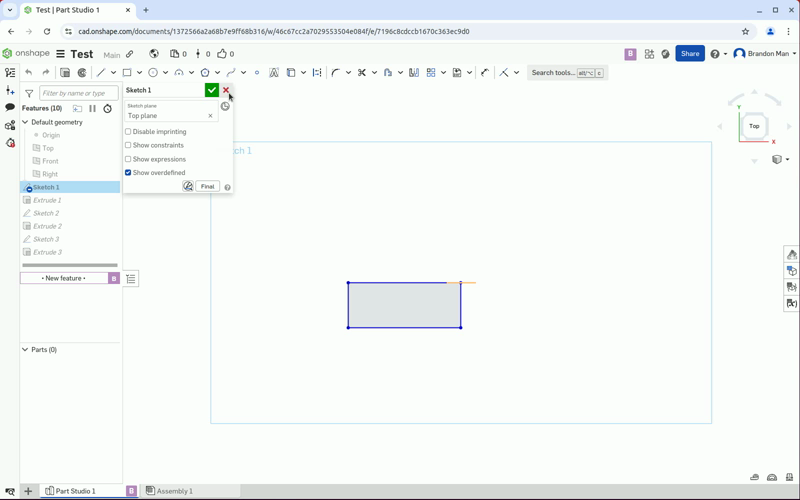
click(229, 92)
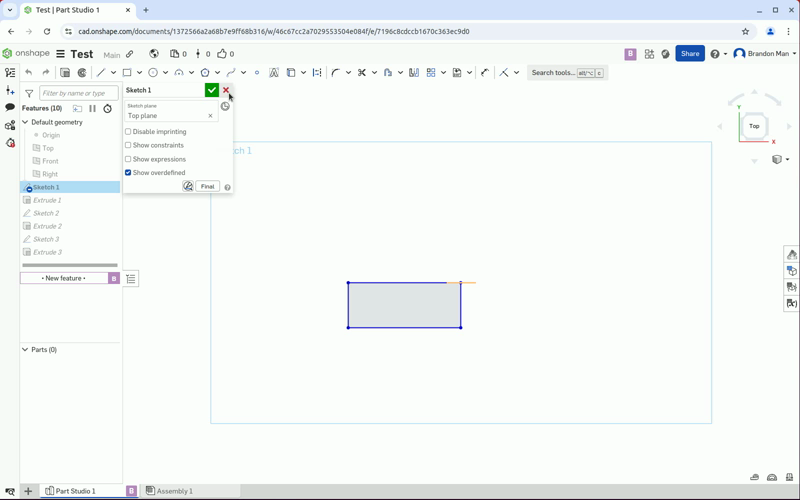
key(shift+s)
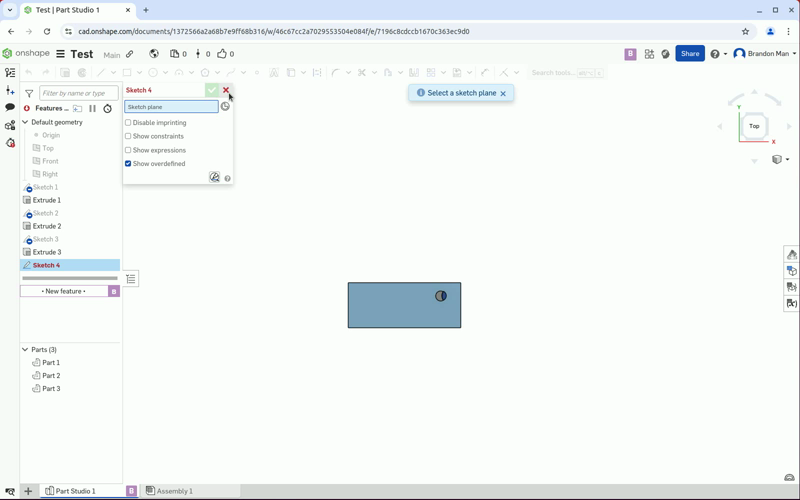
mouse_move(73, 150)
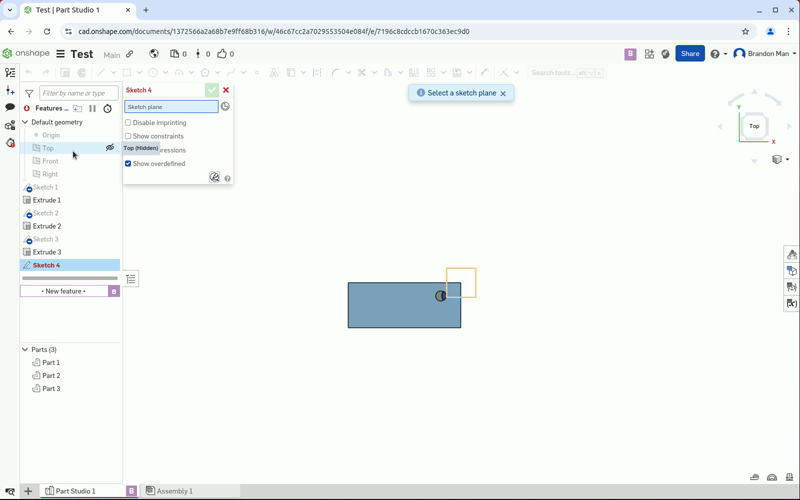
click(73, 150)
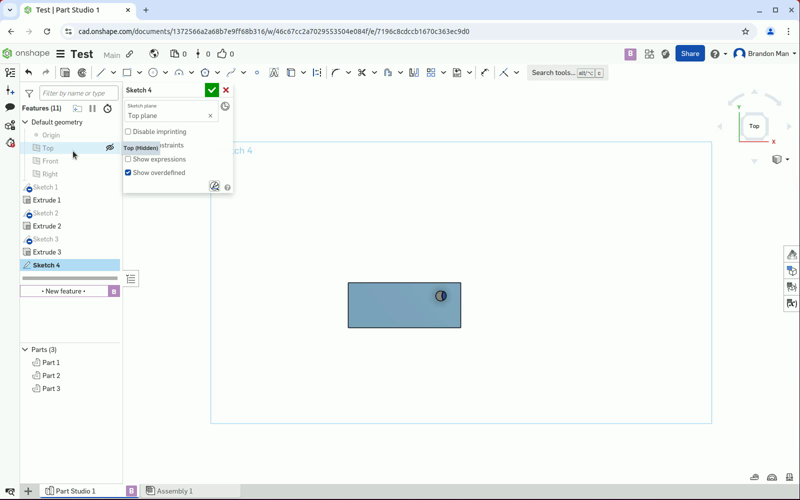
mouse_move(73, 352)
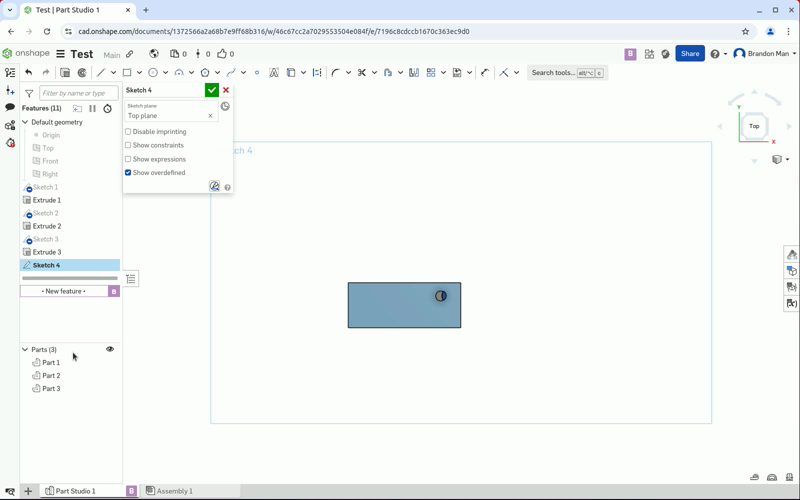
key(y)
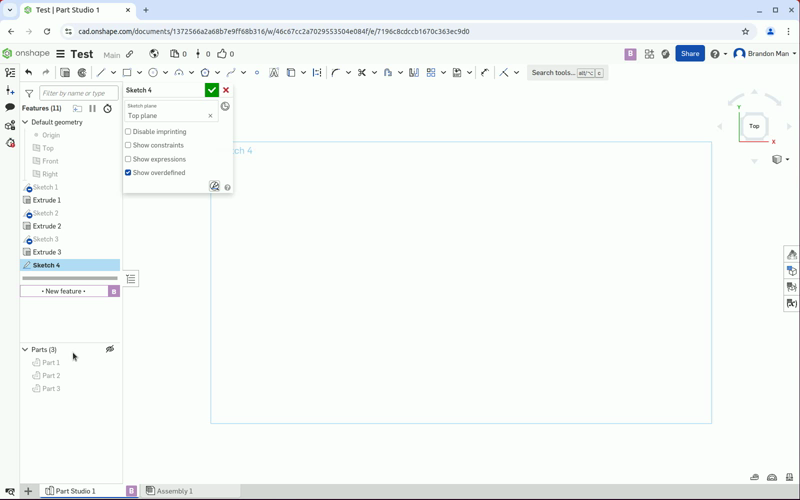
key(a)
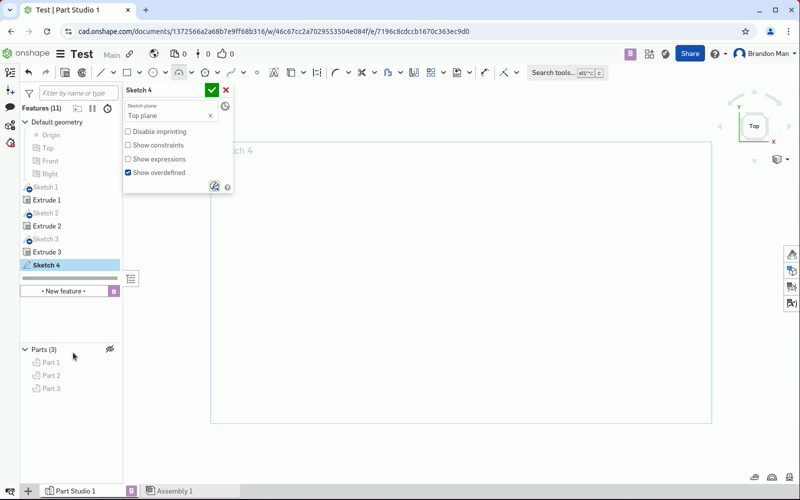
key_down(shift)
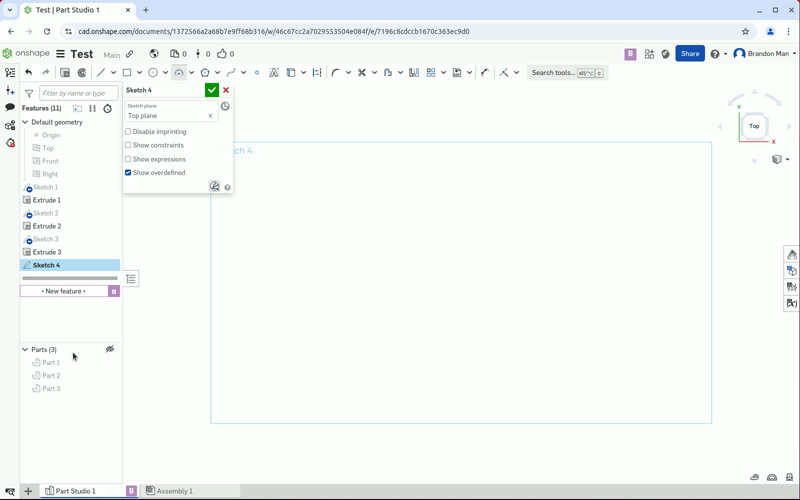
mouse_move(443, 300)
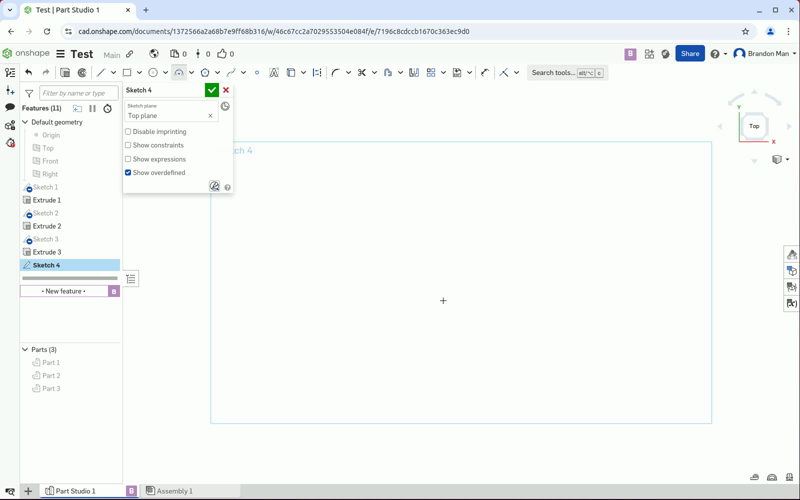
click(443, 300)
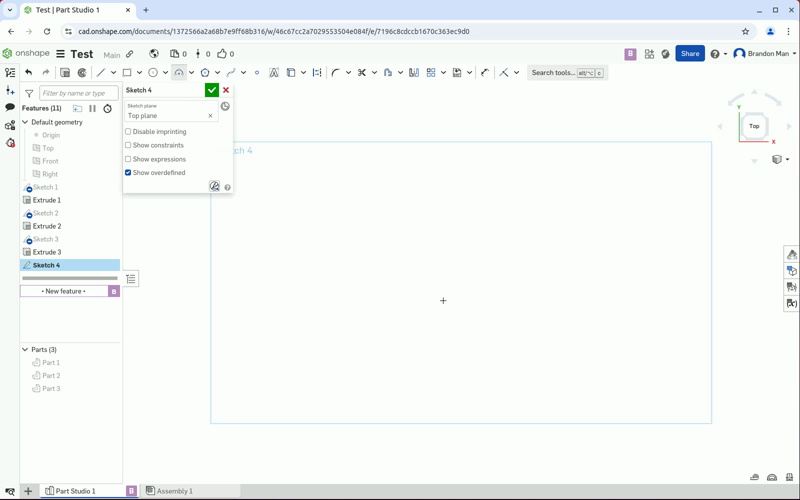
key_up(shift)
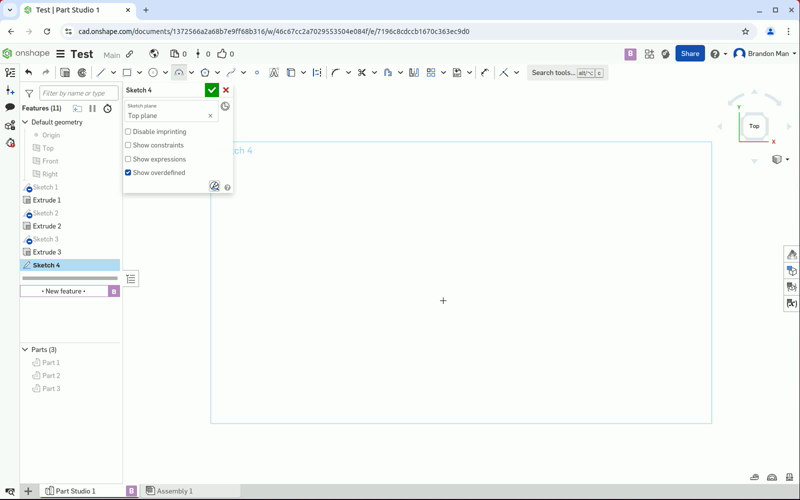
key_down(shift)
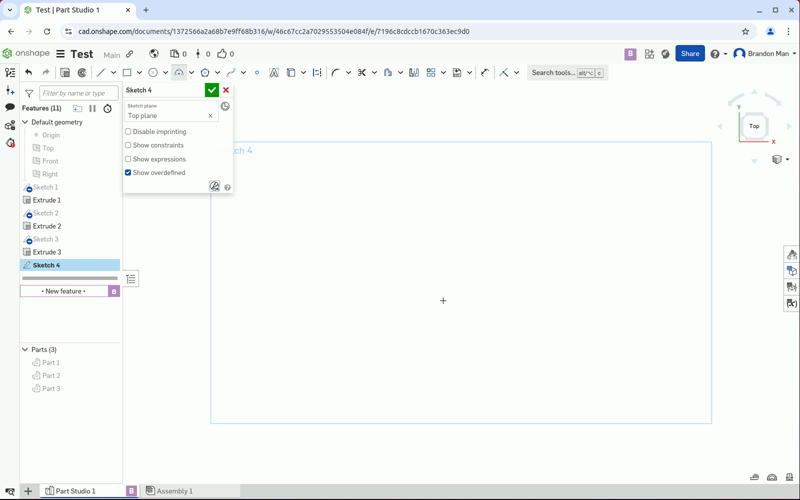
mouse_move(443, 291)
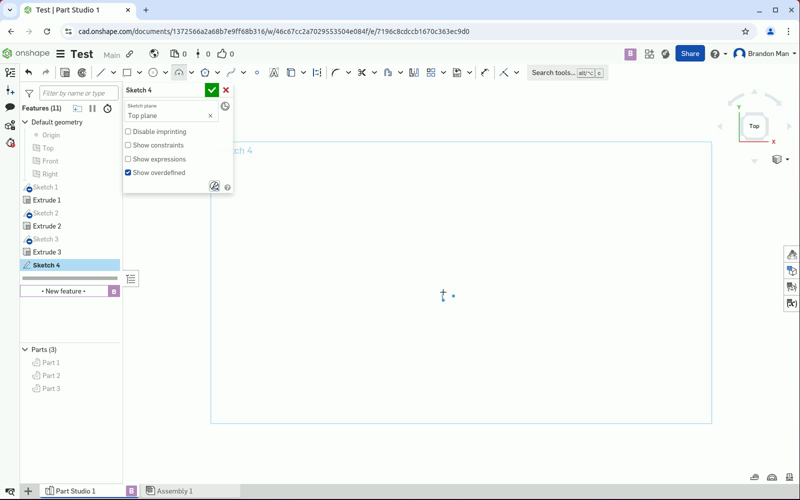
click(443, 291)
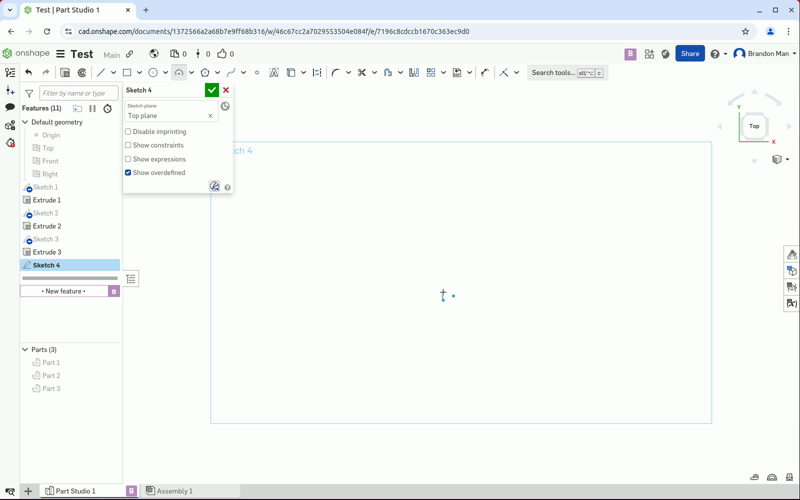
mouse_move(459, 296)
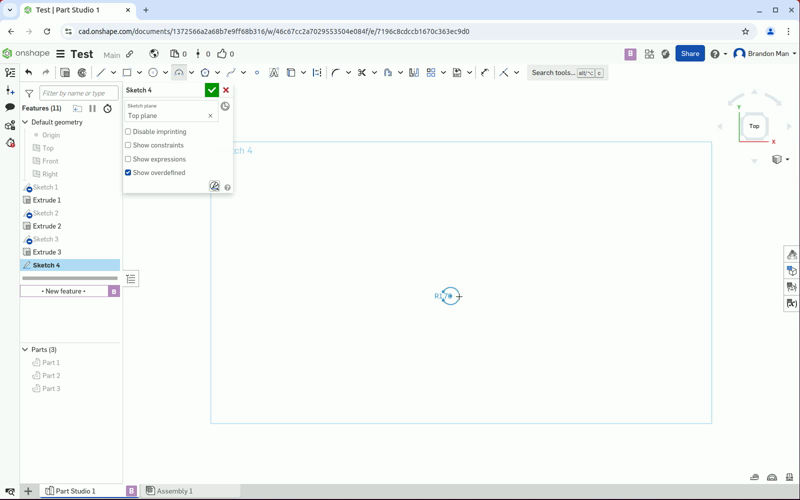
click(459, 296)
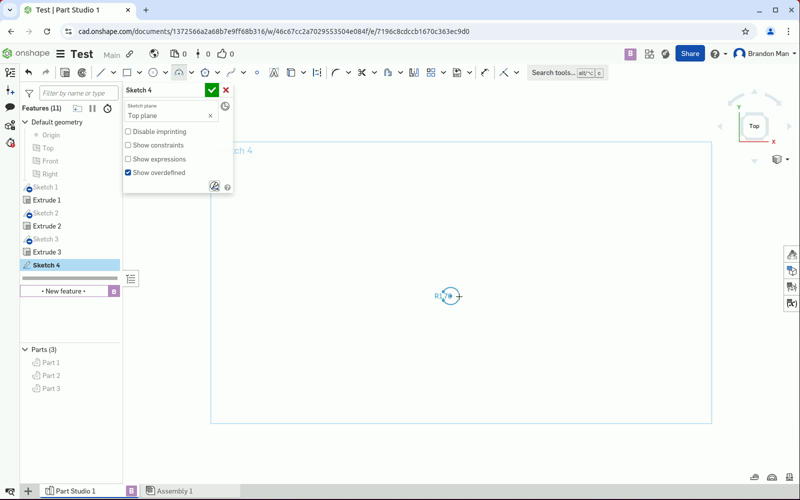
key_up(shift)
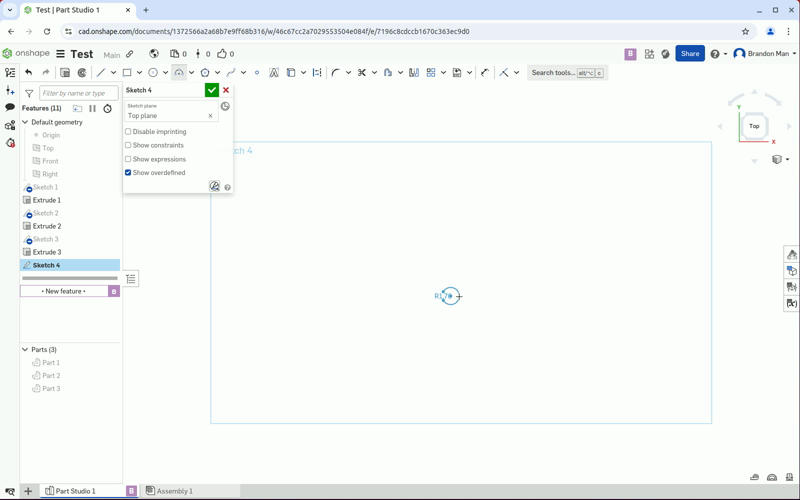
mouse_move(443, 291)
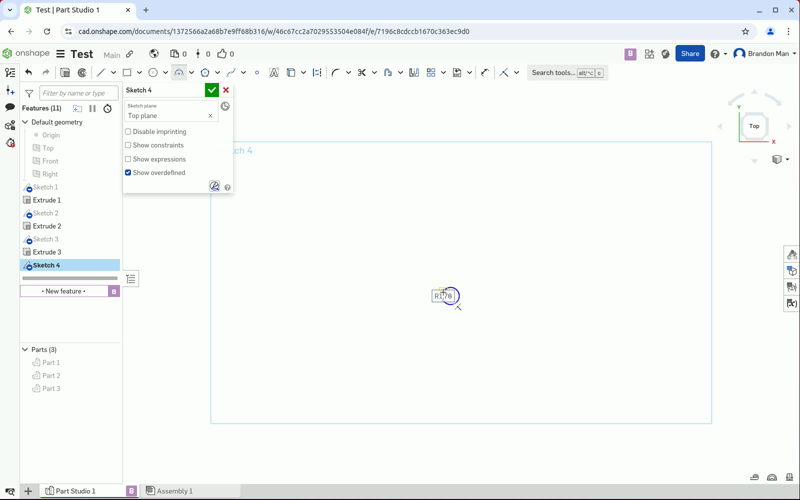
click(443, 291)
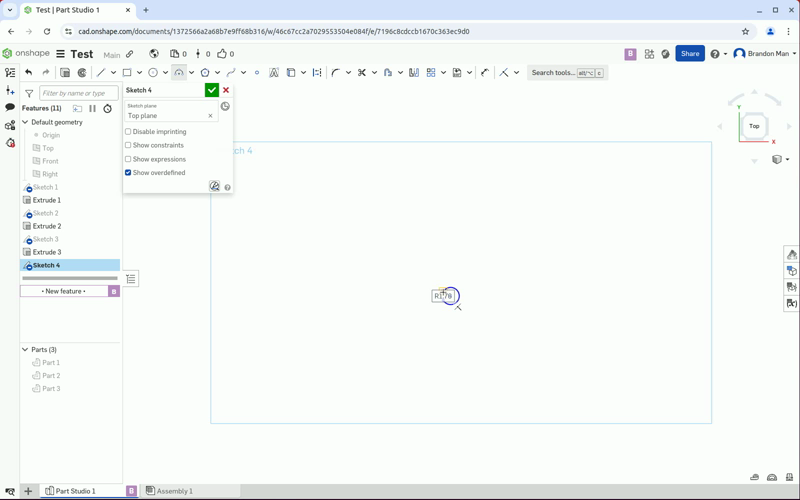
mouse_move(443, 300)
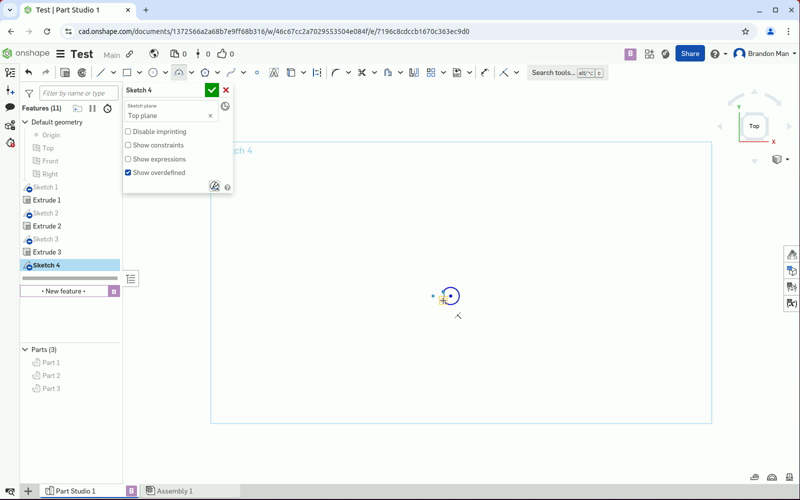
click(443, 300)
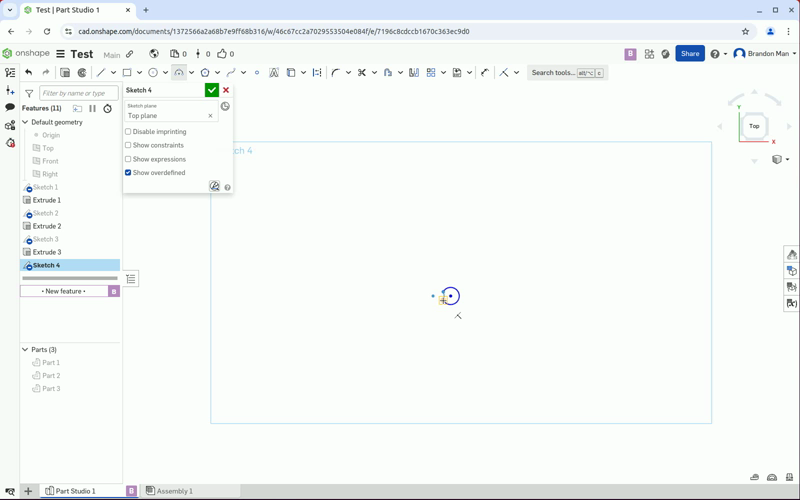
key_down(shift)
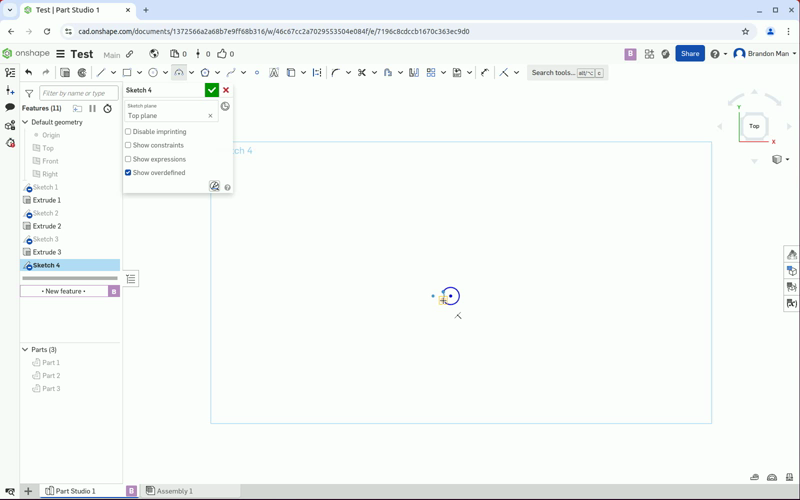
mouse_move(445, 296)
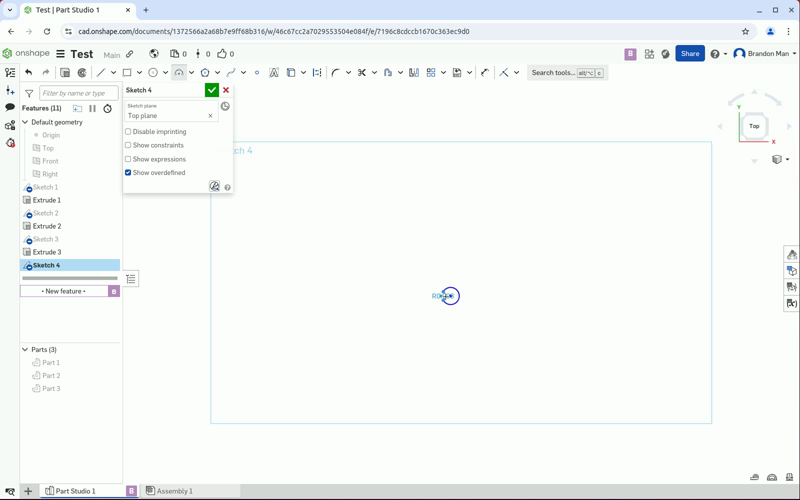
click(445, 296)
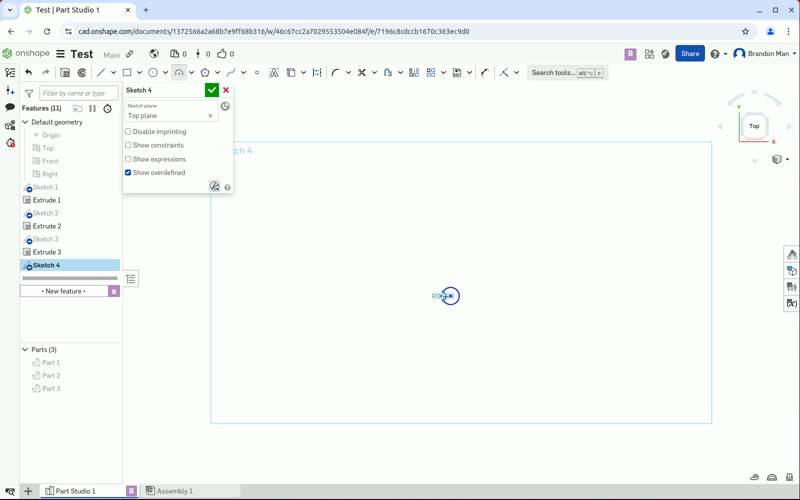
key_up(shift)
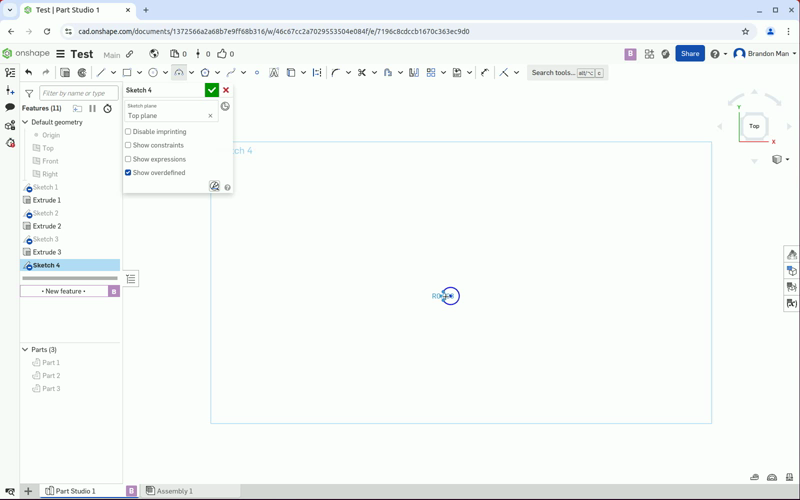
key(esc)
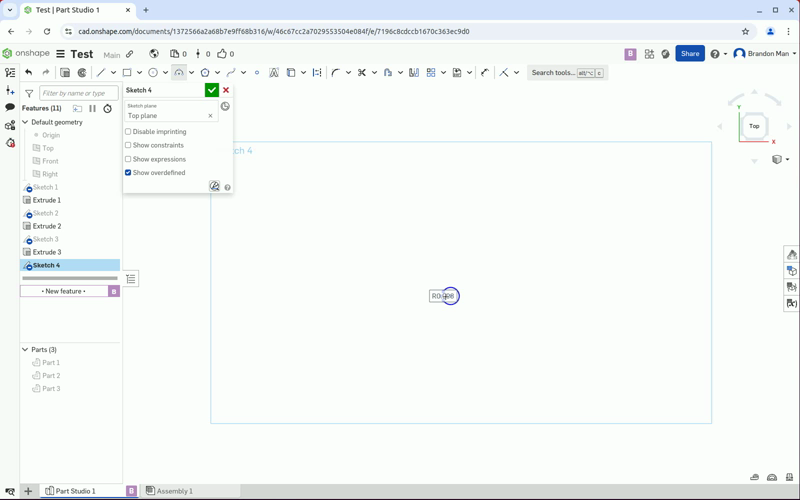
mouse_move(452, 302)
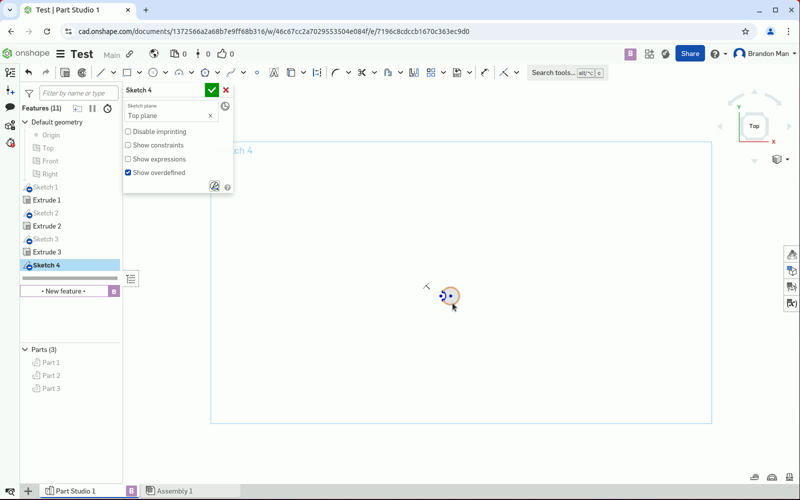
scroll(6)
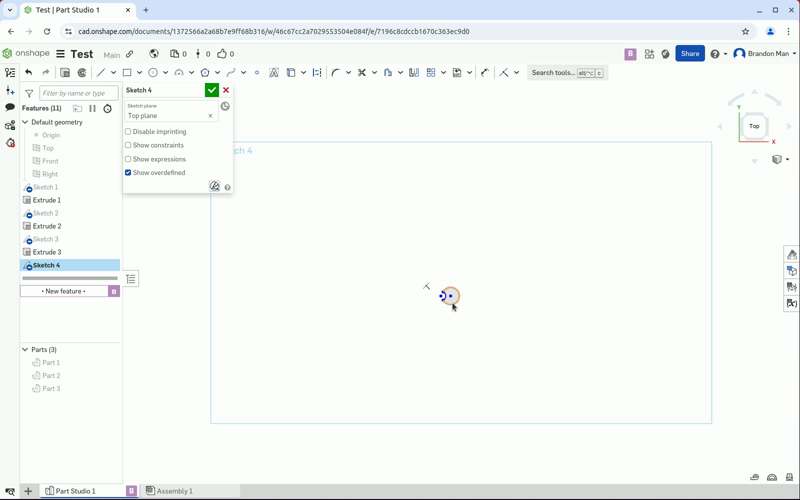
scroll(6)
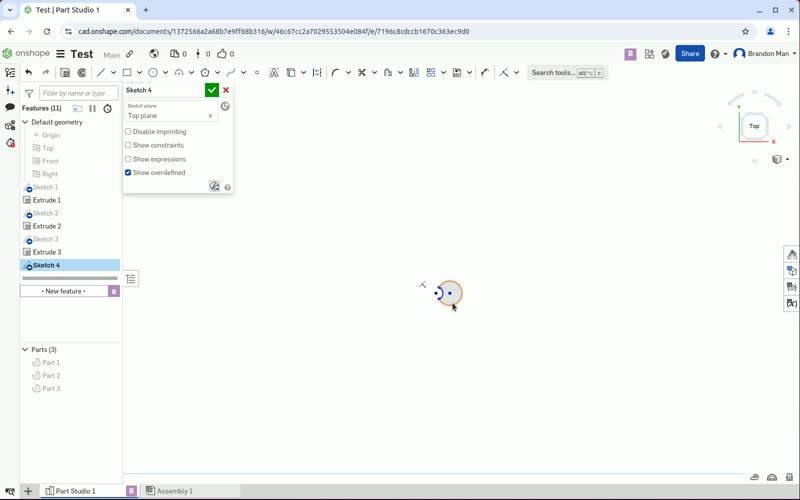
scroll(6)
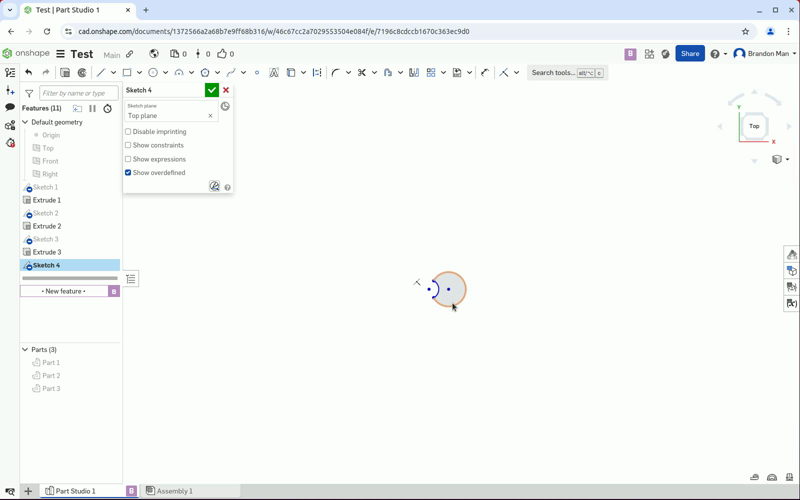
scroll(6)
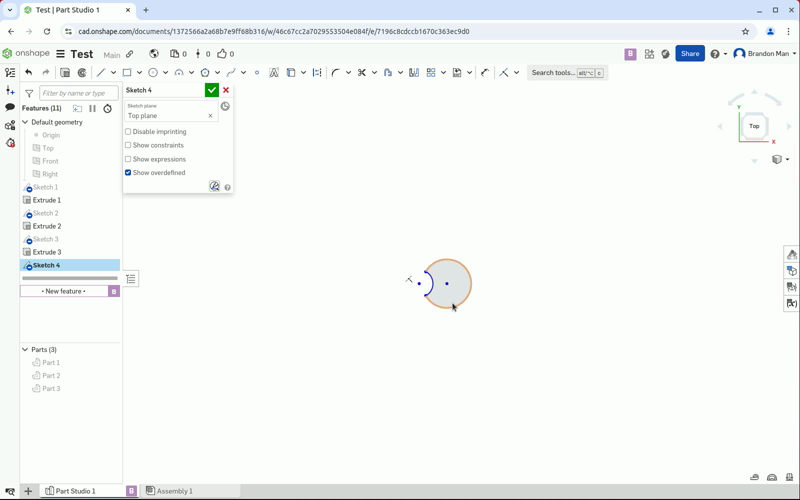
scroll(6)
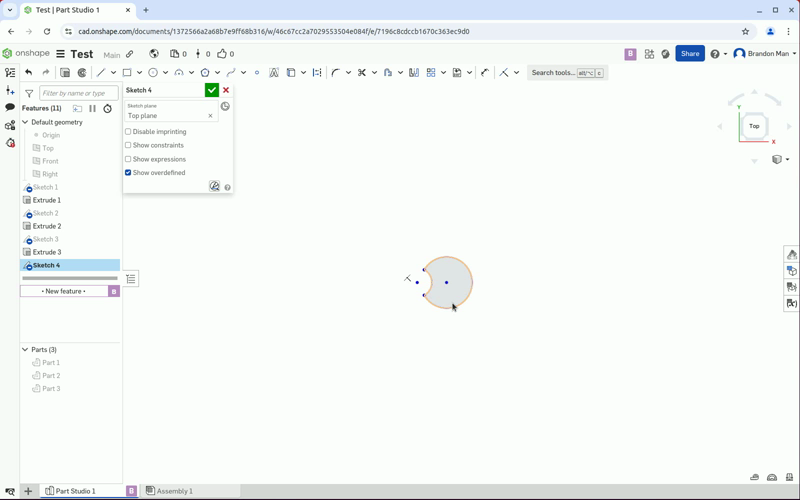
scroll(6)
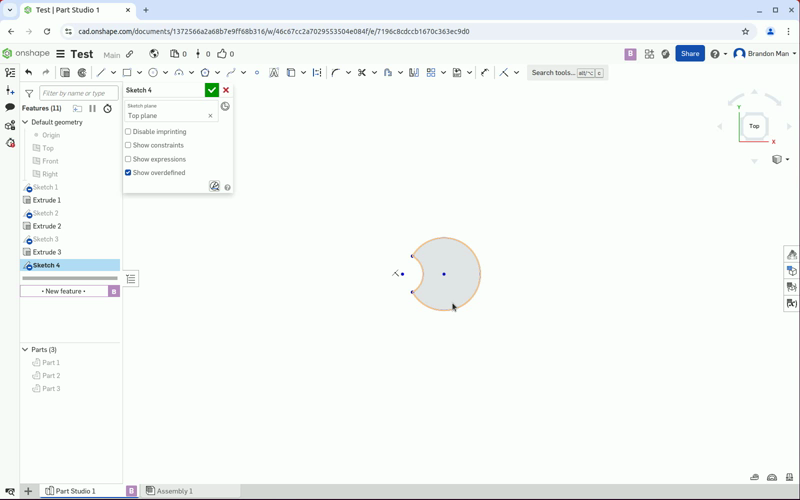
scroll(6)
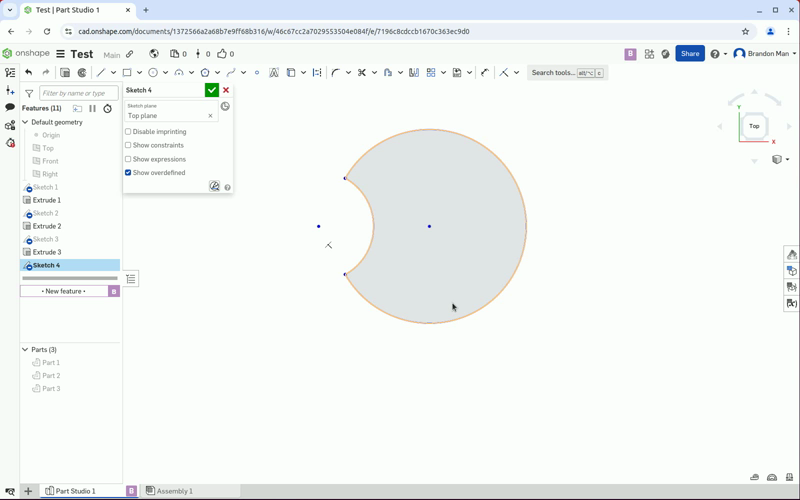
click(452, 302)
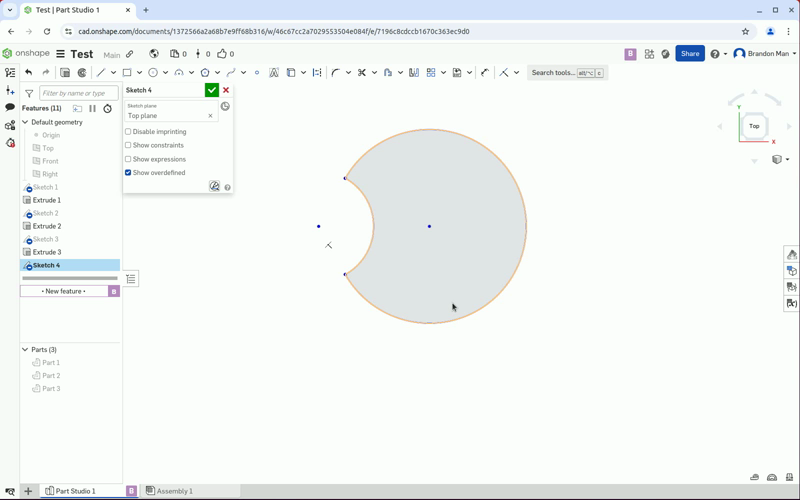
scroll(-6)
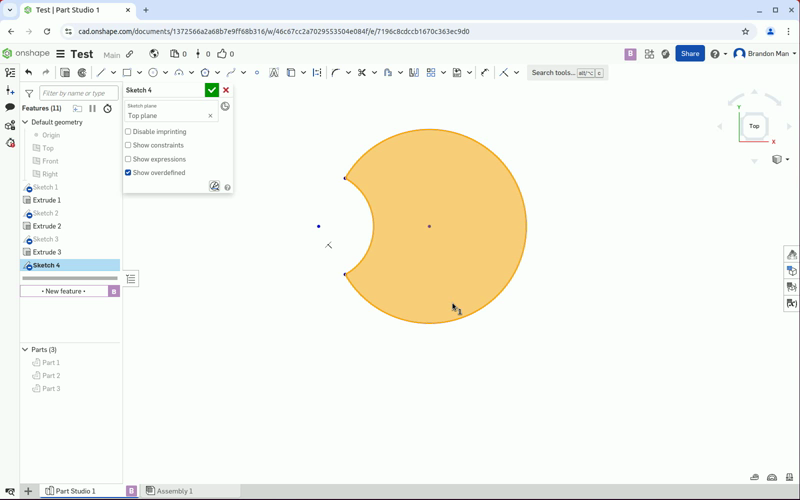
scroll(-6)
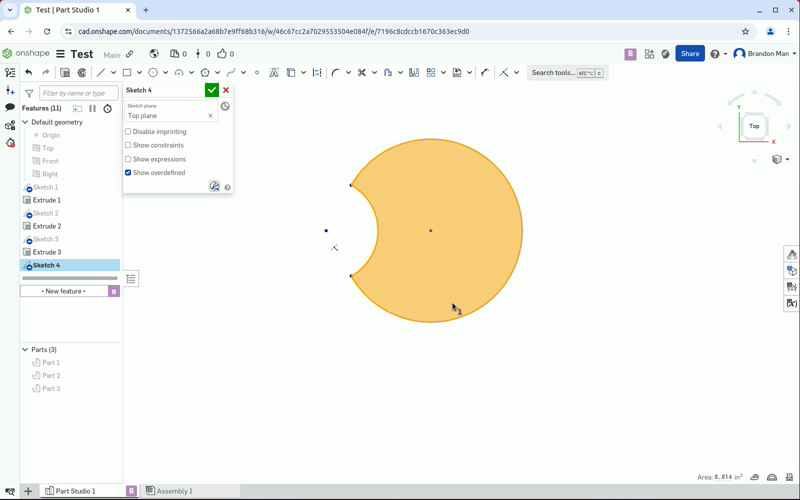
scroll(-6)
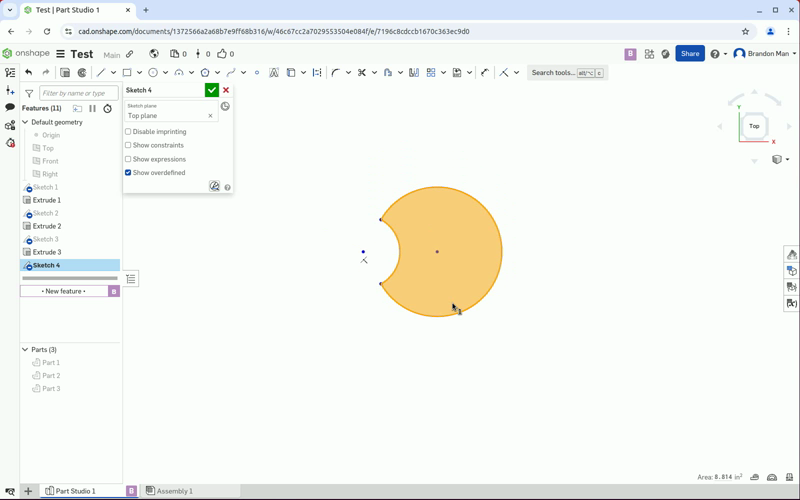
scroll(-6)
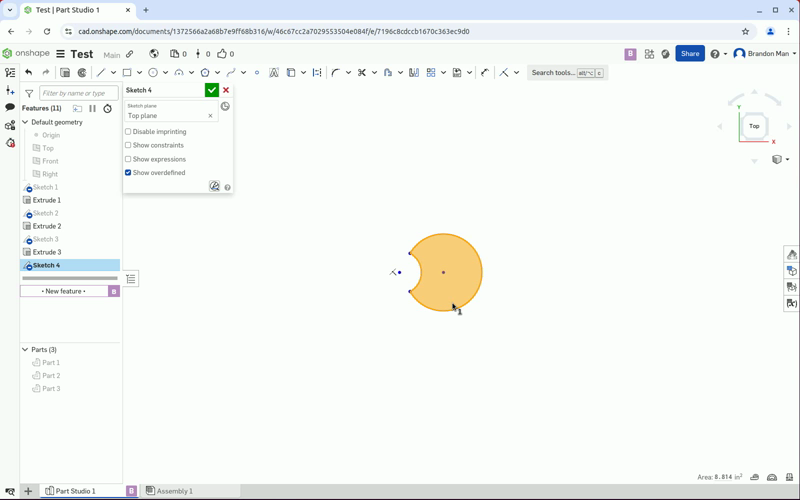
scroll(-6)
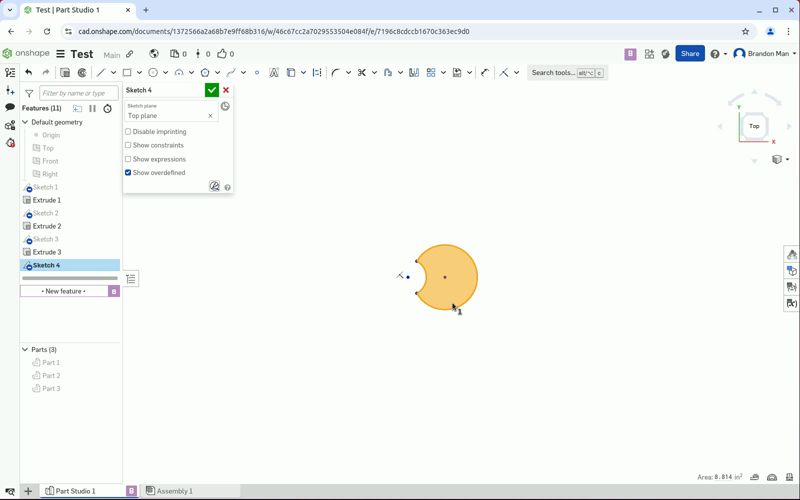
scroll(-6)
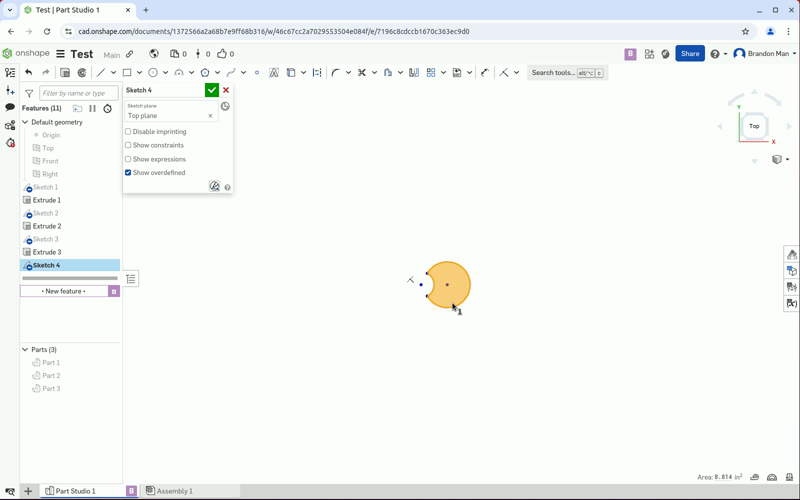
scroll(-6)
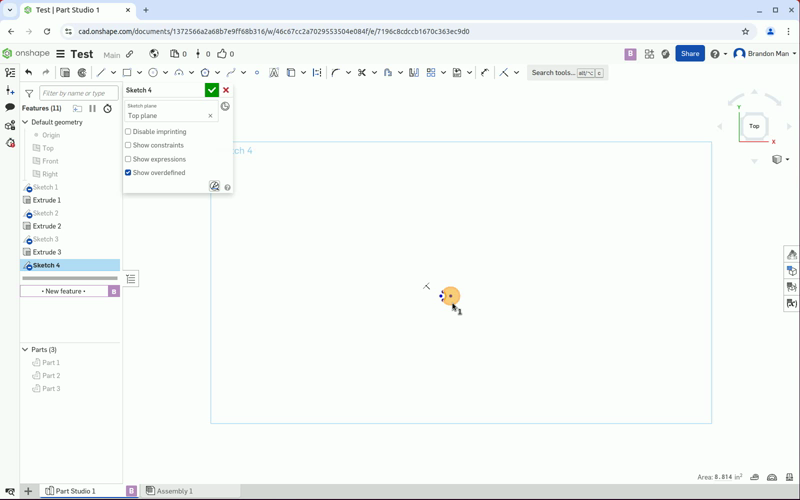
mouse_move(73, 352)
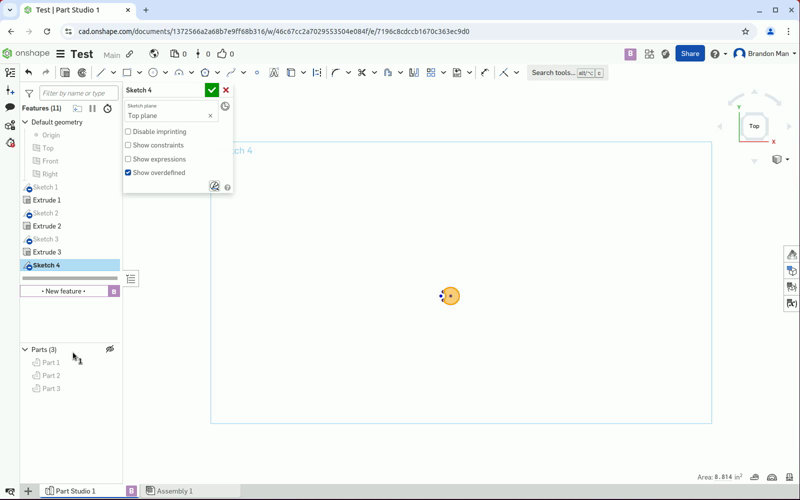
key(shift+y)
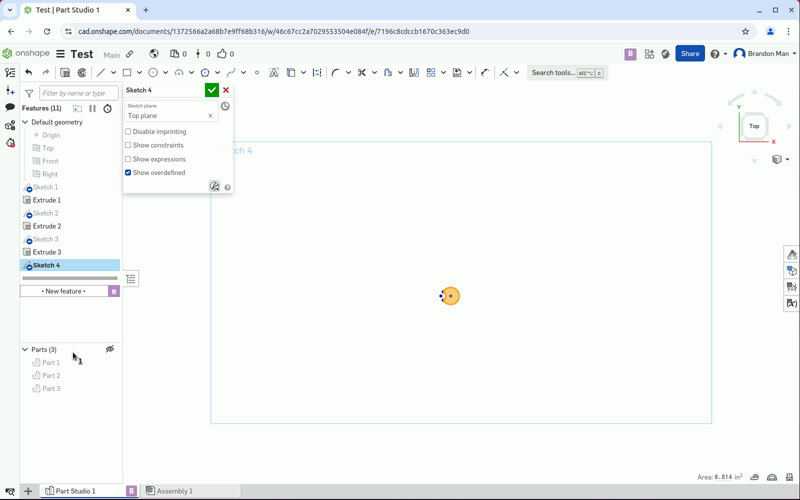
key(shift+e)
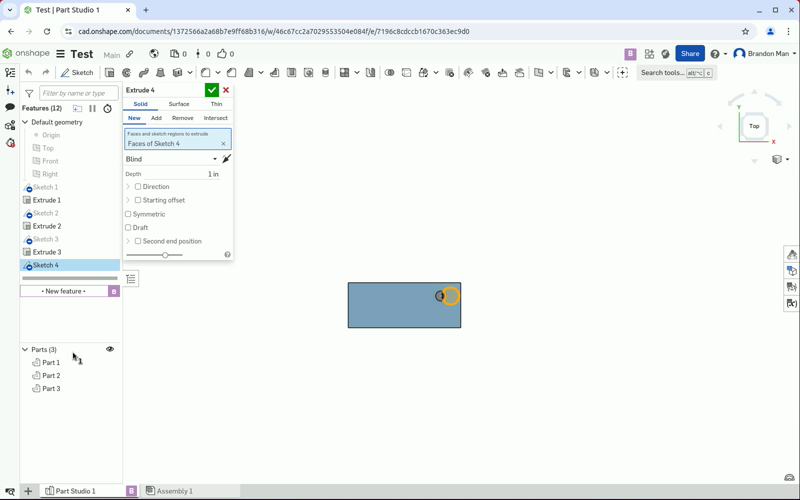
mouse_move(143, 106)
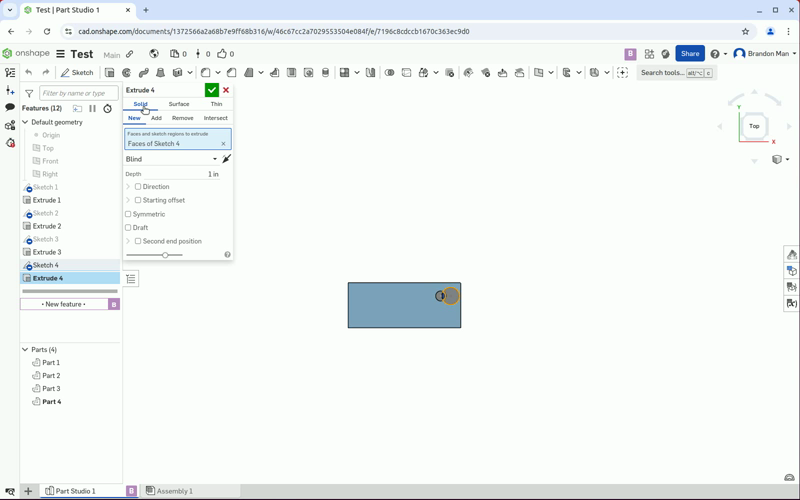
click(143, 106)
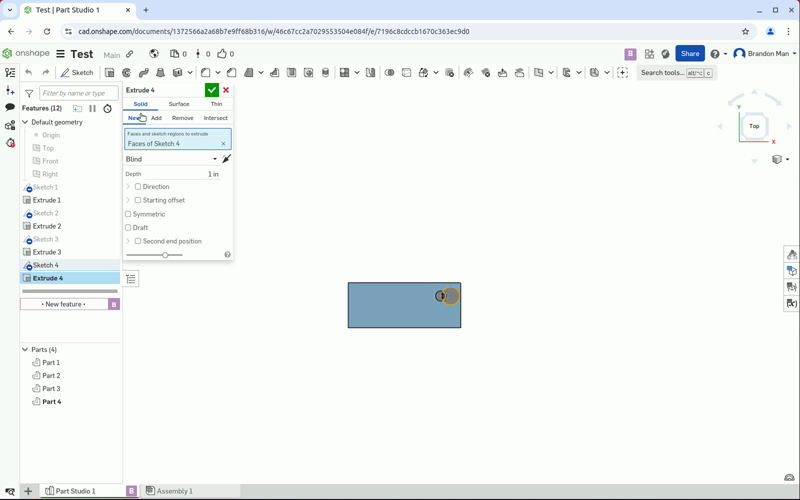
mouse_move(137, 120)
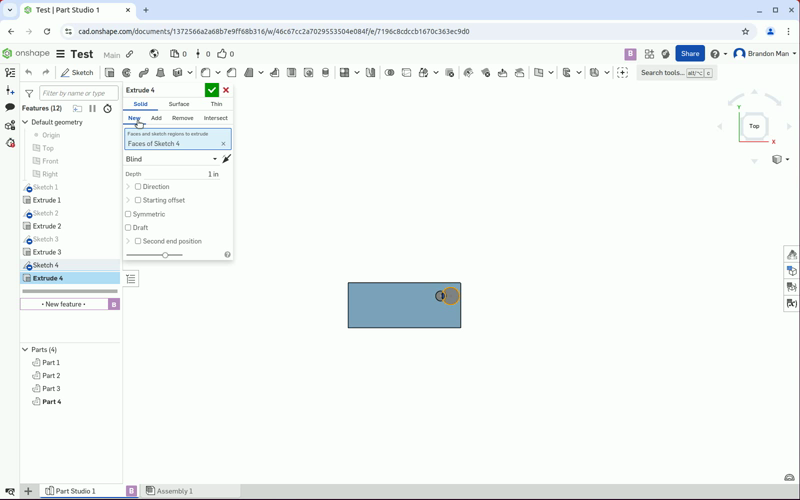
click(137, 120)
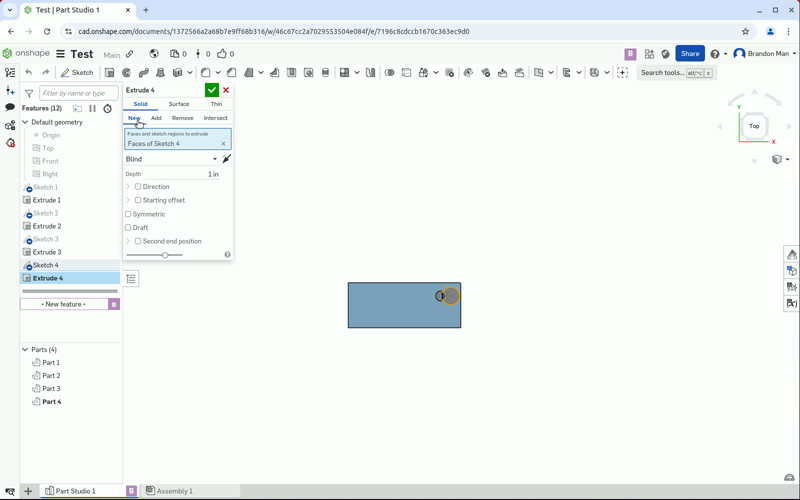
key(tab, 4)
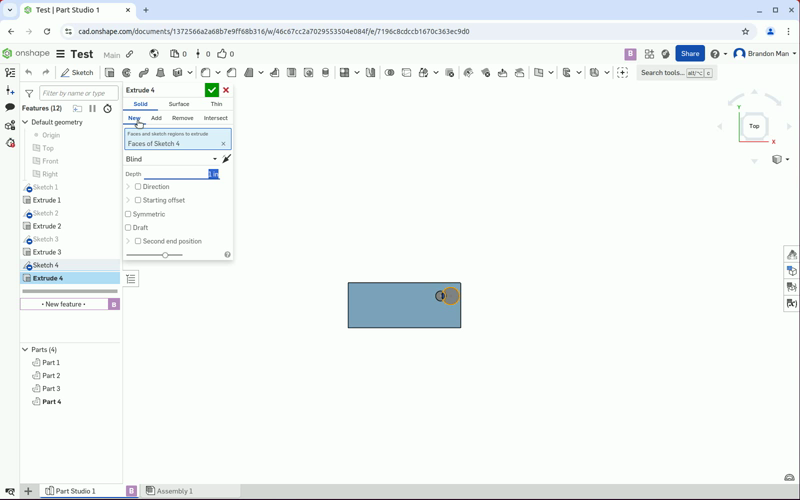
text(2.407)
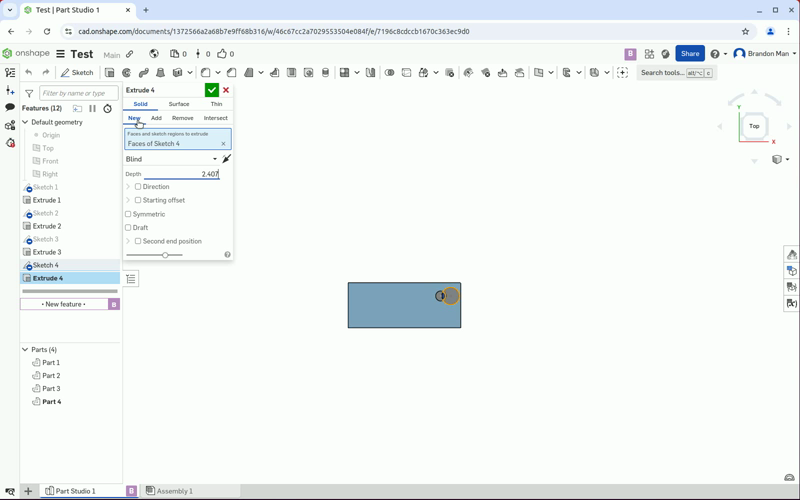
key(enter)
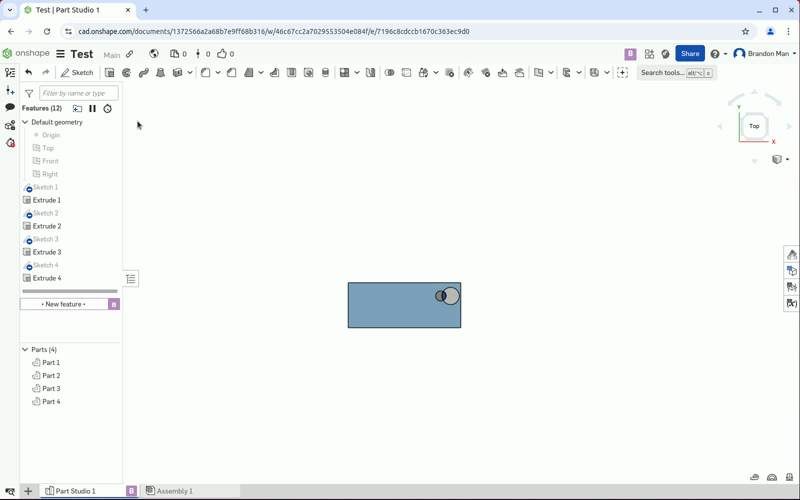
key(shift+h)
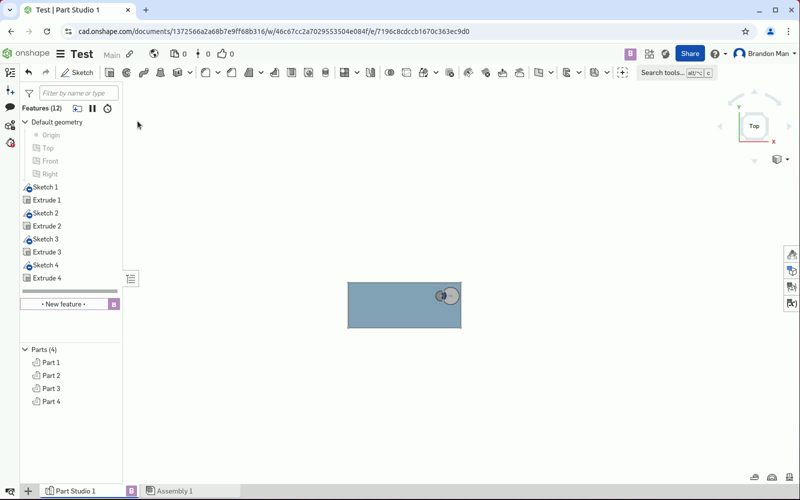
key(shift+h)
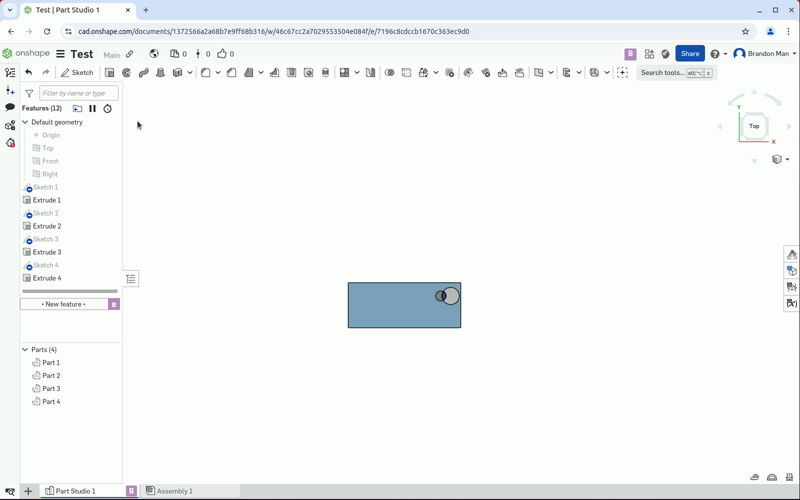
mouse_move(73, 189)
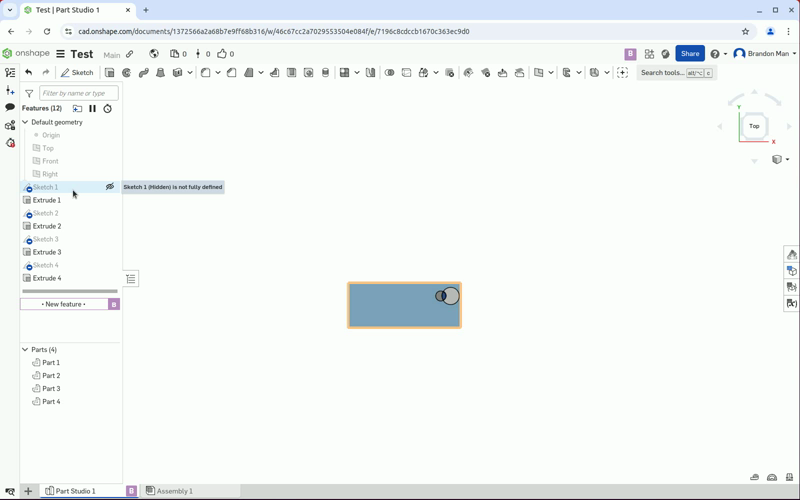
click(73, 189)
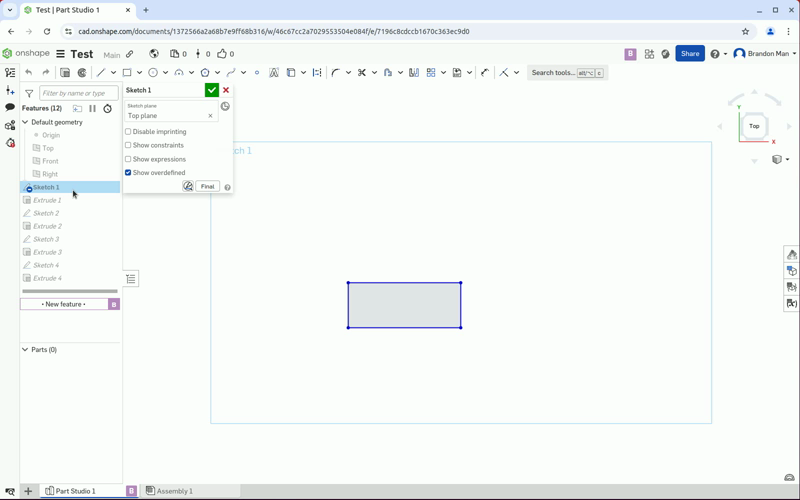
mouse_move(229, 92)
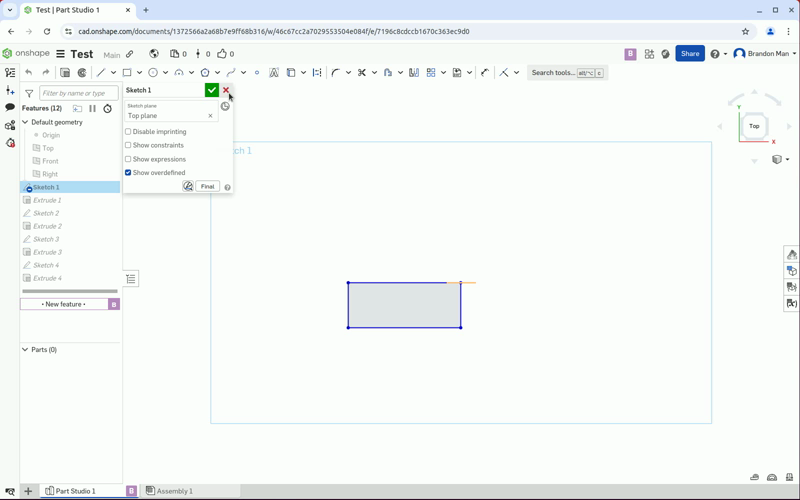
click(229, 92)
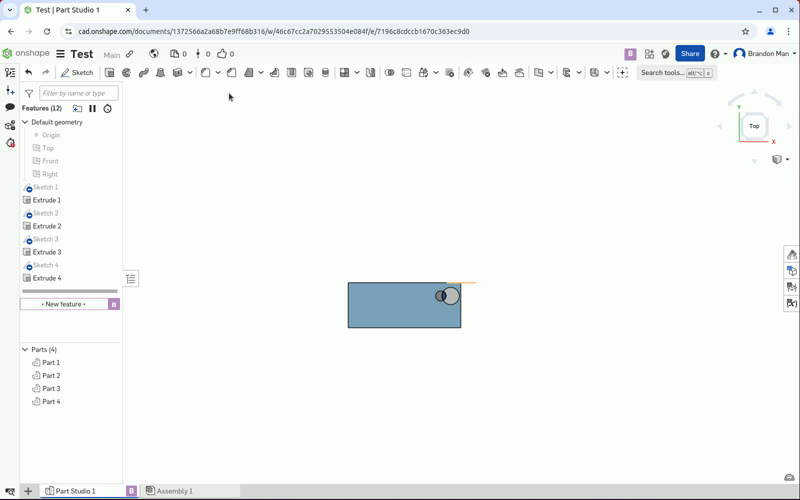
mouse_move(541, 75)
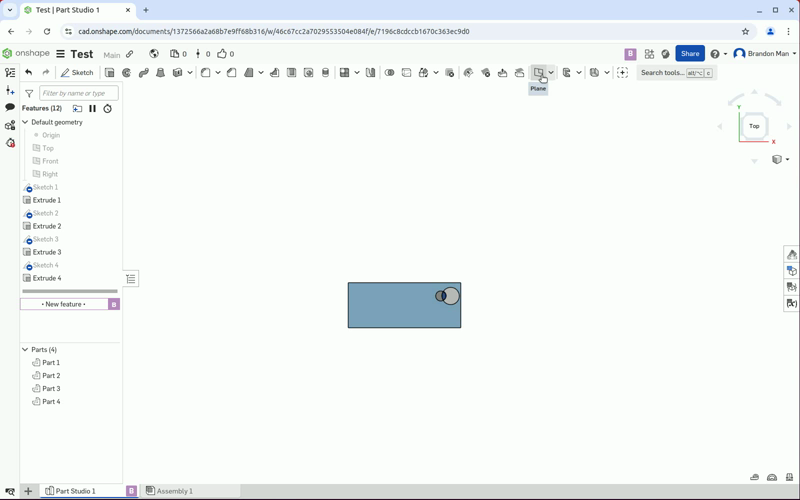
click(541, 75)
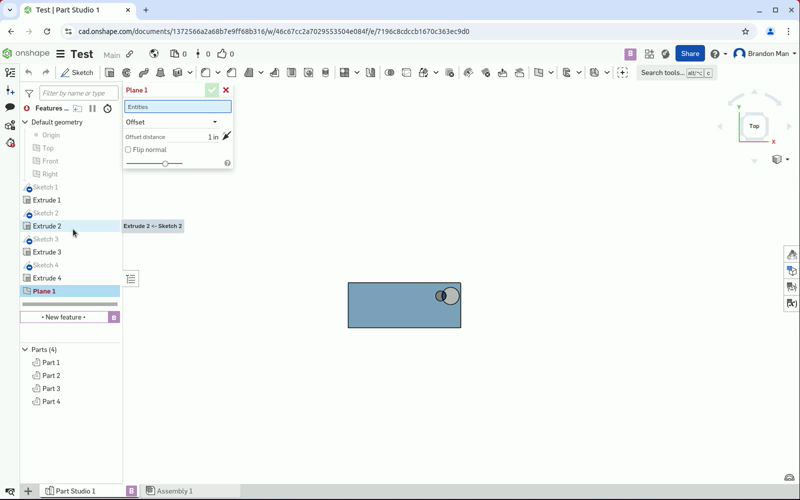
scroll(3)
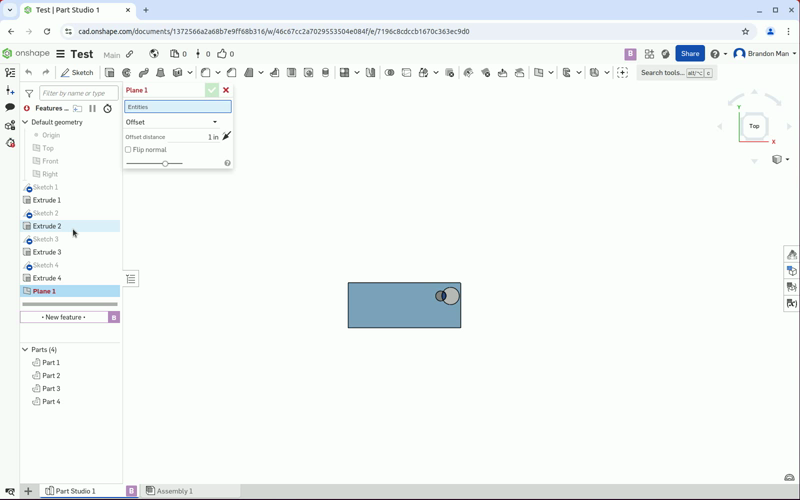
mouse_move(73, 150)
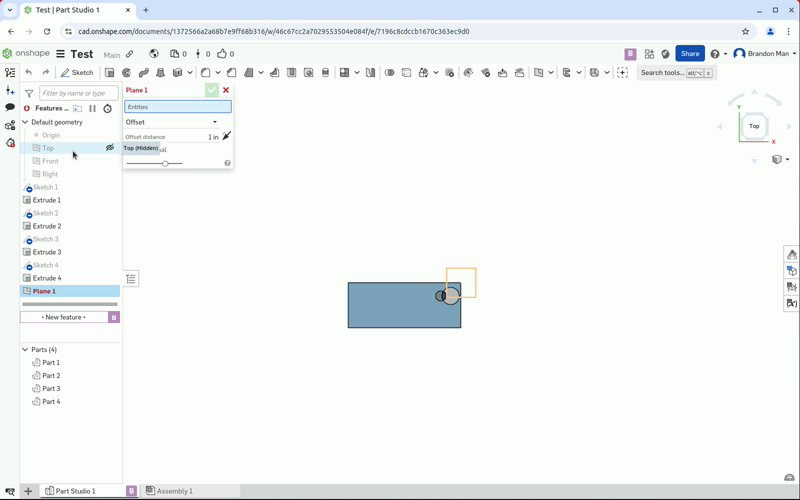
click(73, 150)
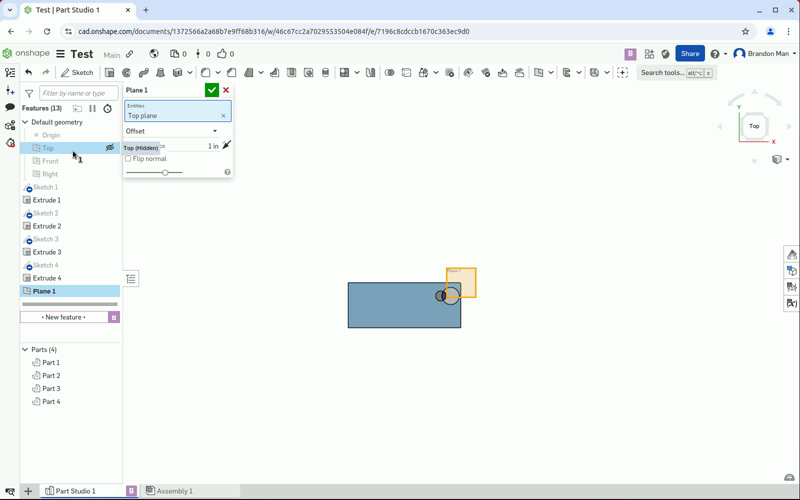
key(tab, 2)
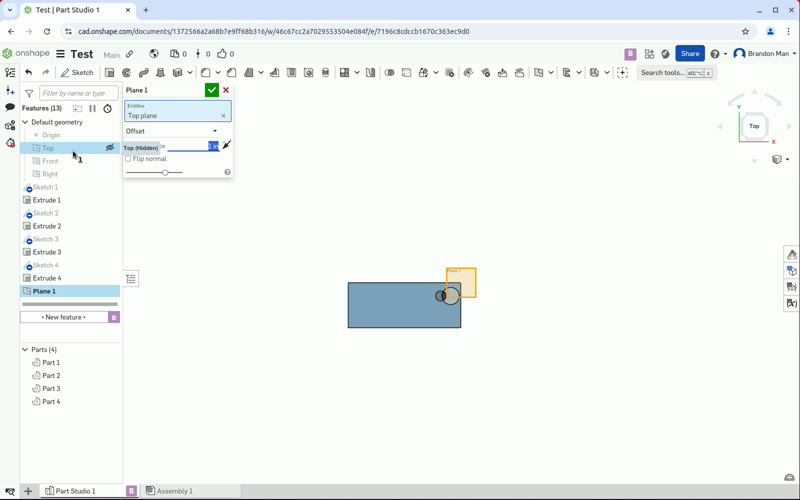
text(2.403)
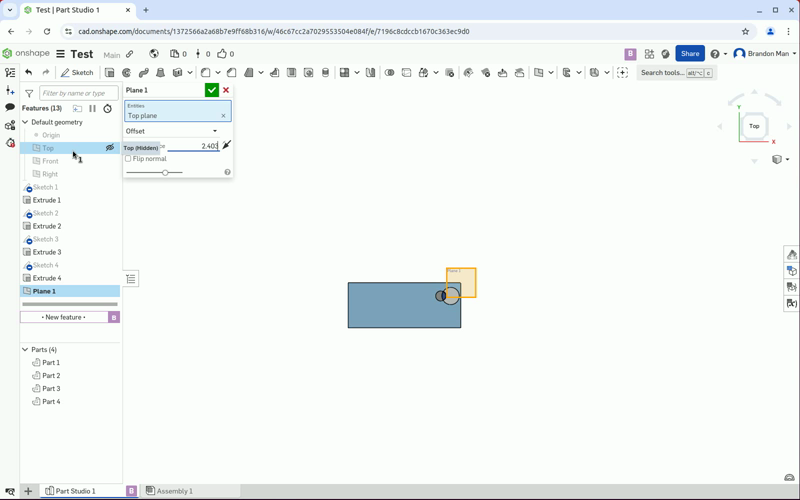
key(enter, 2)
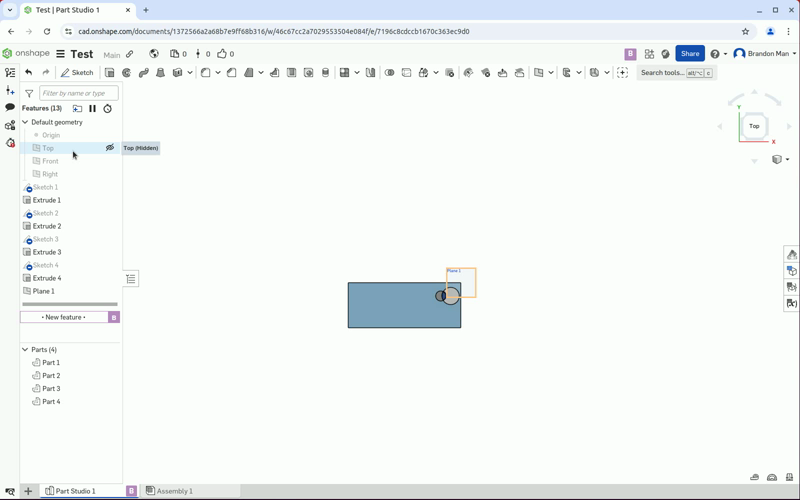
key(shift+s)
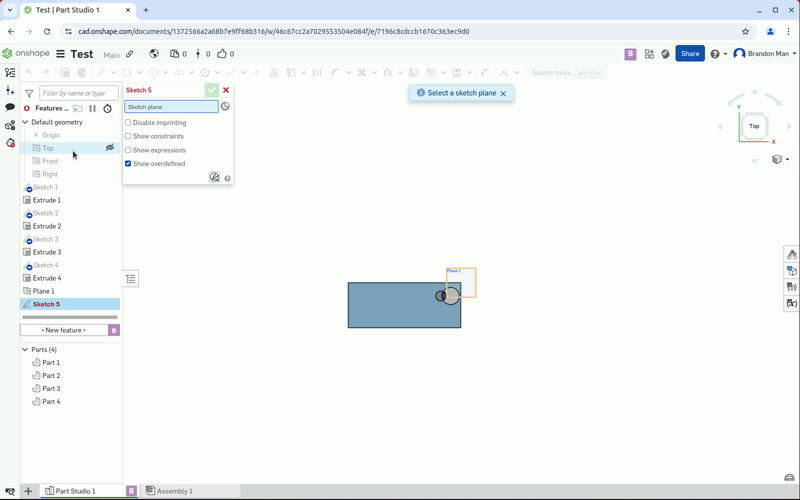
mouse_move(73, 293)
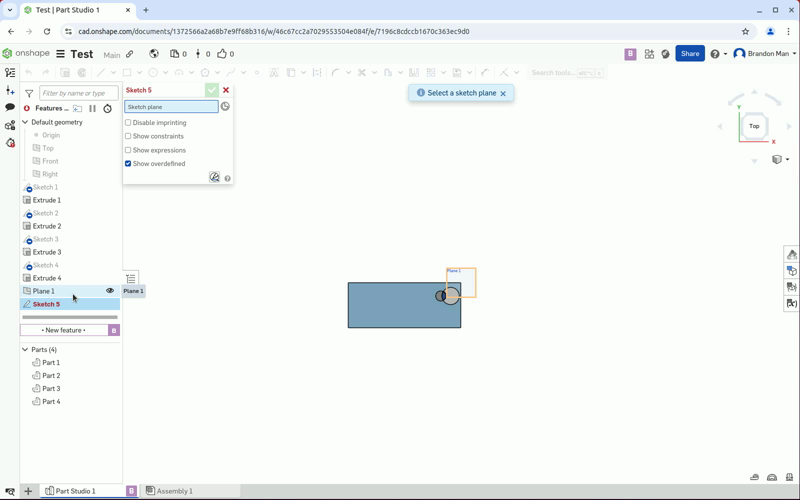
click(73, 293)
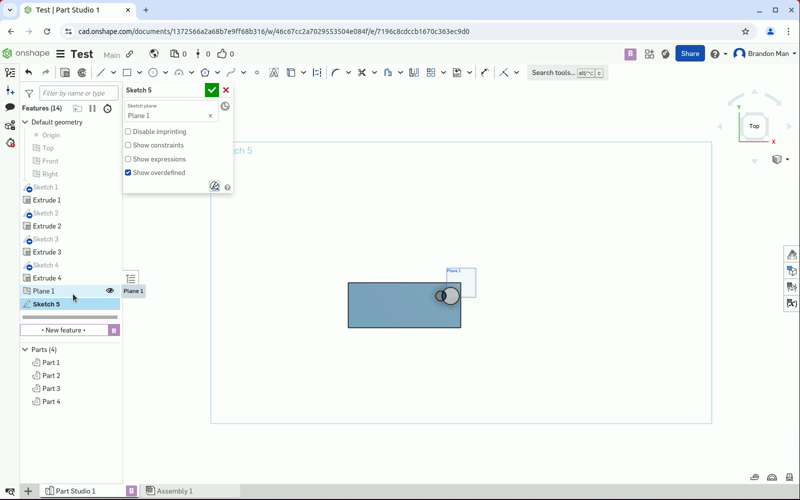
mouse_move(73, 352)
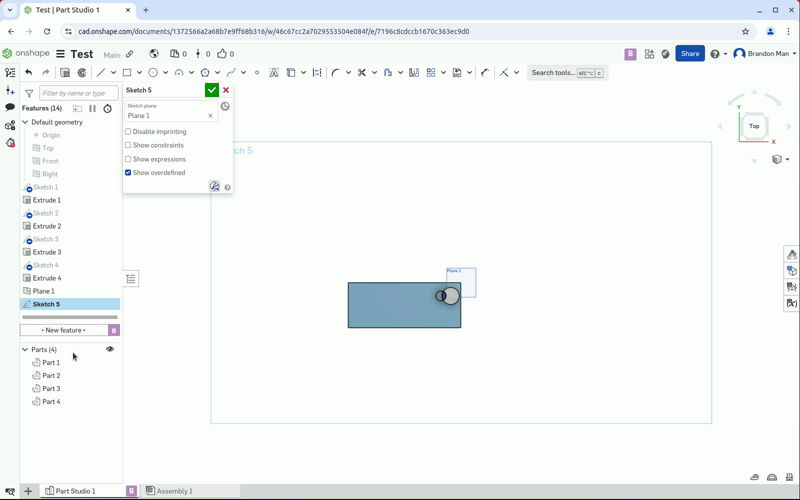
key(y)
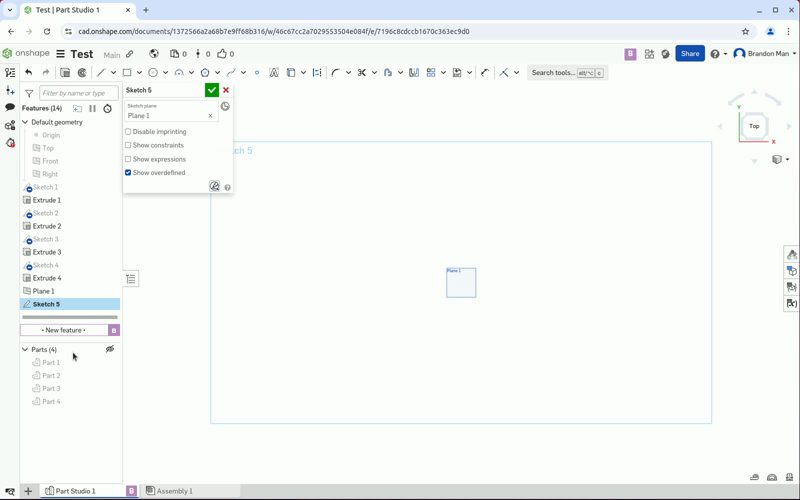
key(c)
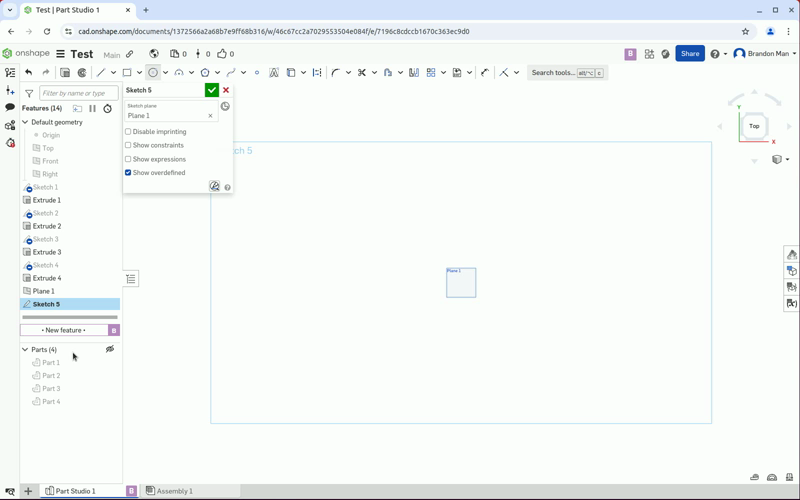
key_down(shift)
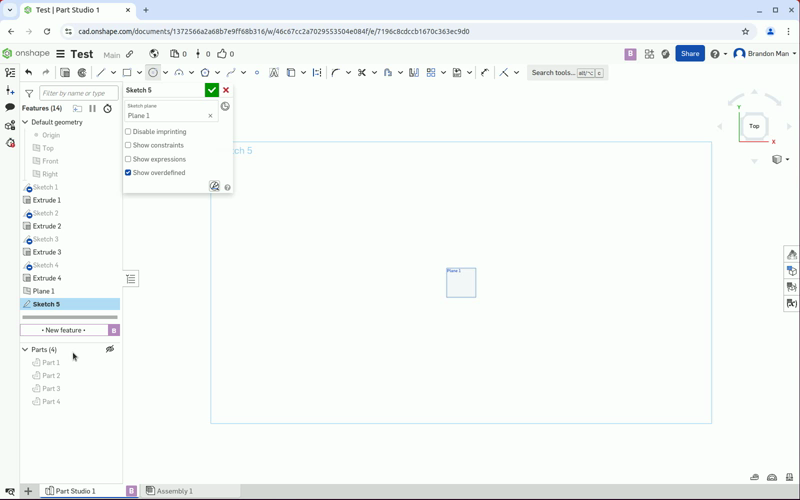
mouse_move(450, 297)
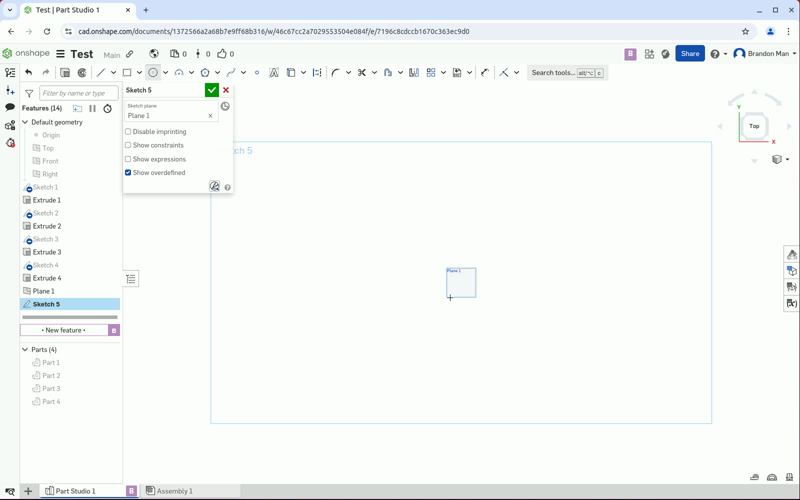
click(450, 297)
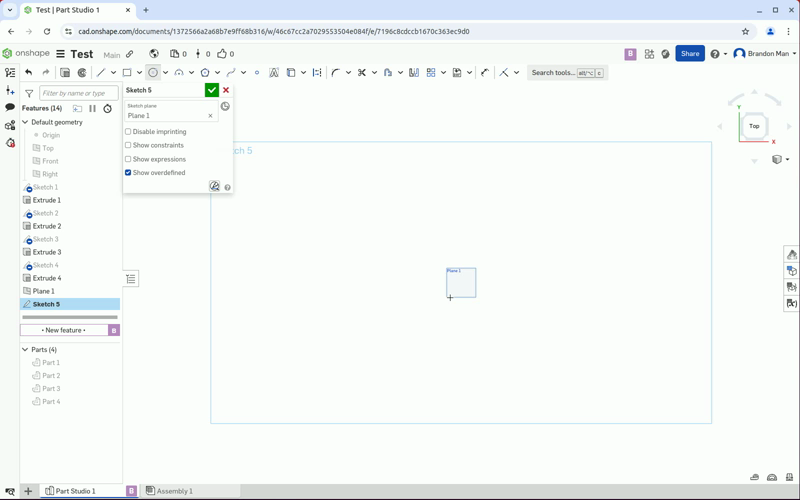
key_up(shift)
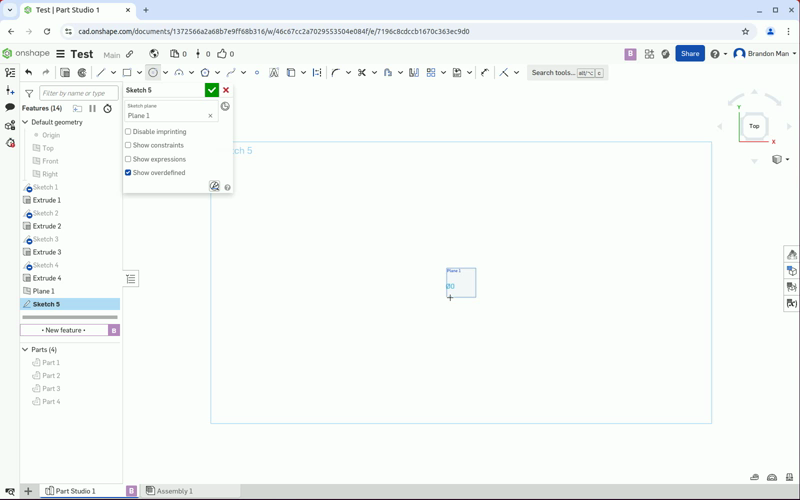
mouse_move(458, 297)
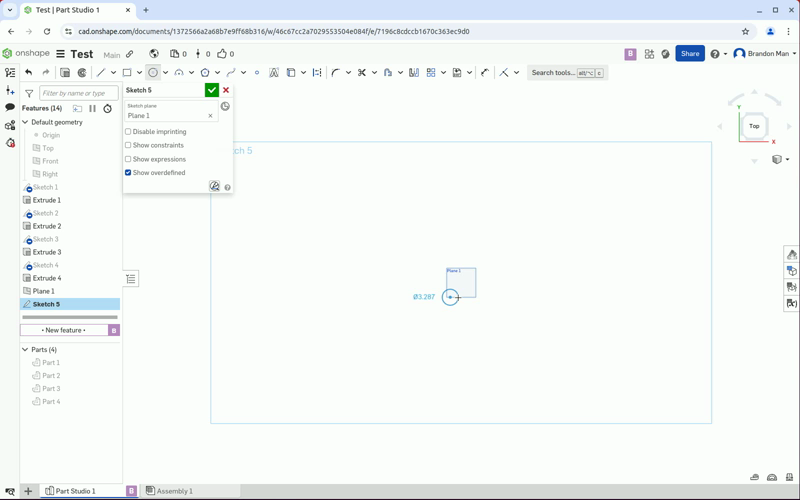
click(458, 297)
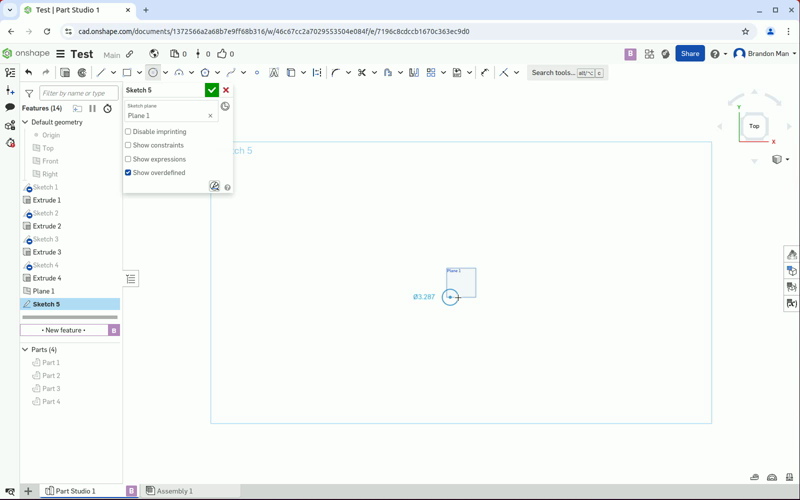
key(esc)
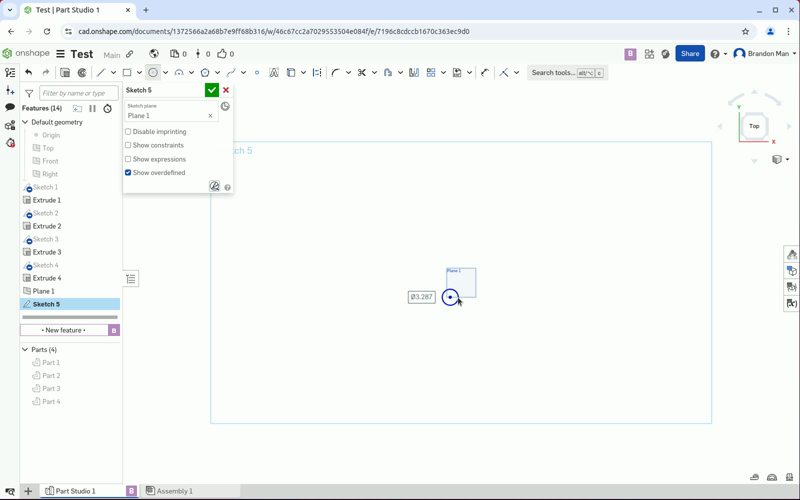
mouse_move(445, 296)
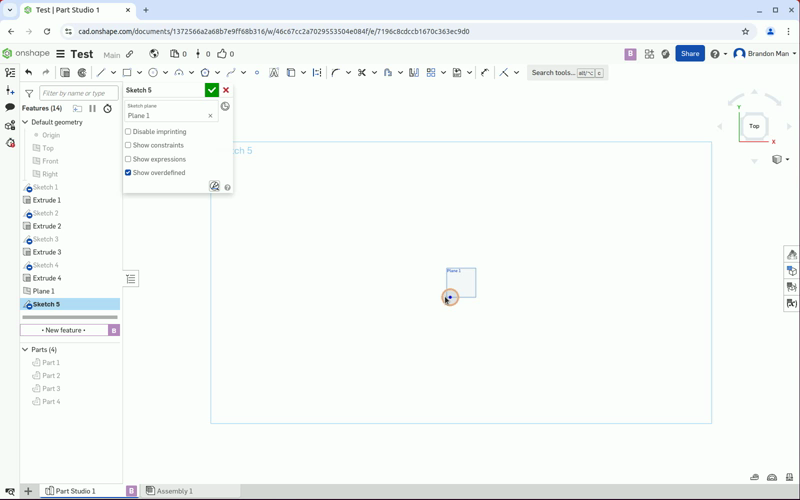
scroll(6)
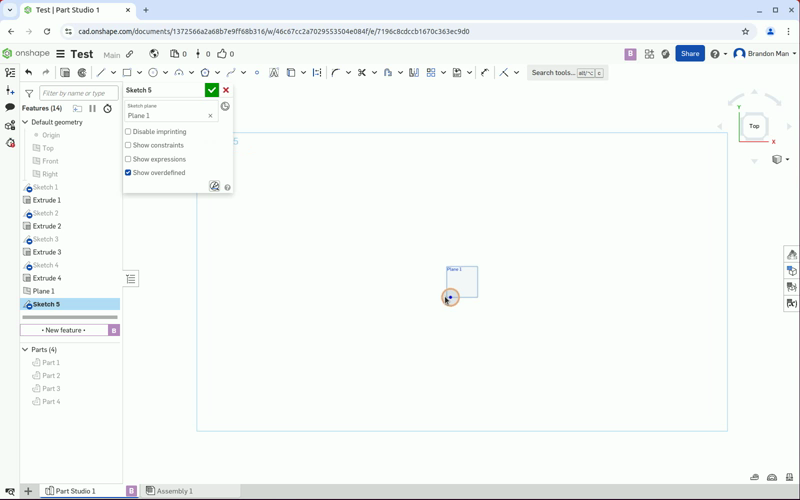
scroll(6)
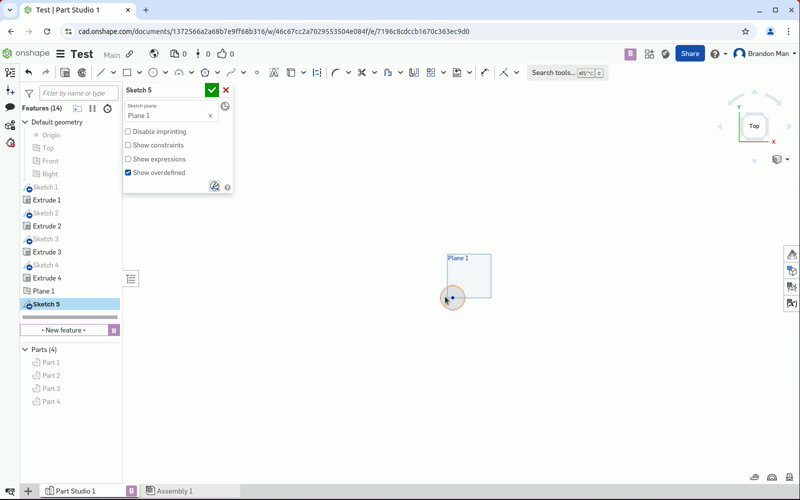
scroll(6)
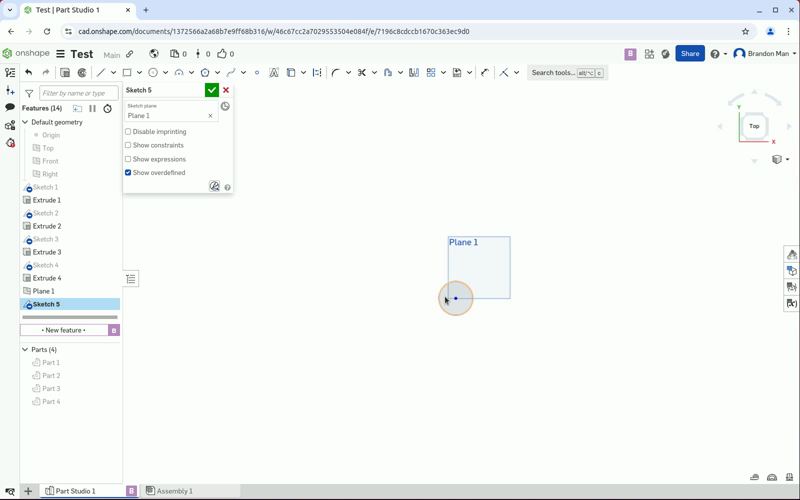
scroll(6)
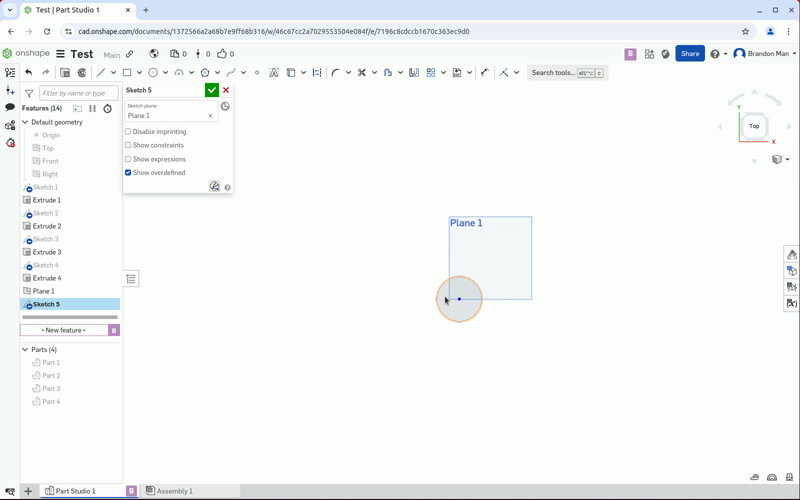
scroll(6)
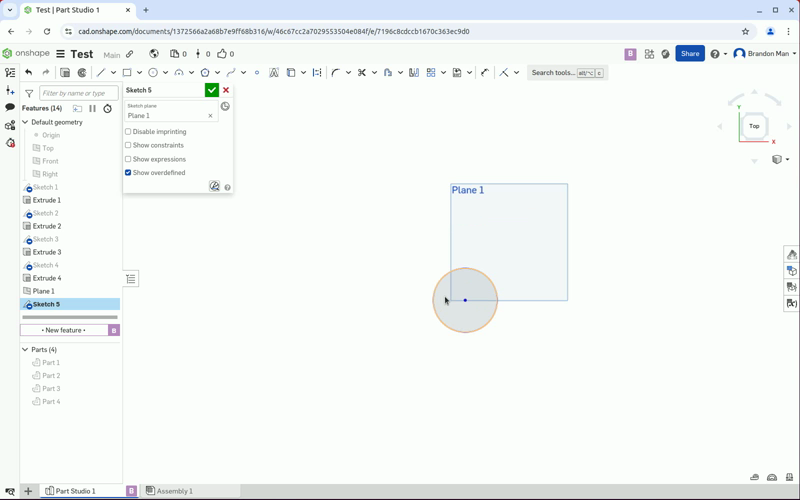
scroll(6)
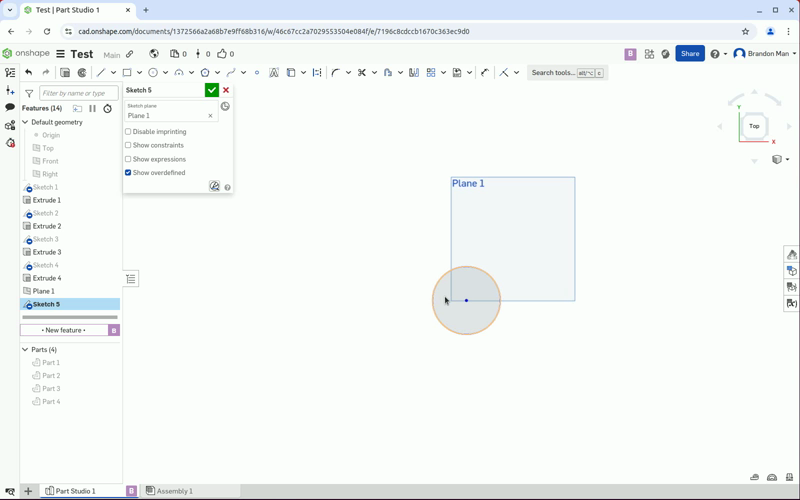
scroll(6)
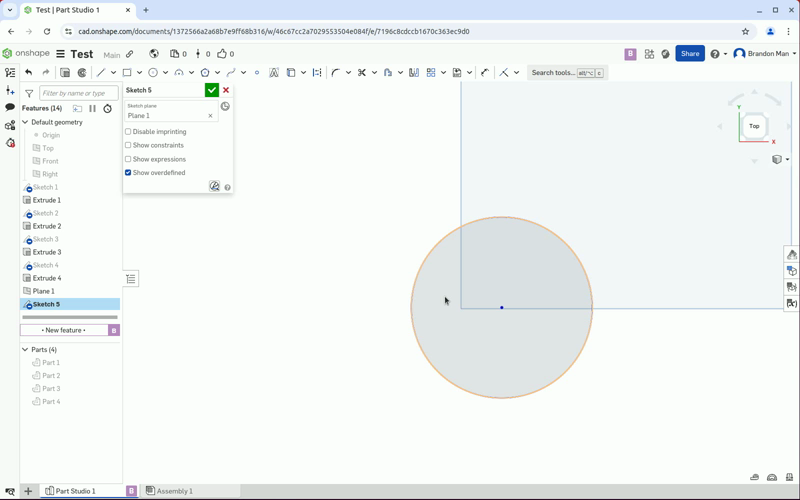
click(445, 296)
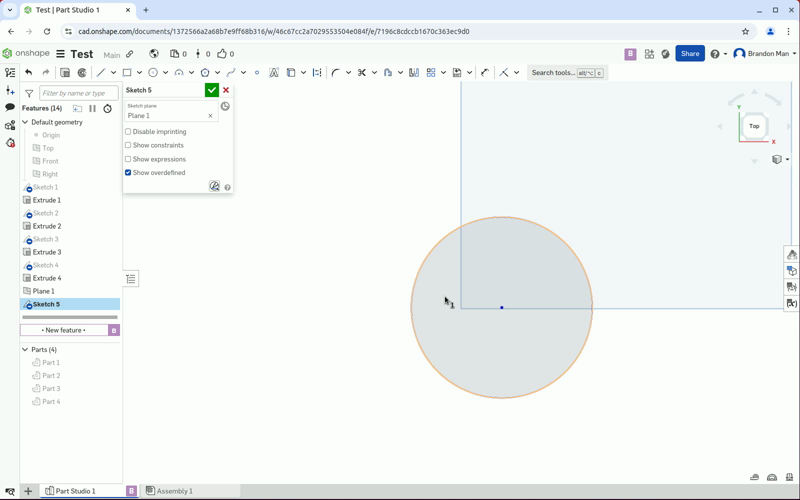
scroll(-6)
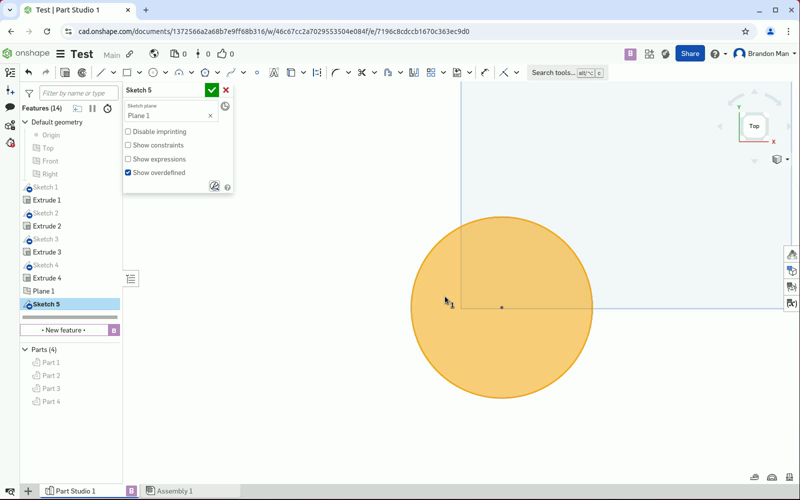
scroll(-6)
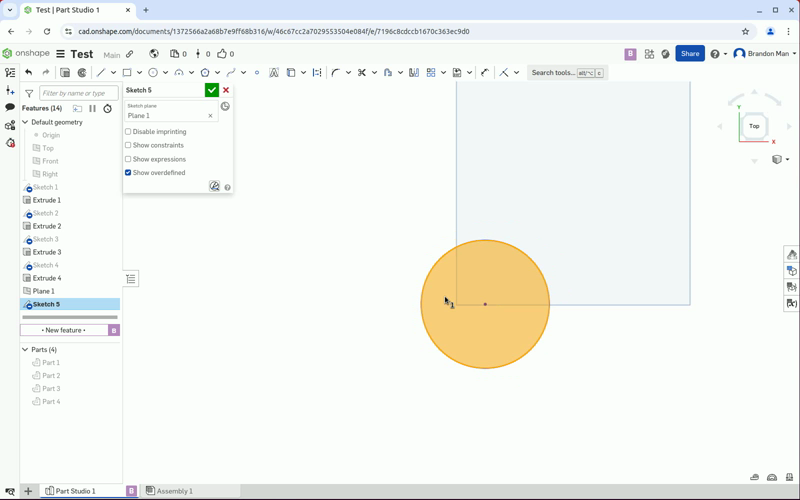
scroll(-6)
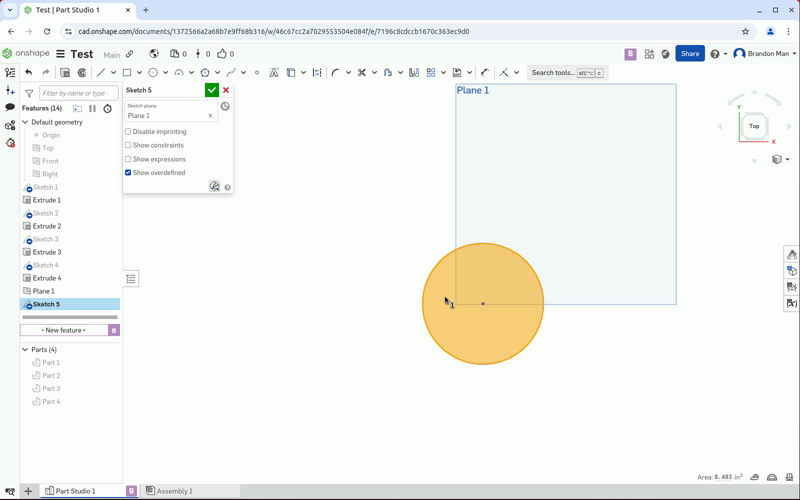
scroll(-6)
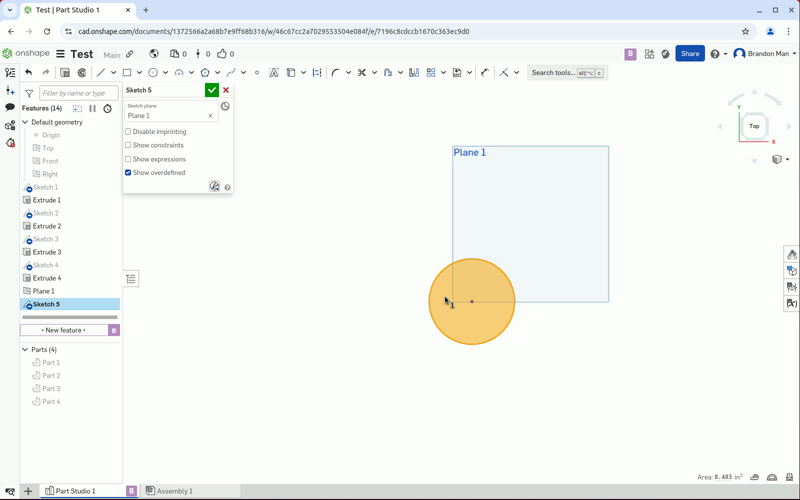
scroll(-6)
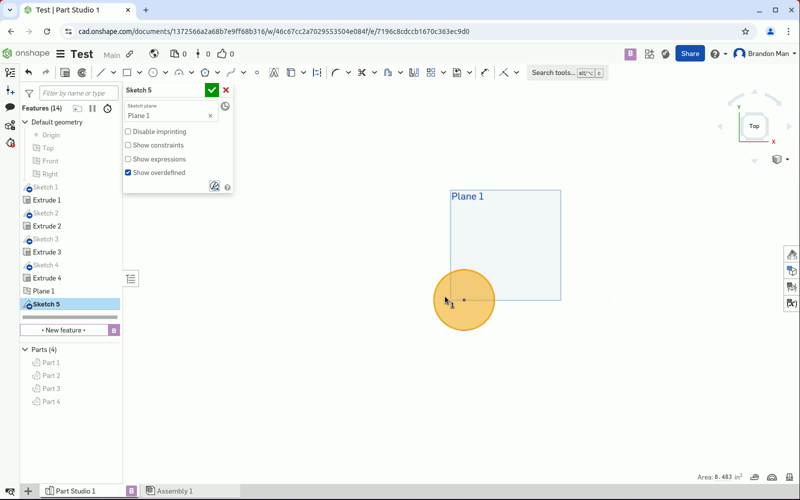
scroll(-6)
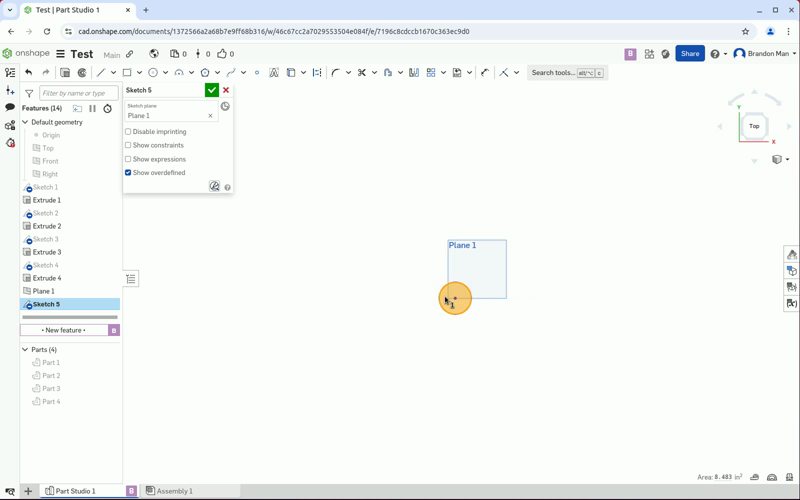
scroll(-6)
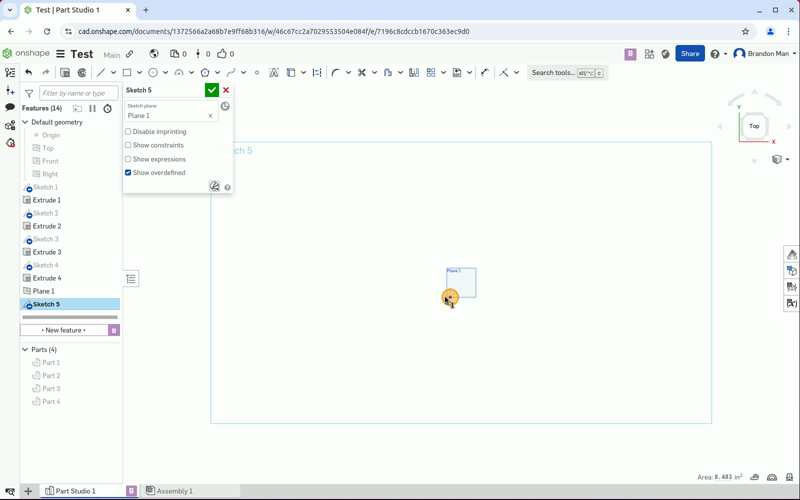
mouse_move(73, 352)
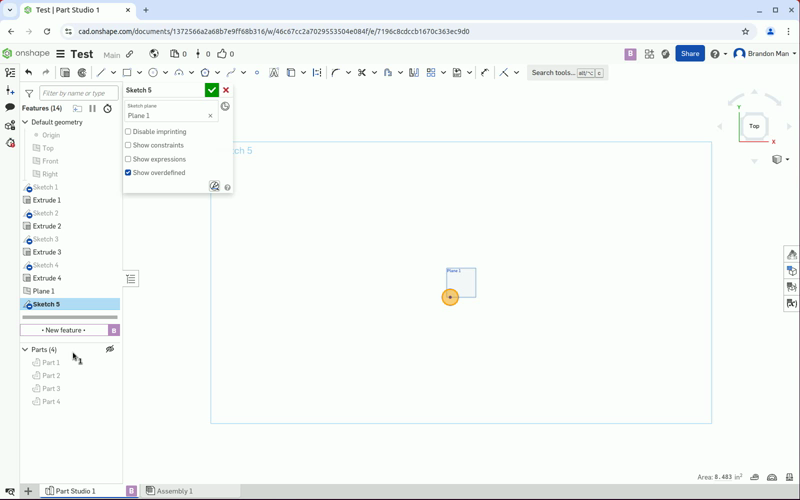
key(shift+y)
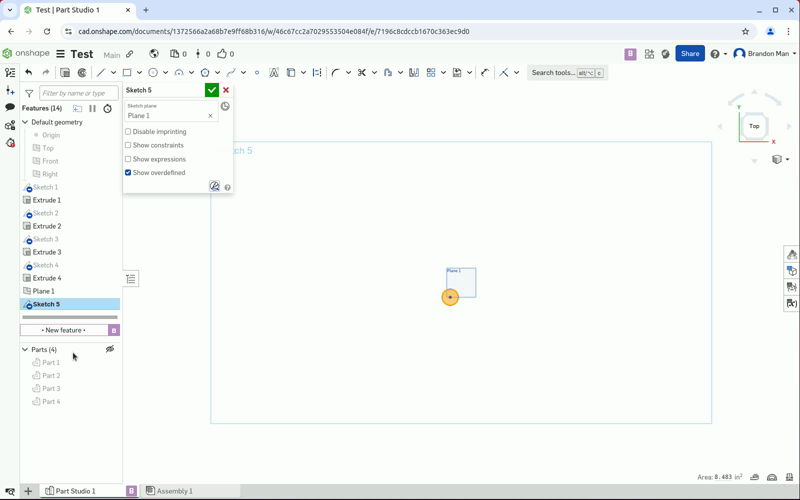
key(shift+e)
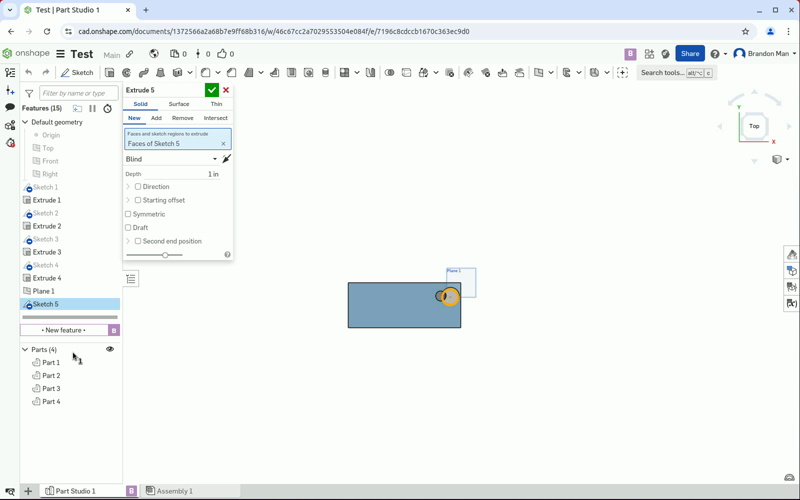
mouse_move(143, 106)
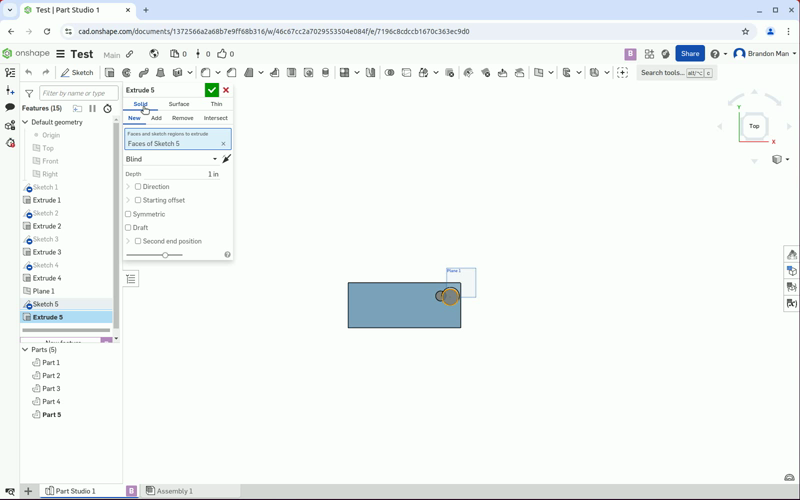
click(143, 106)
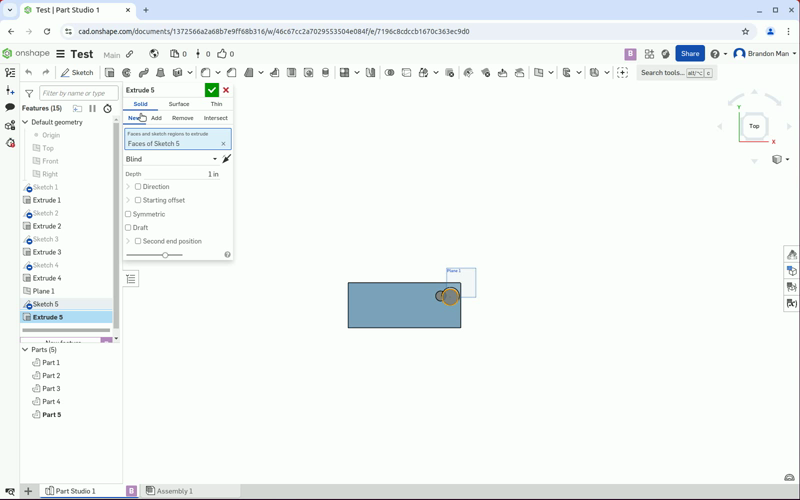
mouse_move(137, 120)
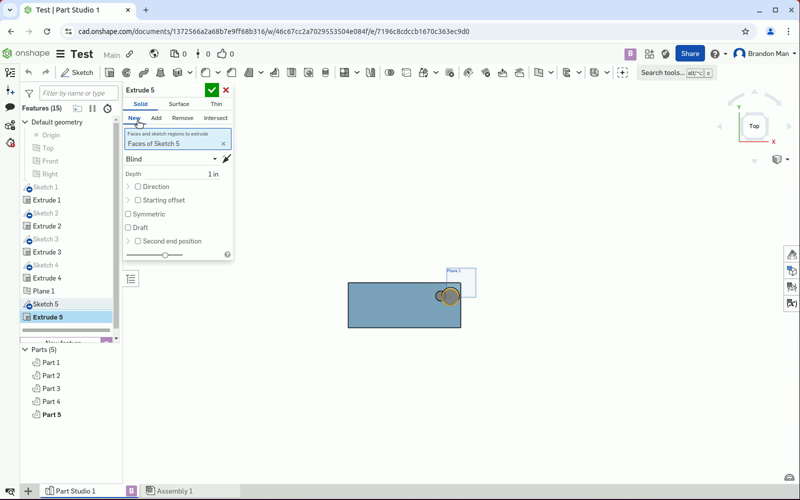
click(137, 120)
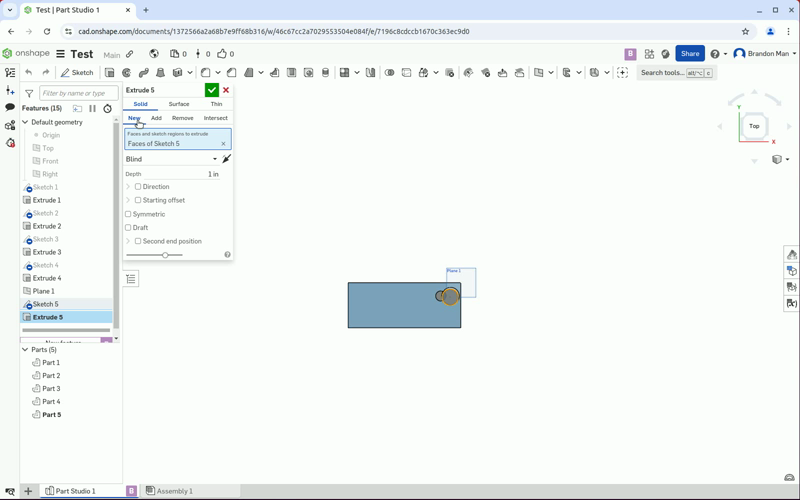
key(tab, 4)
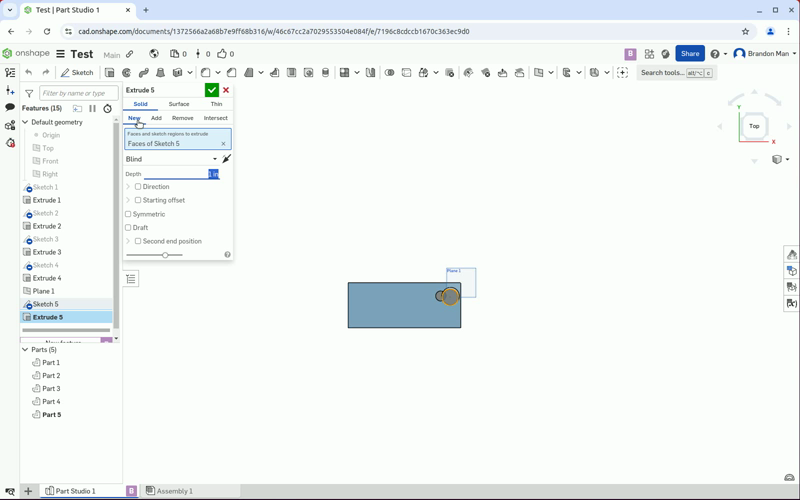
text(0.963)
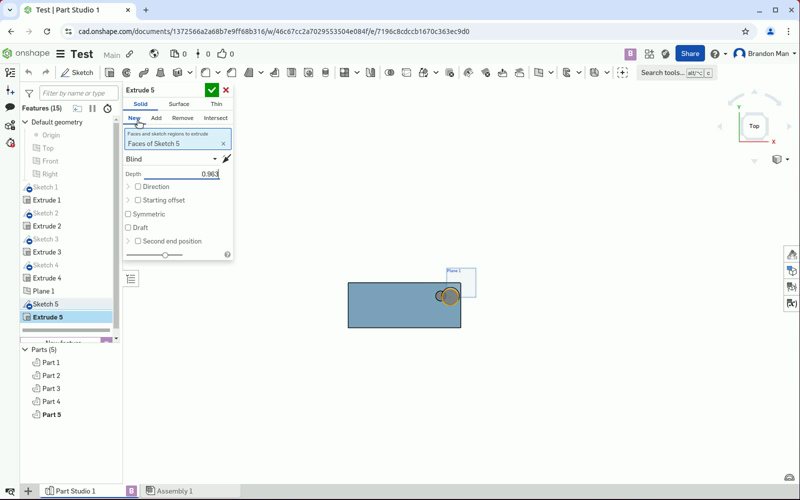
key(enter)
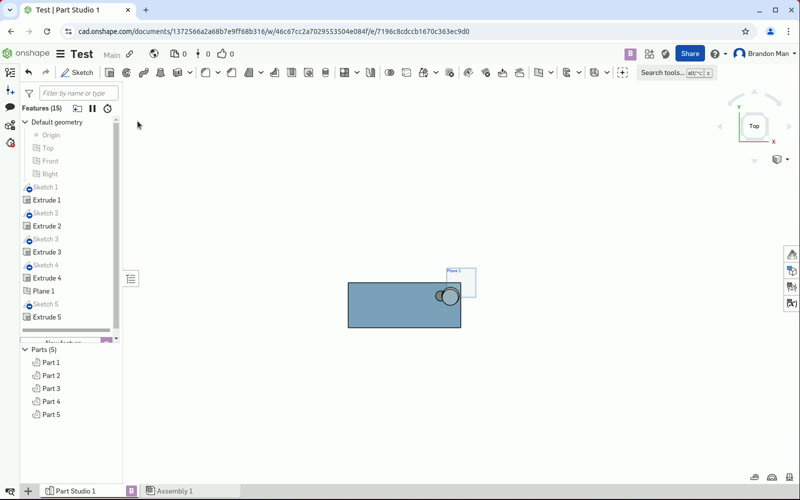
key(shift+h)
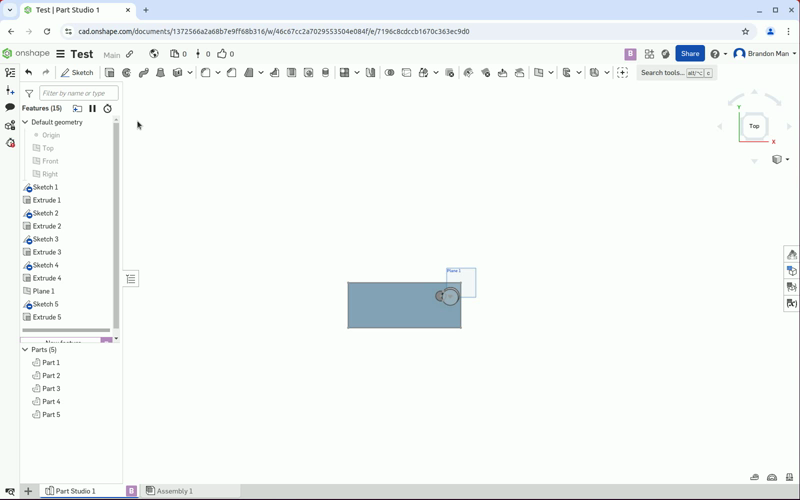
key(shift+h)
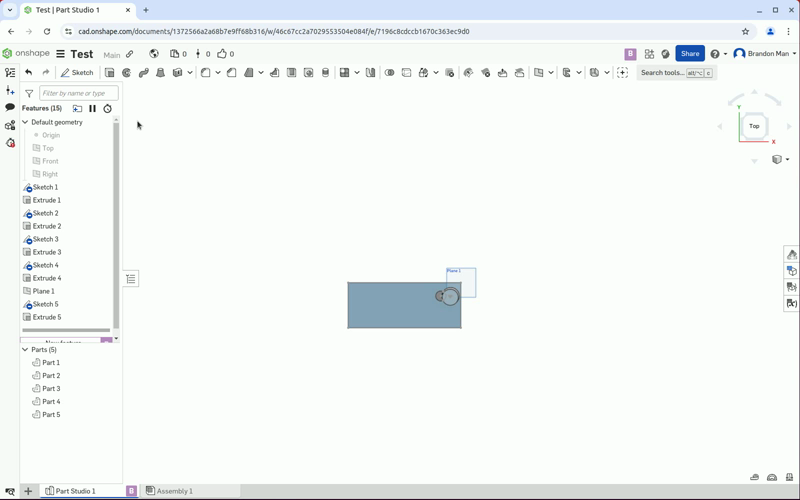
key(shift+7)
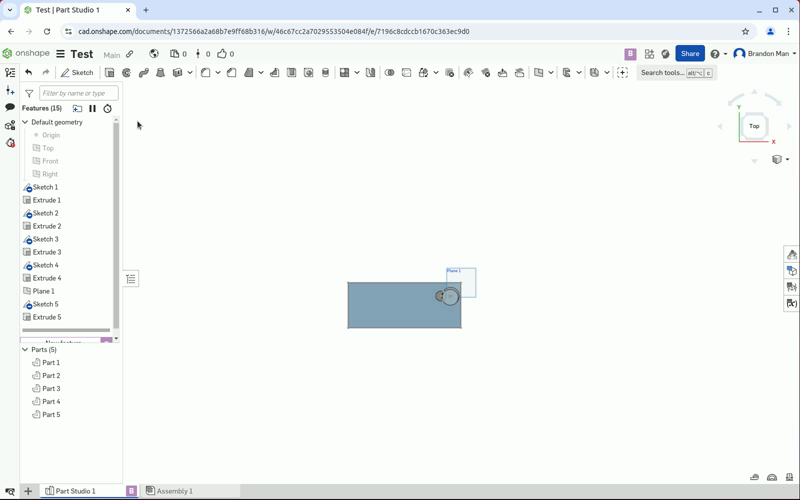
key(up, 3)
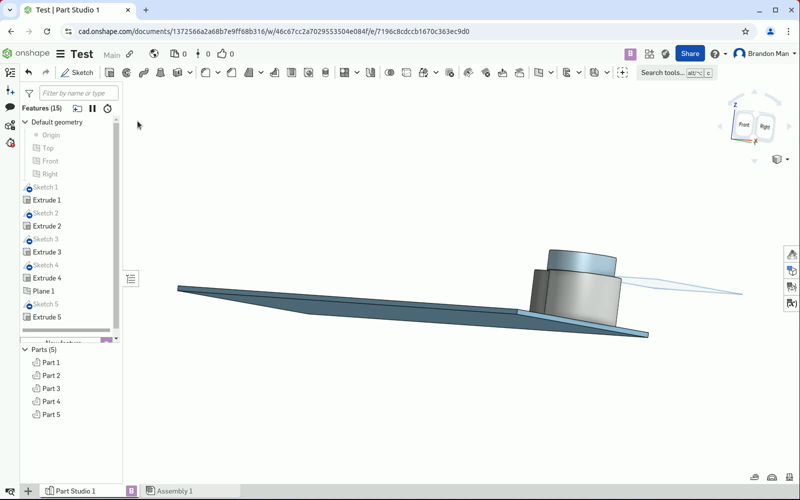
key(left, 3)
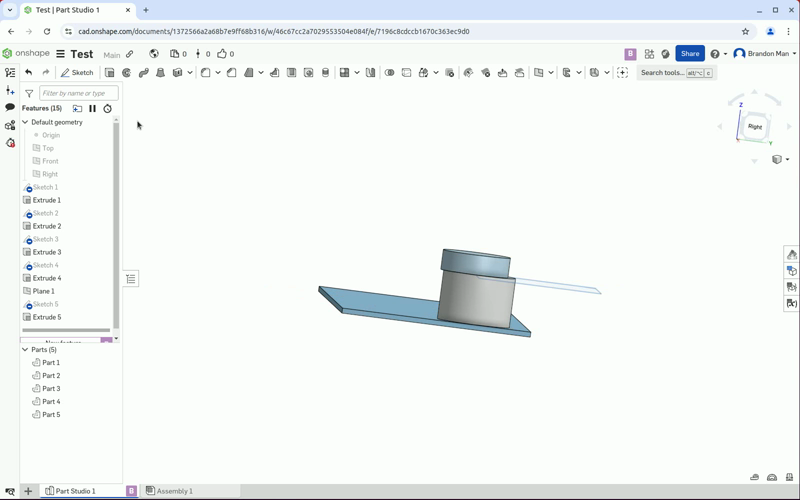
key(right, 3)
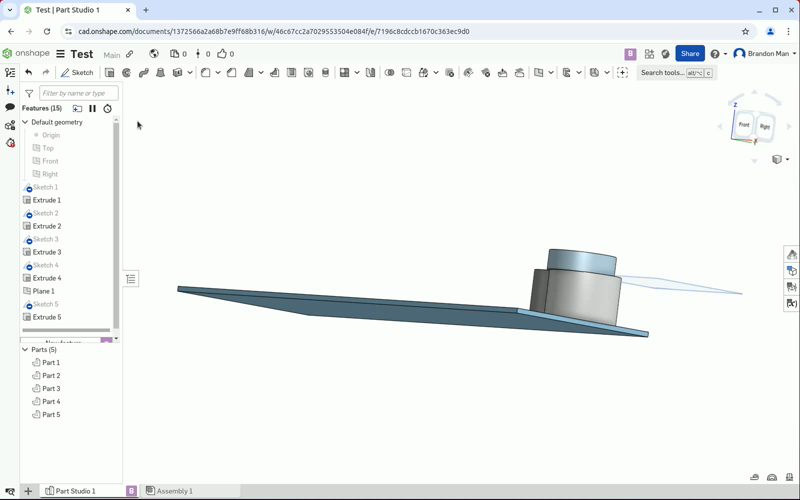
key(down, 3)
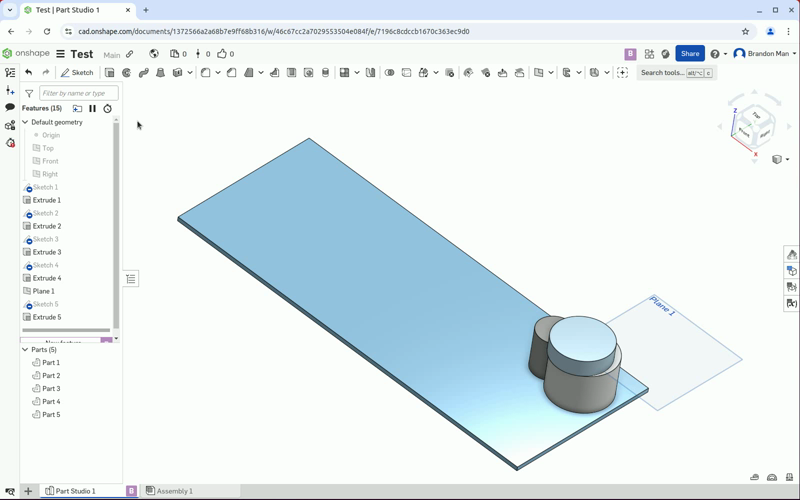
mouse_move(69, 189)
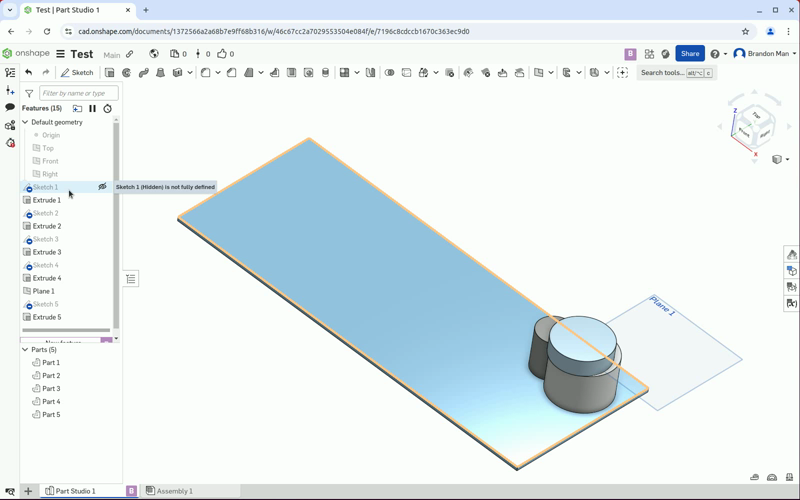
click(69, 189)